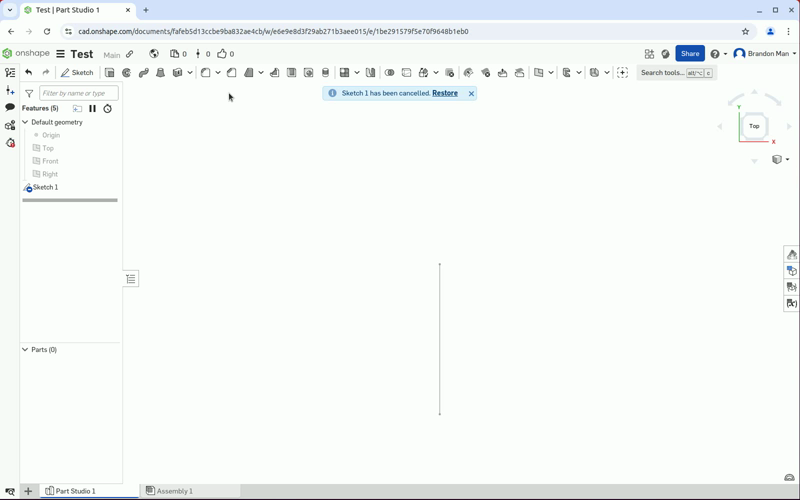
key(shift+h)
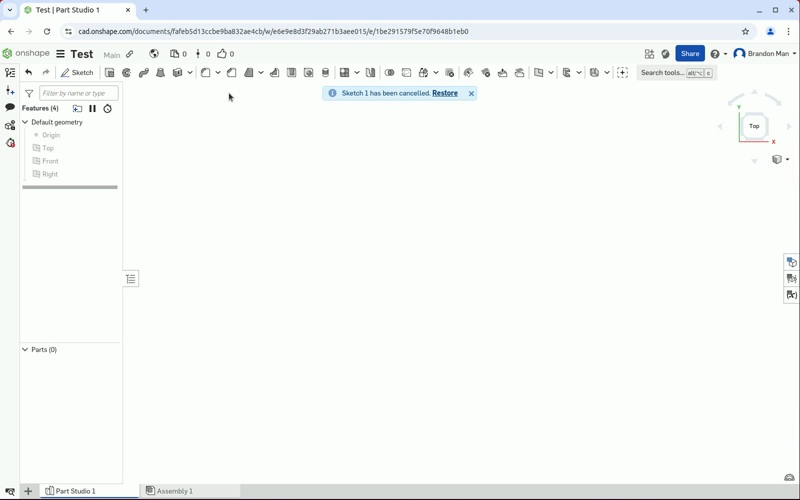
mouse_move(73, 352)
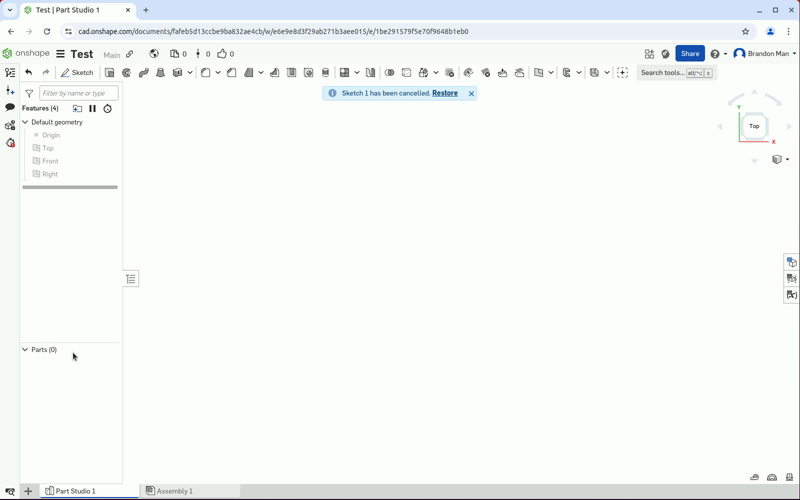
key(y)
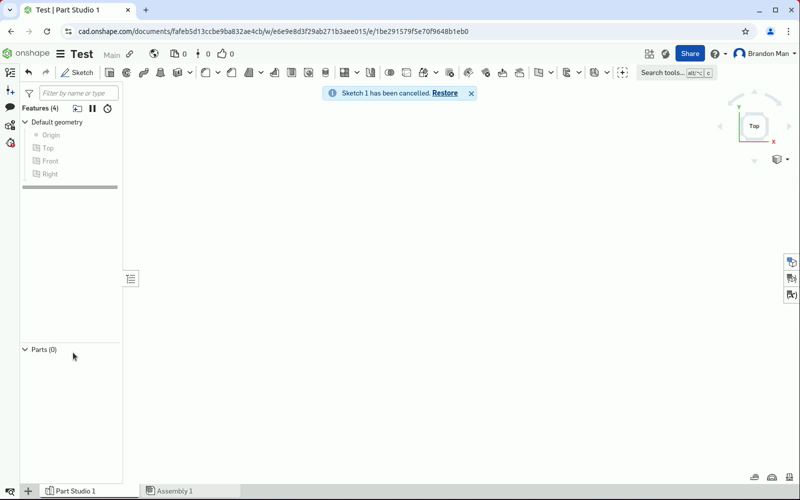
key(shift+p)
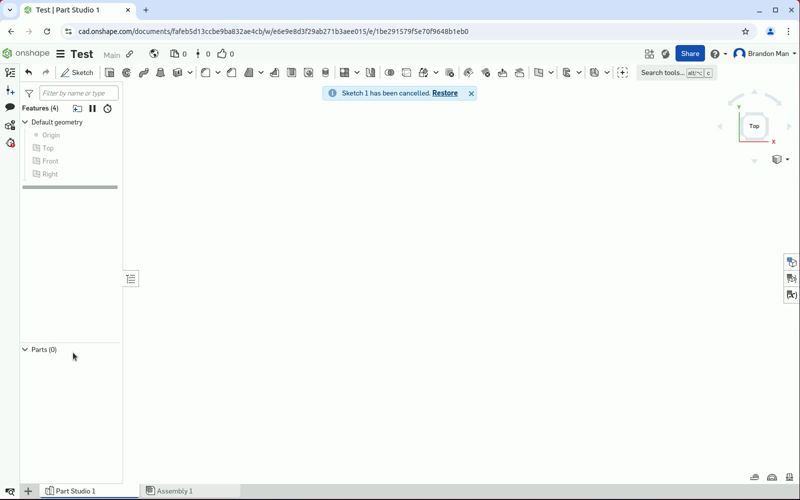
key(space)
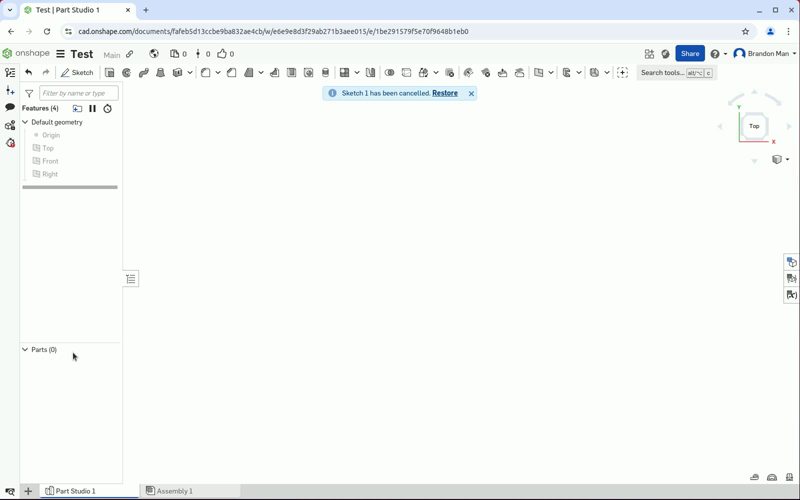
key_down(shift)
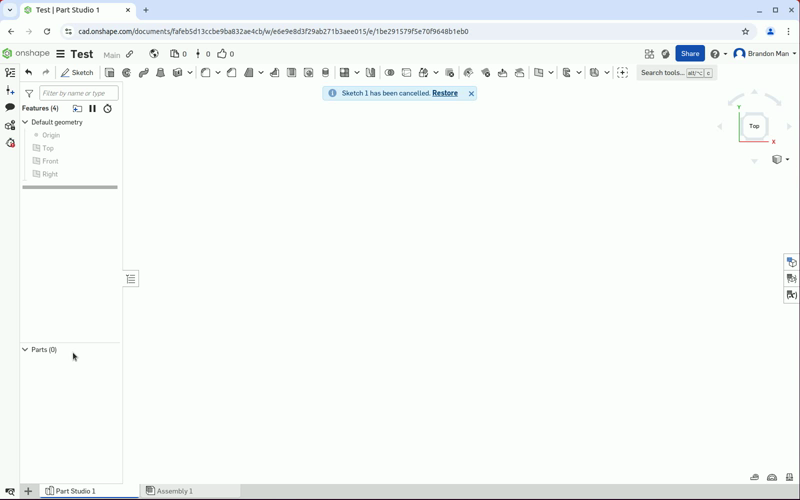
key(up)
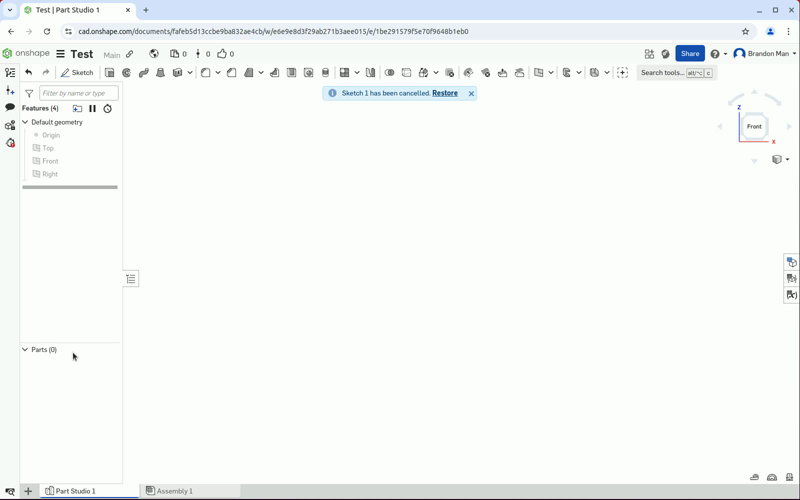
key_up(shift)
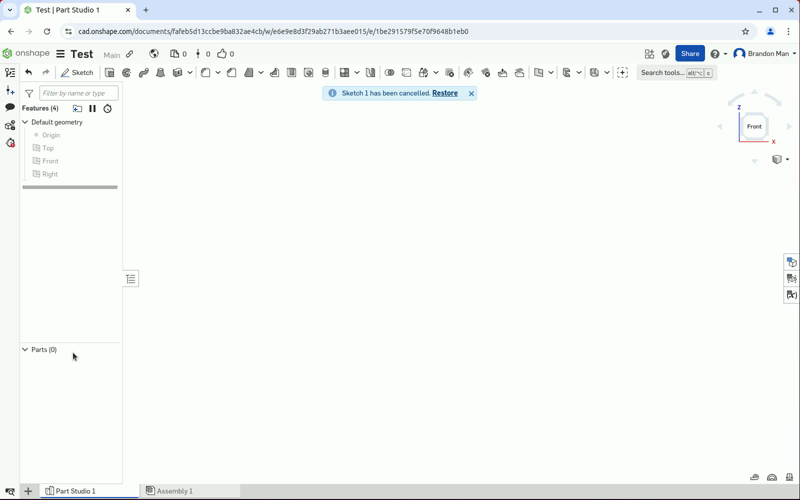
mouse_move(73, 352)
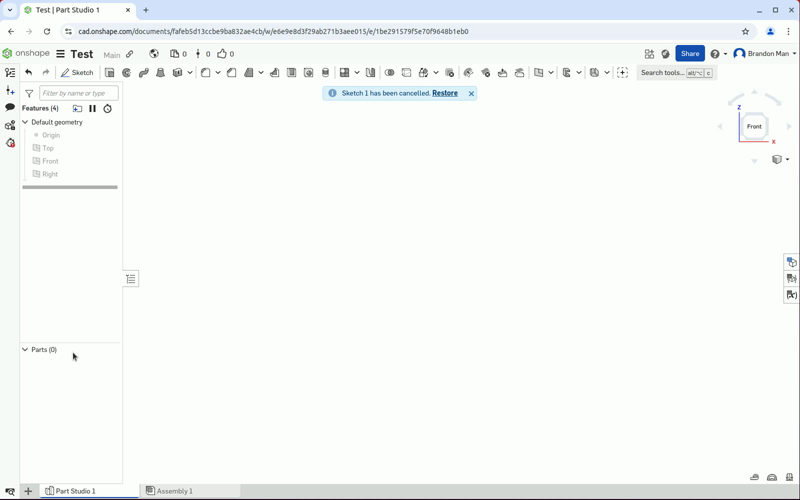
key(shift+y)
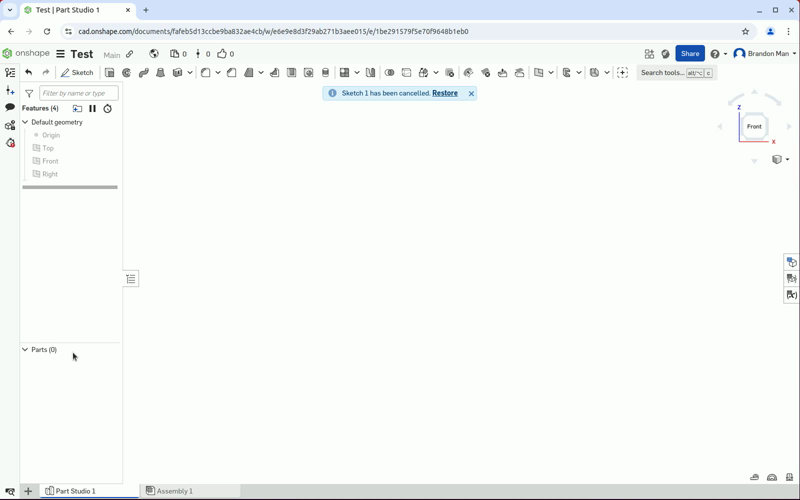
key(shift+s)
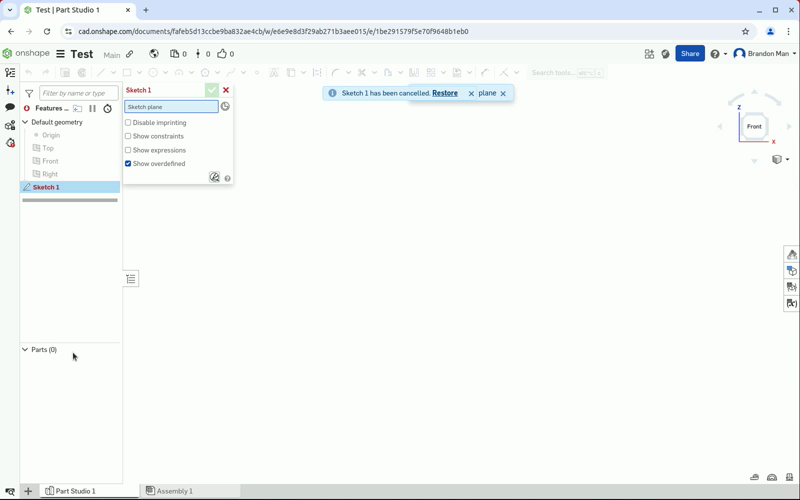
mouse_move(73, 163)
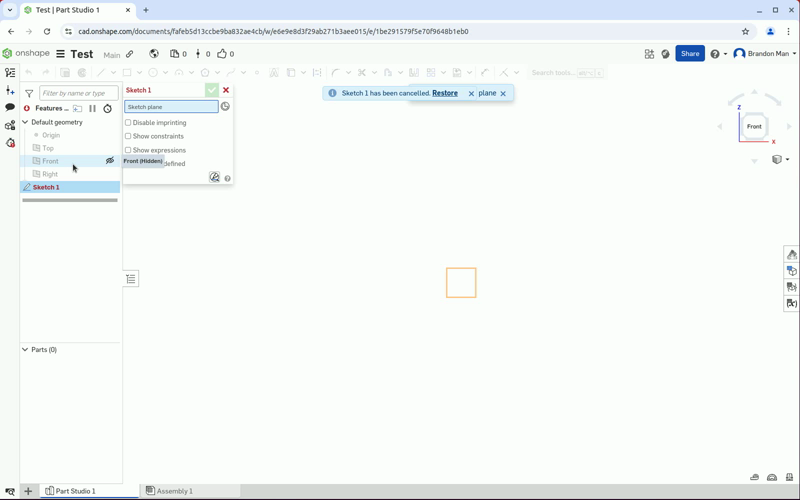
click(73, 163)
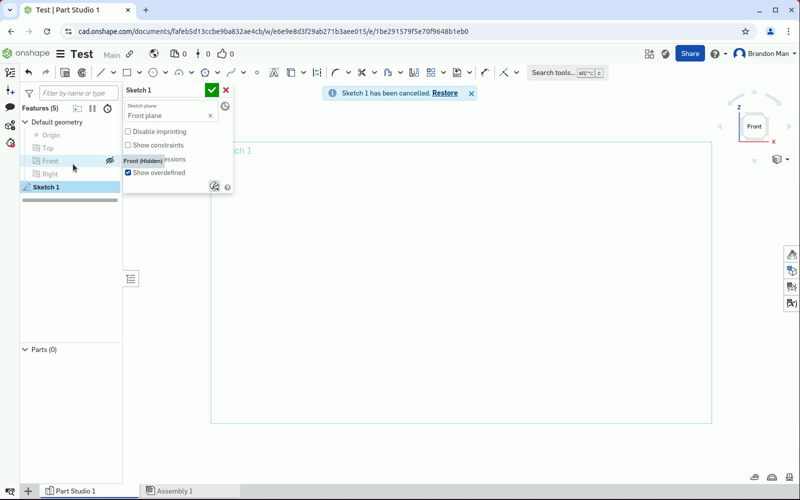
mouse_move(73, 352)
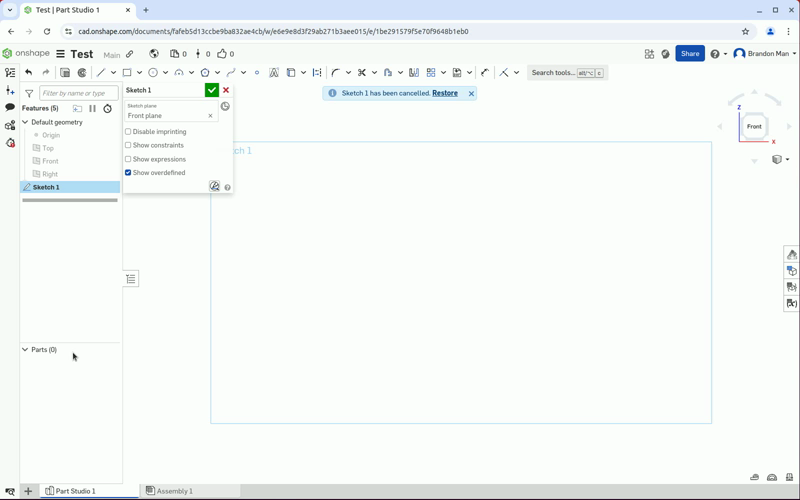
key(y)
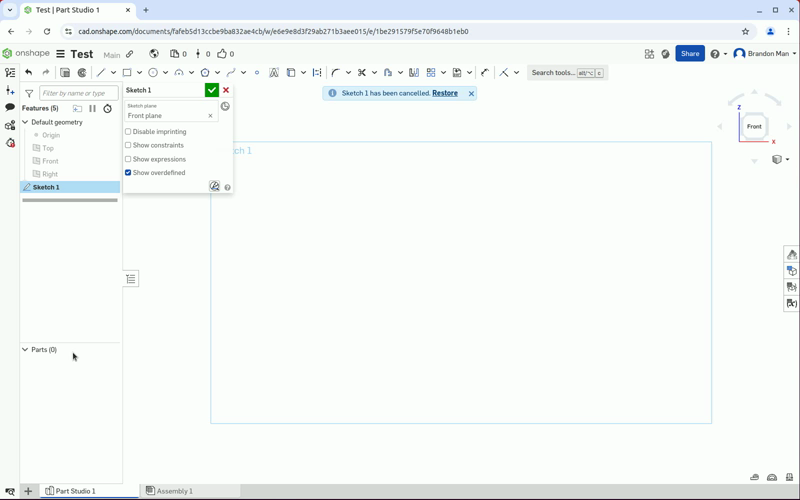
key(l)
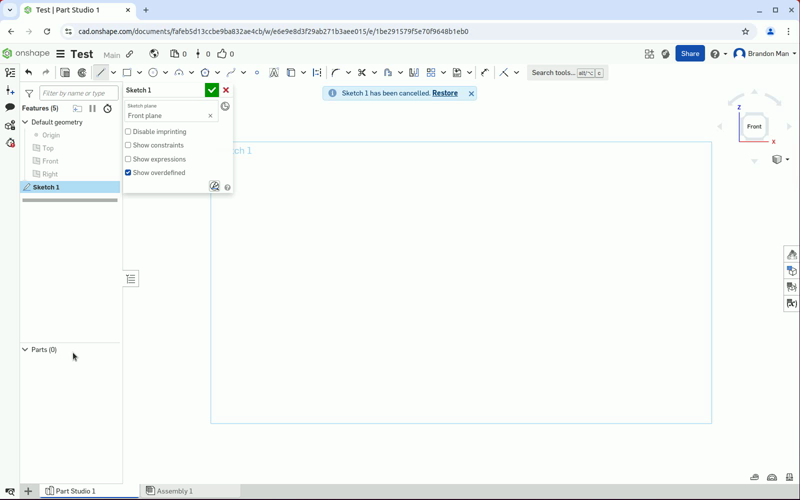
key_down(shift)
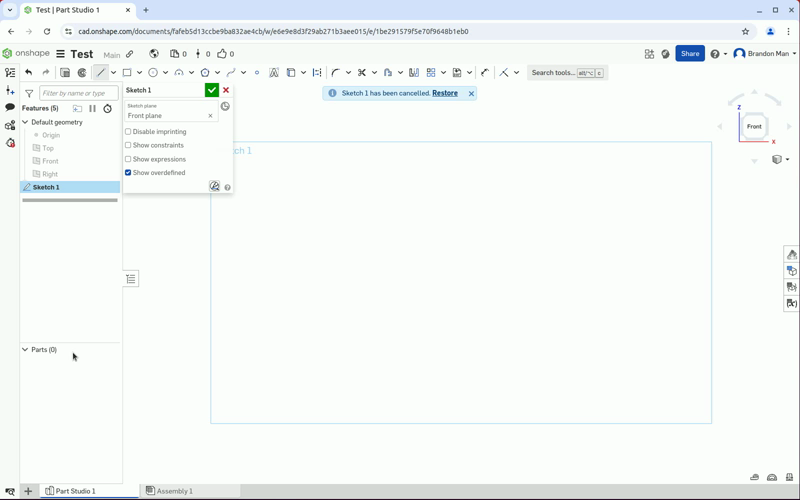
mouse_move(359, 299)
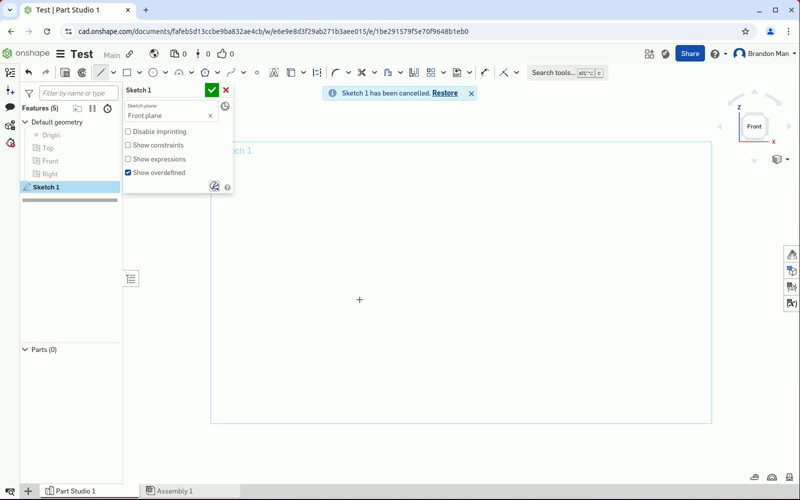
click(359, 299)
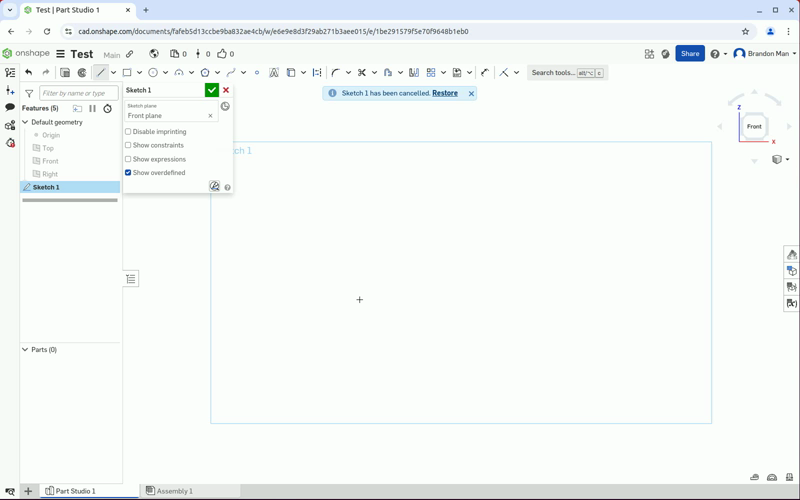
key_up(shift)
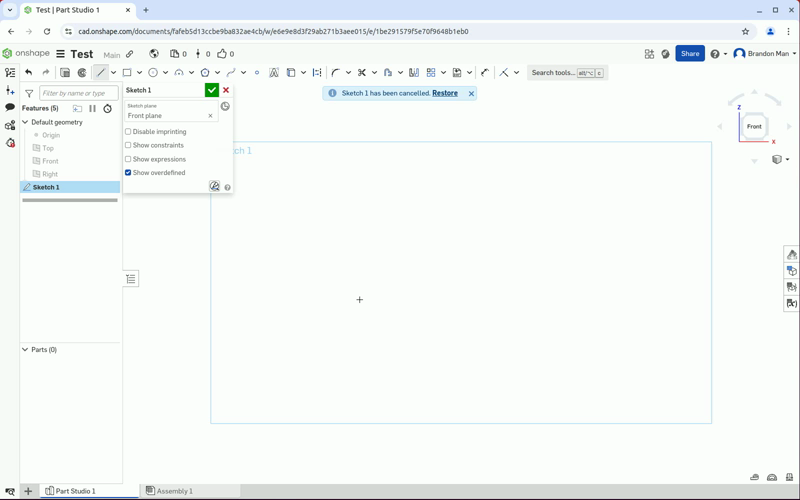
key_down(shift)
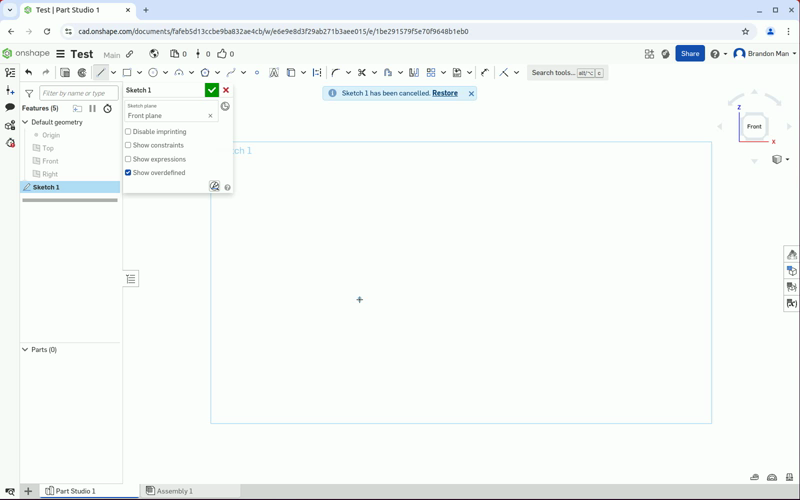
mouse_move(389, 299)
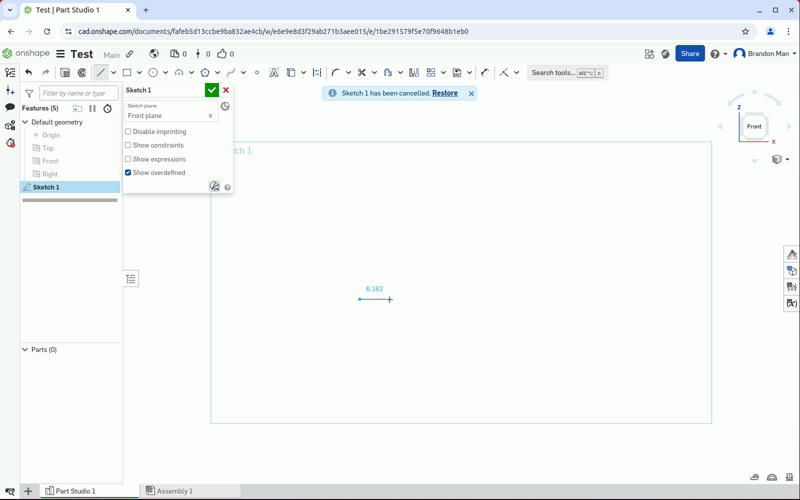
mouse_move(413, 299)
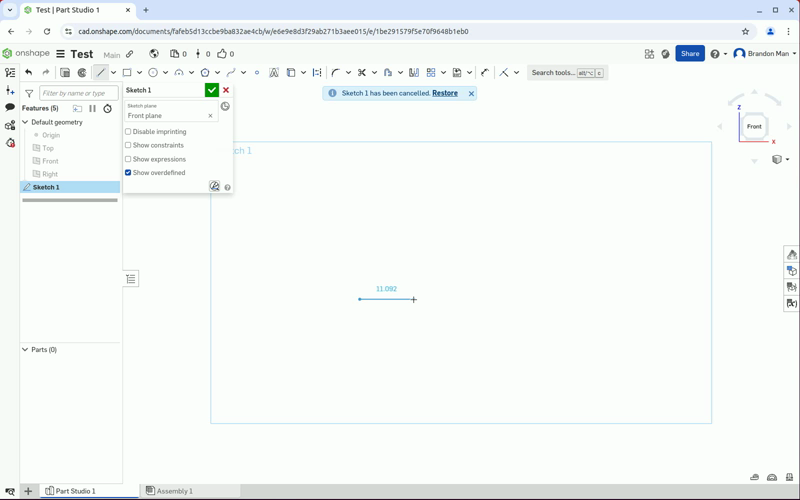
click(413, 299)
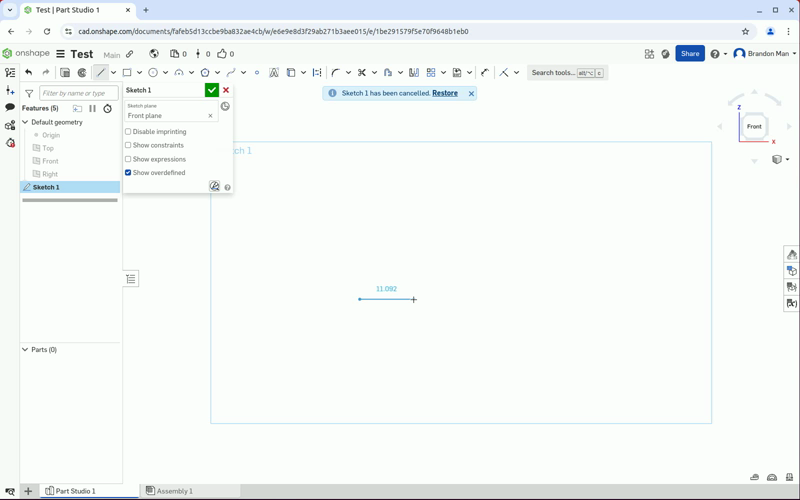
key_up(shift)
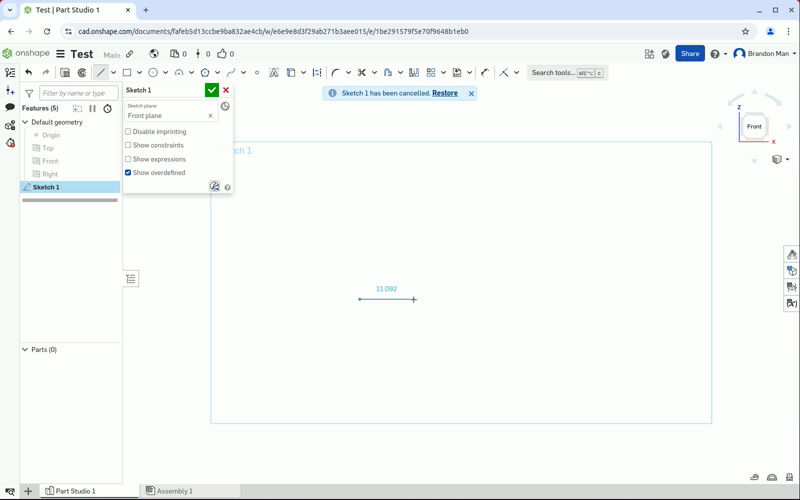
key(esc)
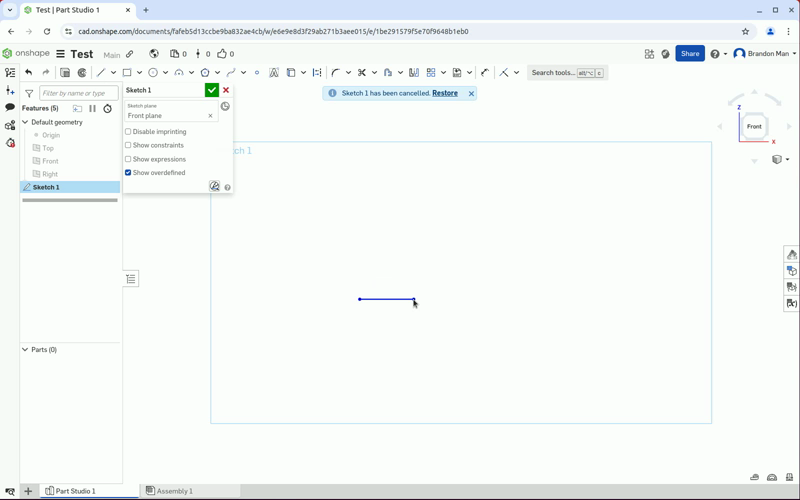
key(a)
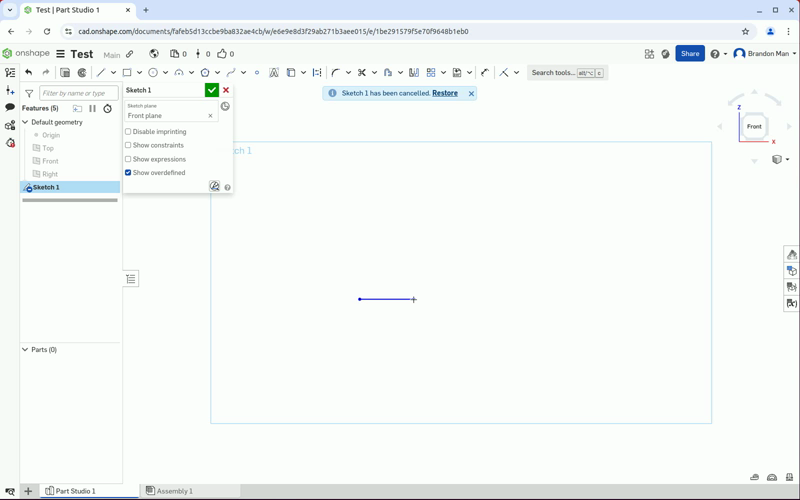
mouse_move(413, 299)
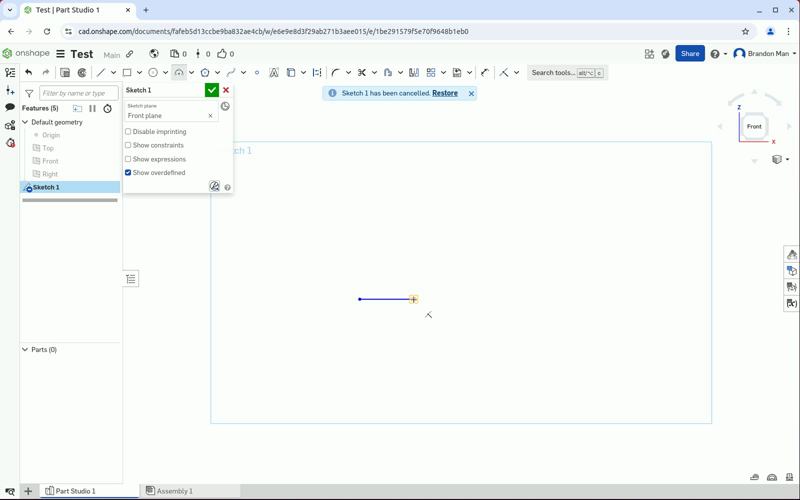
click(413, 299)
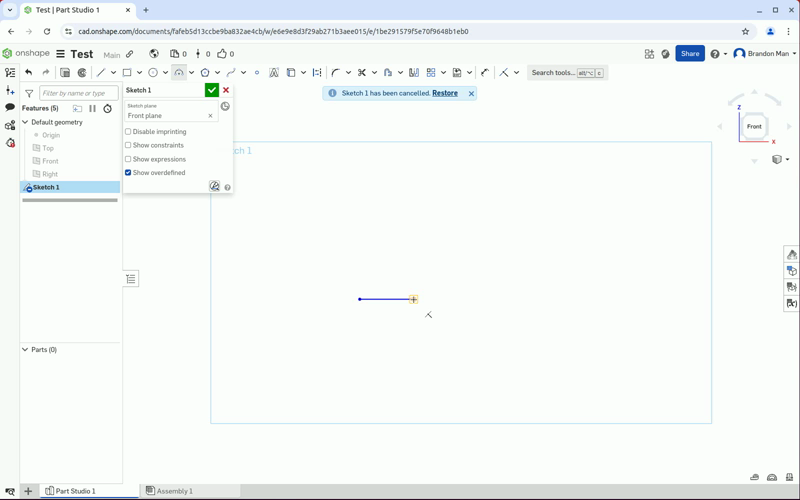
key_down(shift)
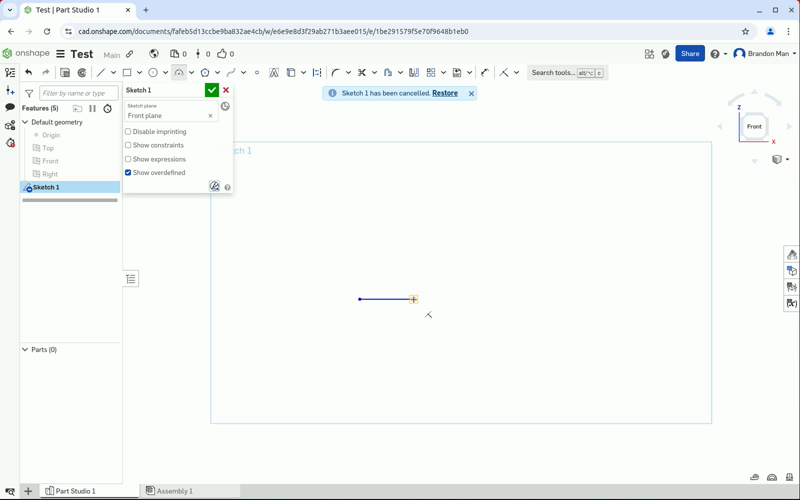
mouse_move(518, 299)
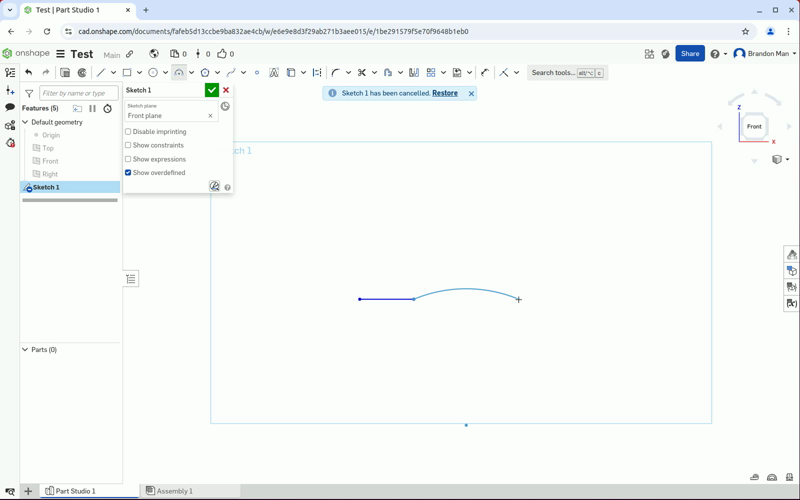
click(518, 299)
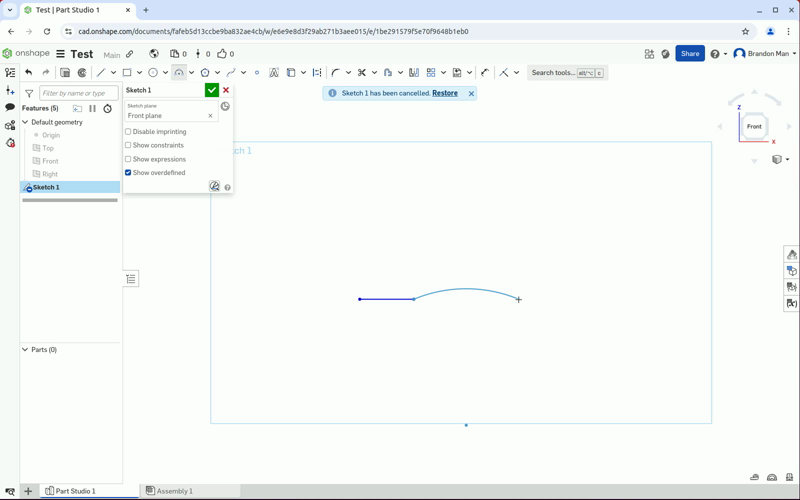
mouse_move(466, 246)
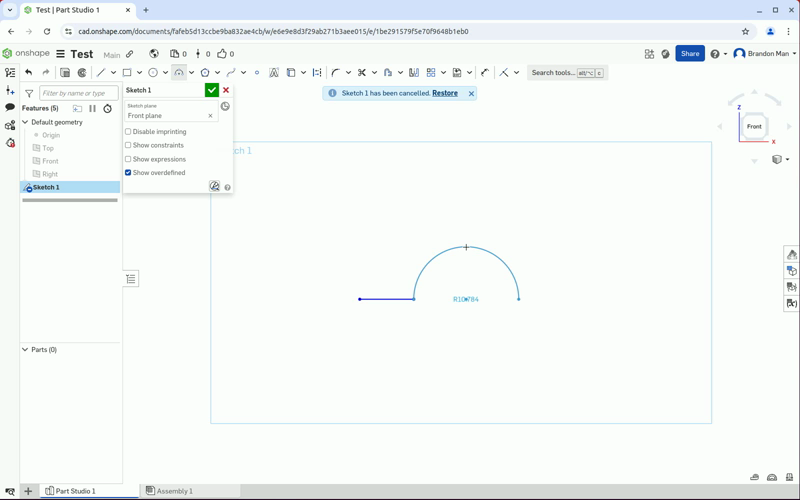
click(466, 246)
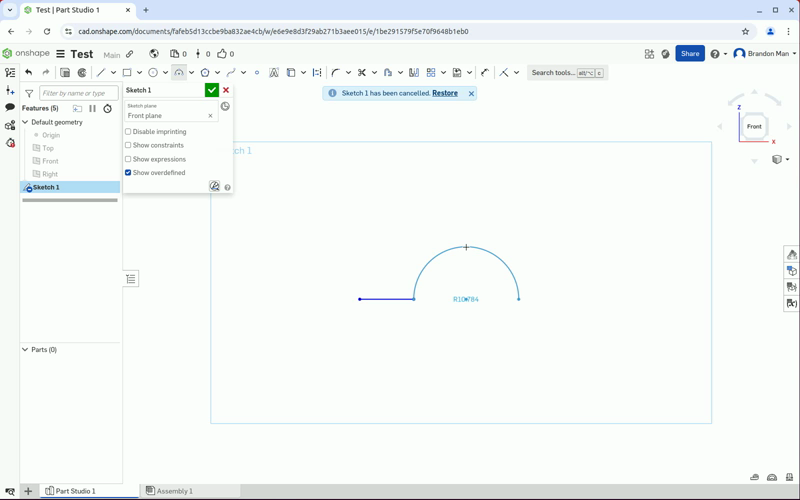
key_up(shift)
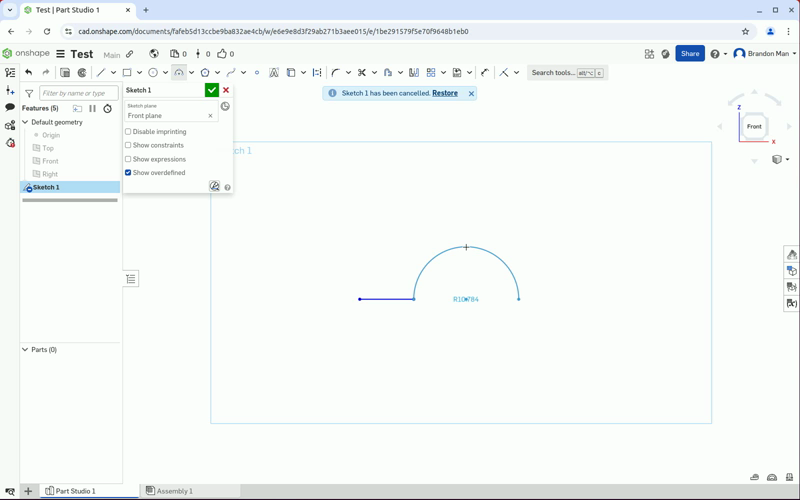
key(esc)
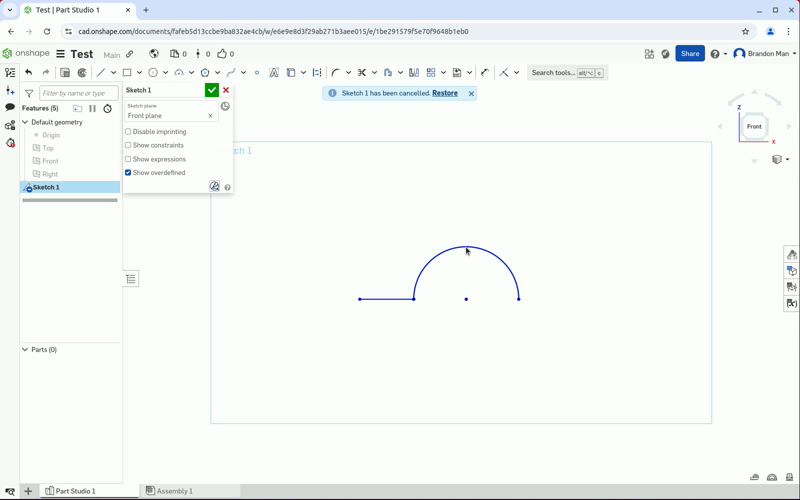
key(l)
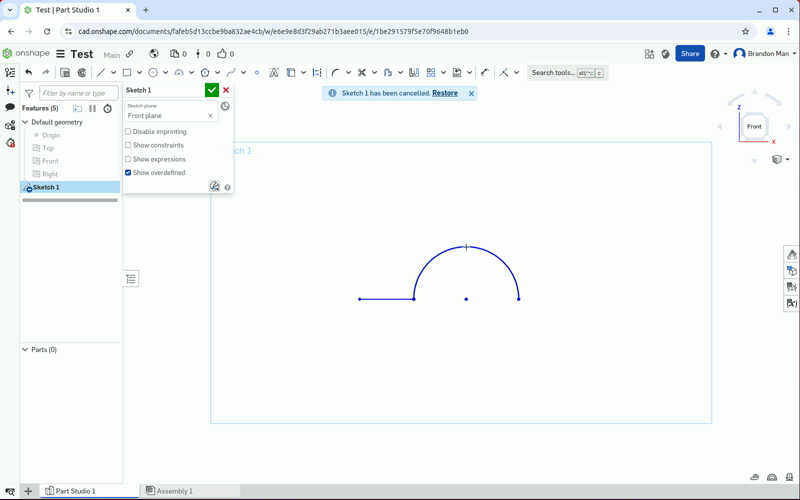
mouse_move(518, 299)
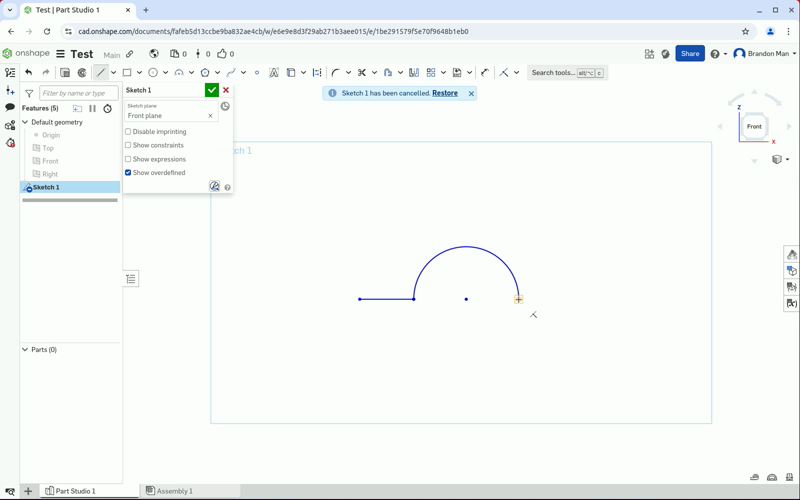
click(518, 299)
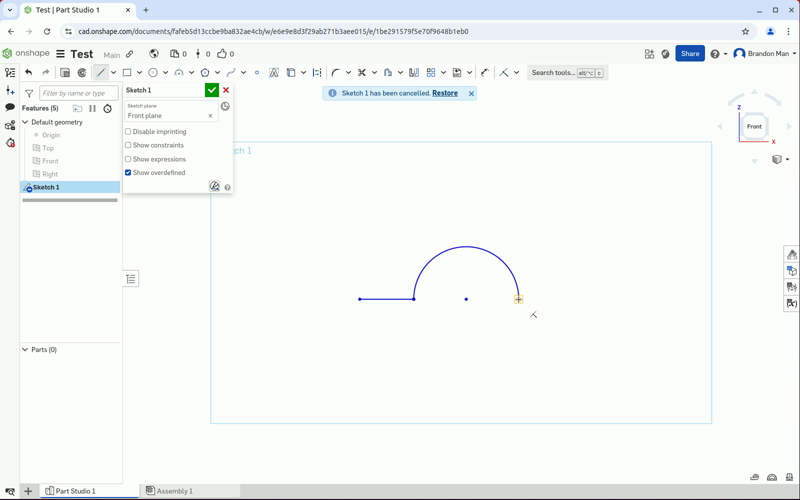
key_down(shift)
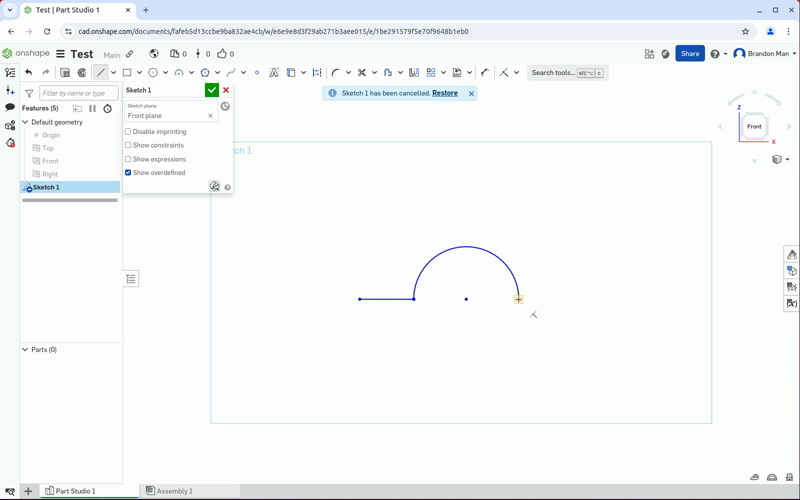
mouse_move(548, 299)
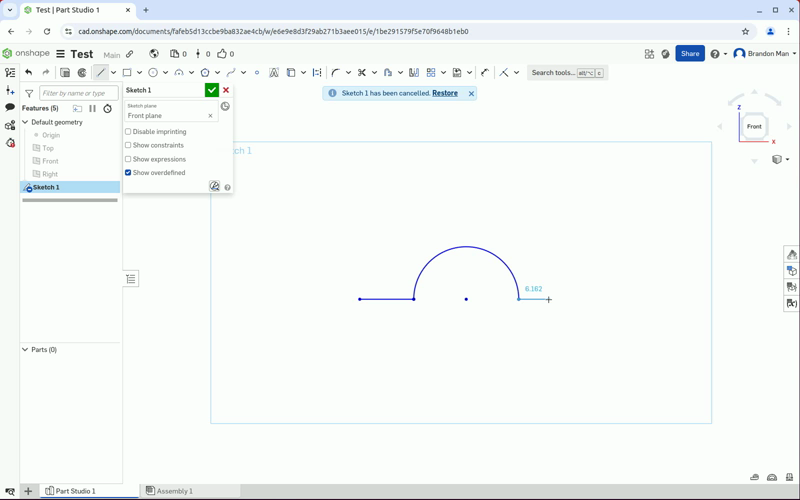
mouse_move(572, 299)
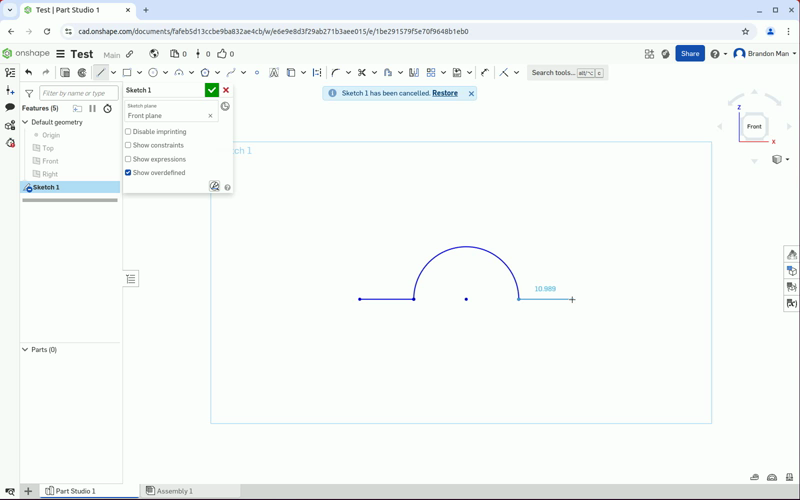
click(572, 299)
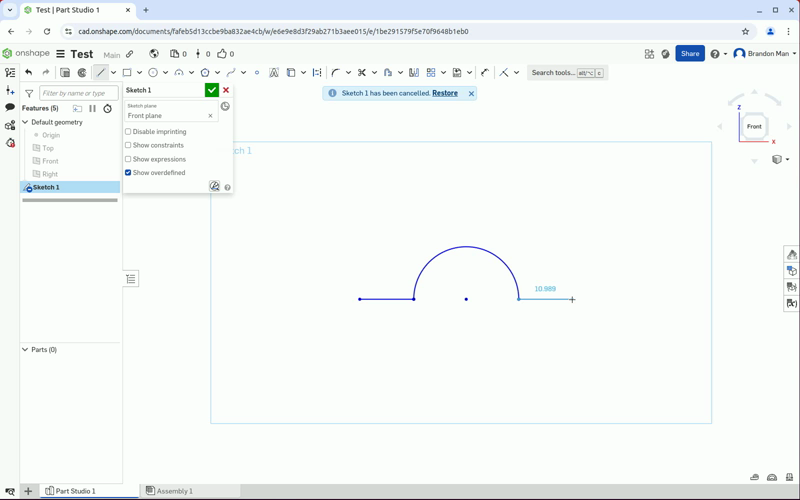
key_up(shift)
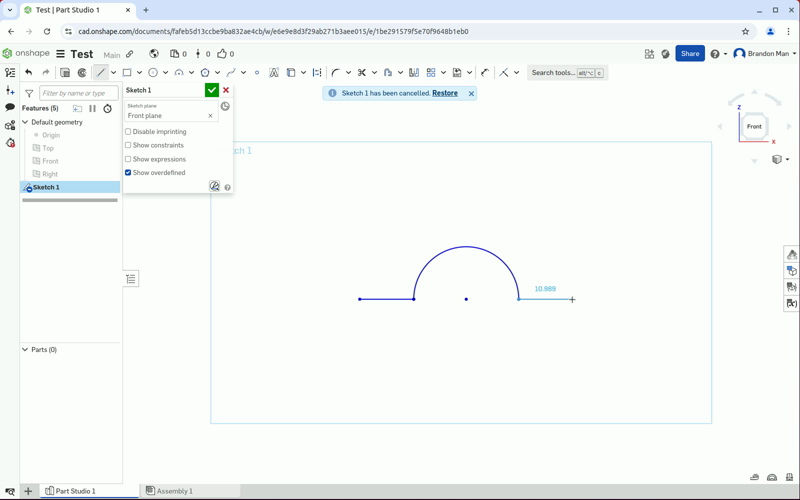
key_down(shift)
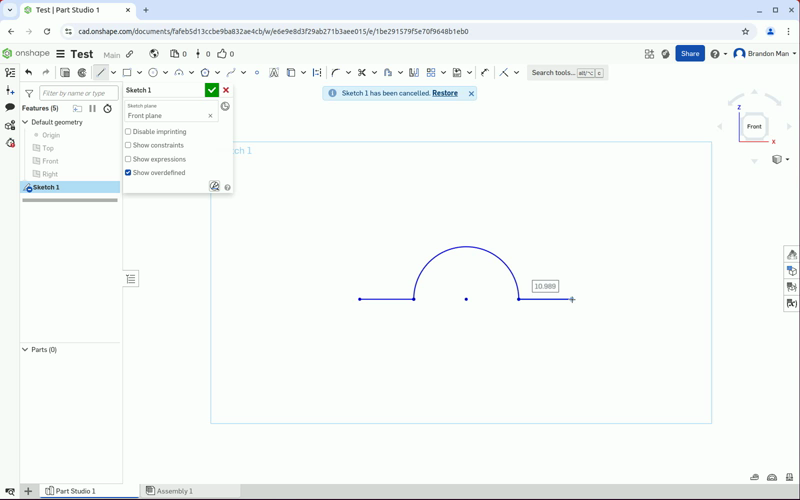
mouse_move(572, 214)
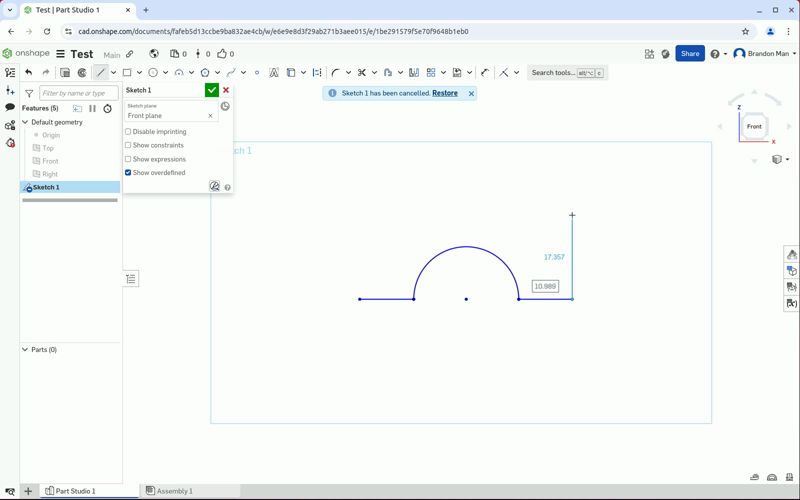
click(572, 214)
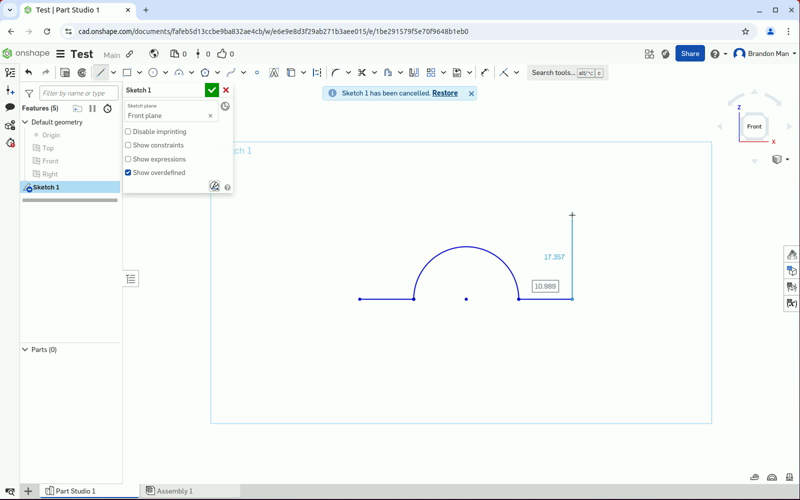
key_up(shift)
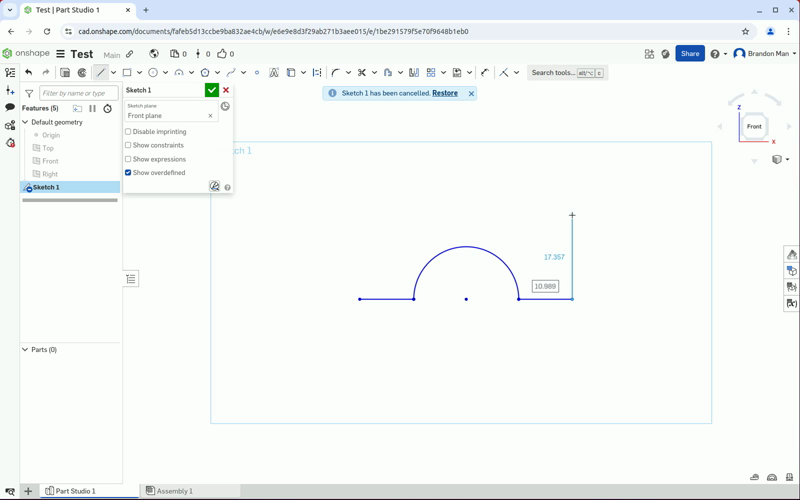
key_down(shift)
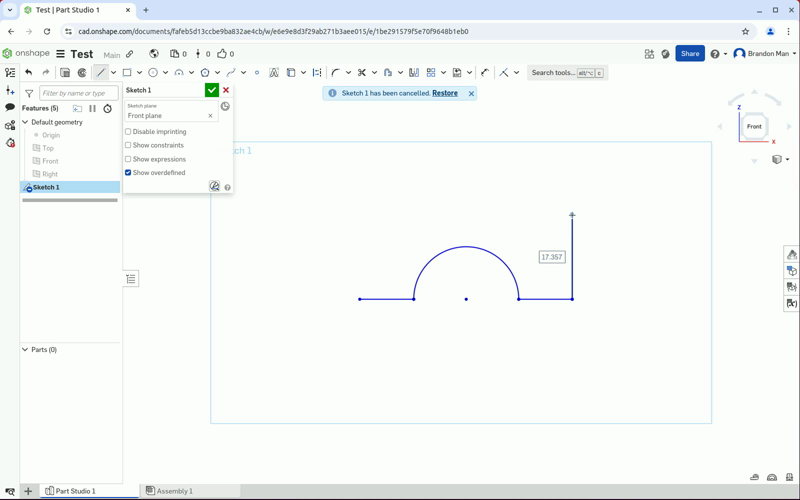
mouse_move(359, 214)
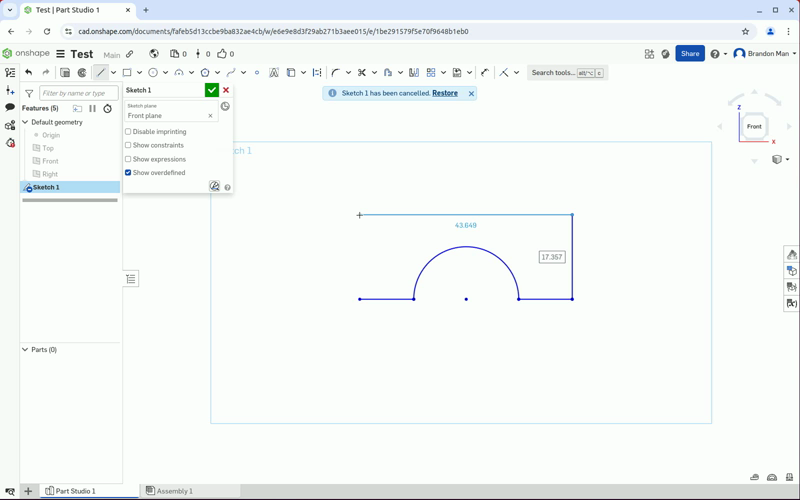
click(359, 214)
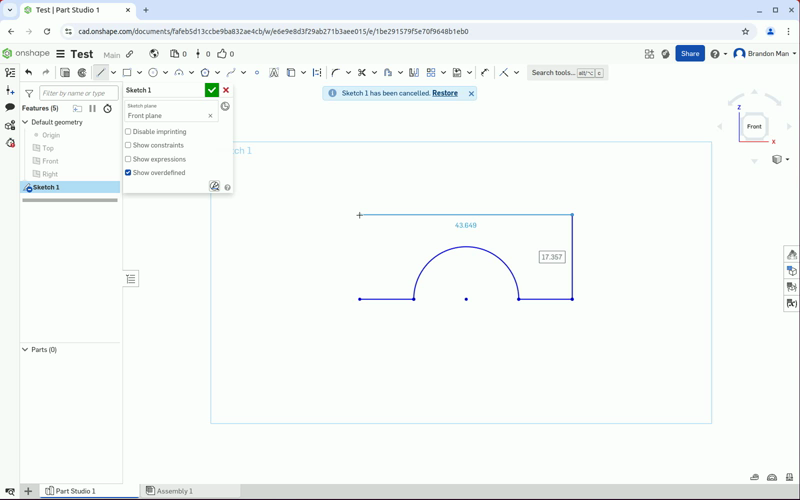
key_up(shift)
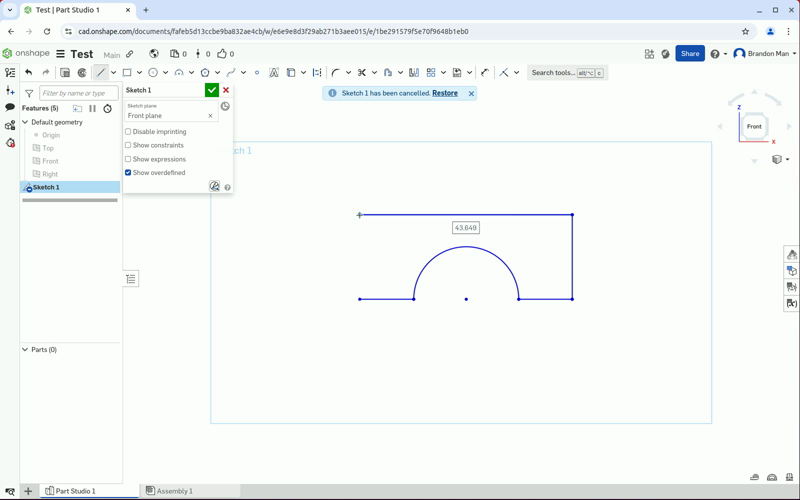
key_down(shift)
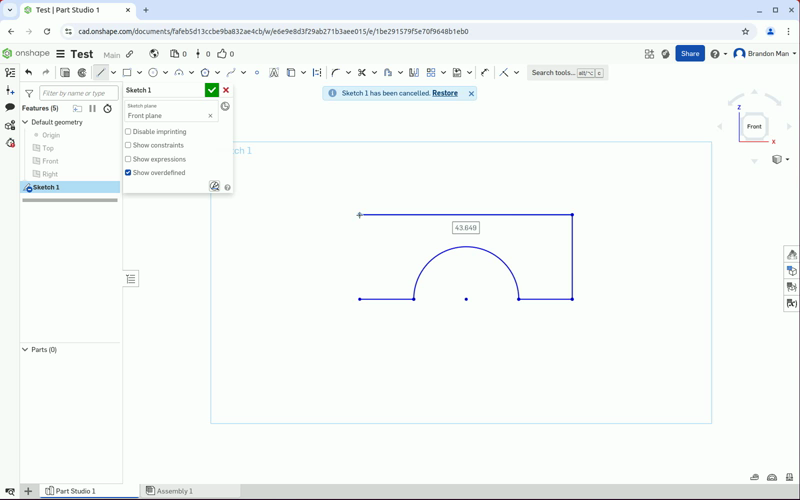
mouse_move(359, 299)
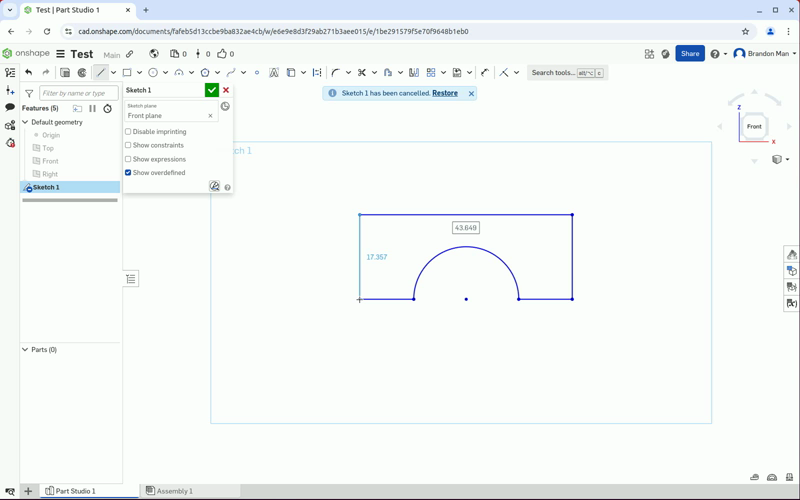
key_up(shift)
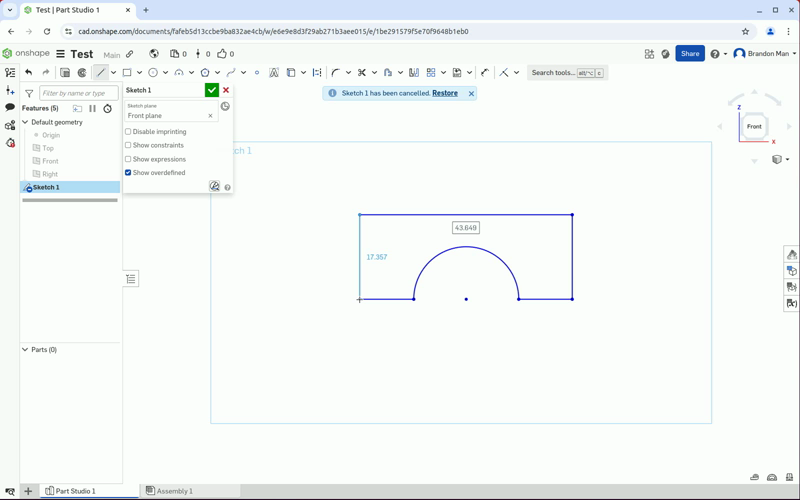
click(359, 299)
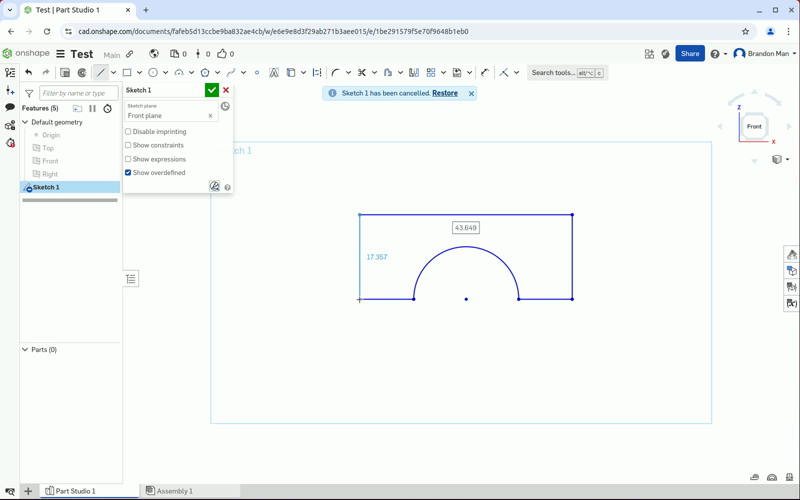
key(esc)
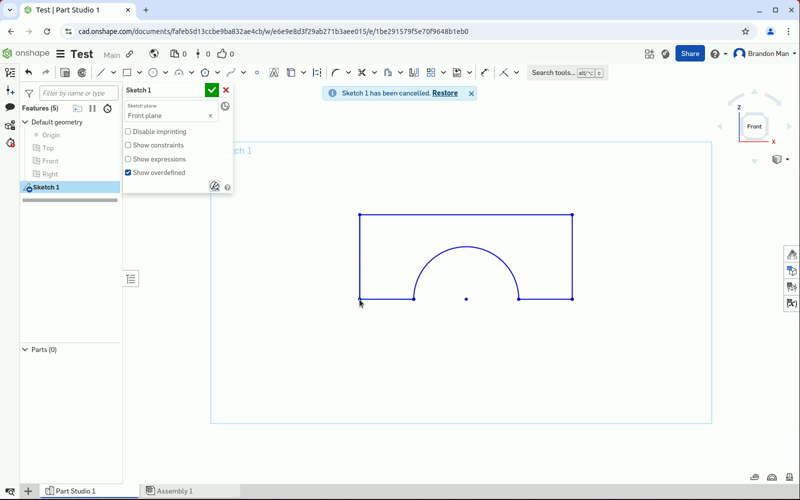
mouse_move(385, 263)
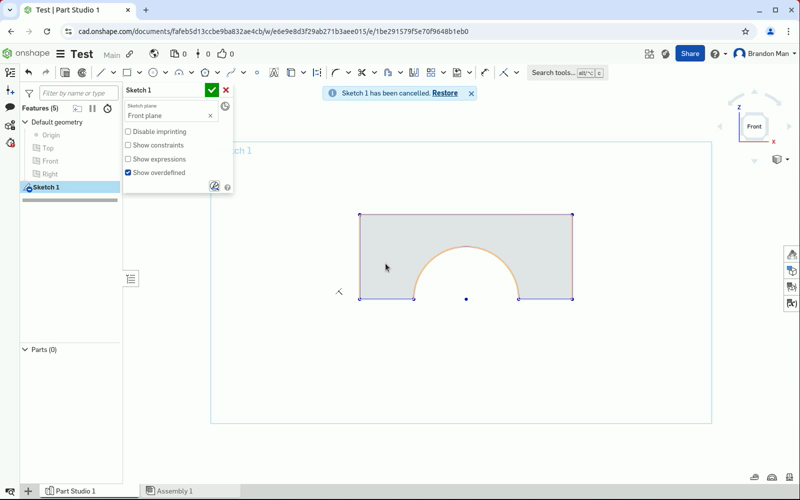
click(385, 263)
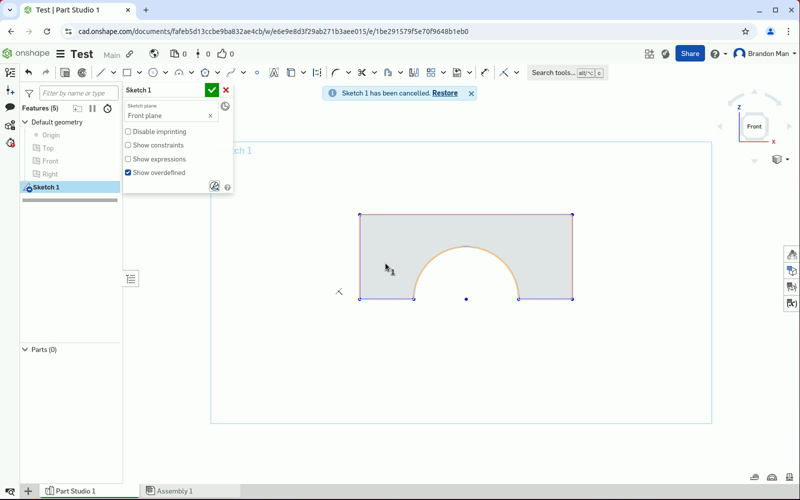
mouse_move(73, 352)
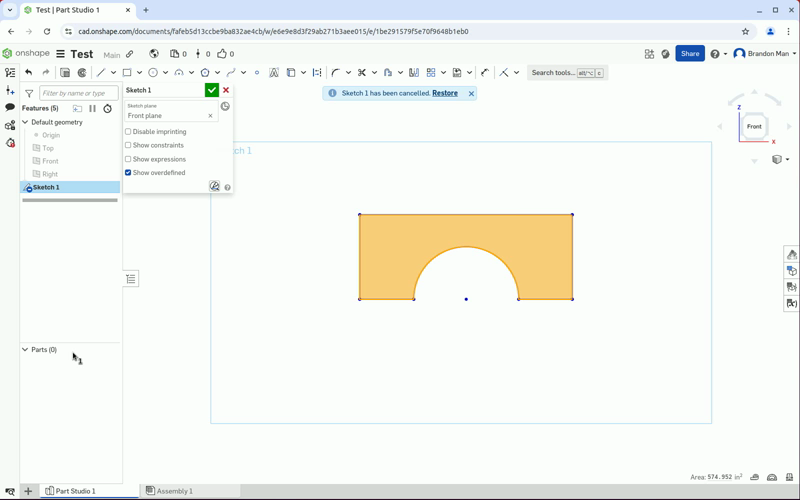
key(shift+y)
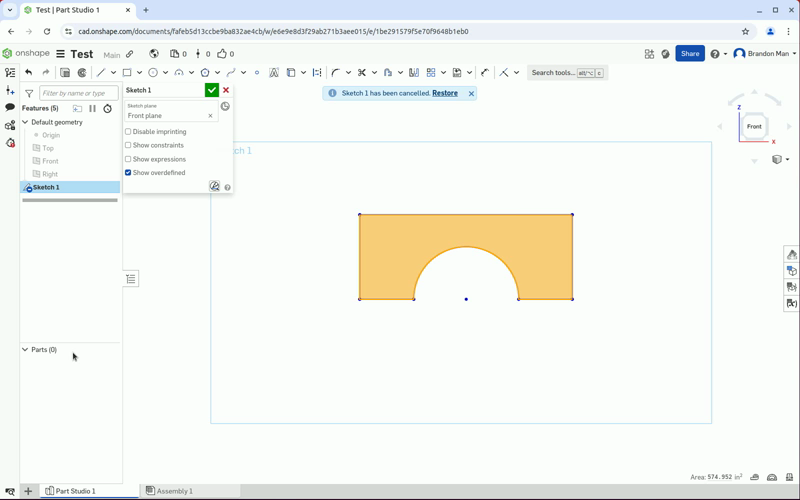
key(shift+e)
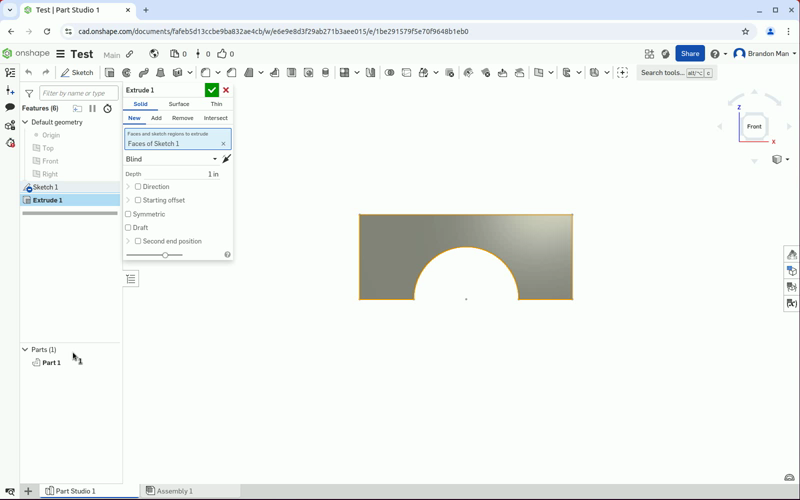
mouse_move(143, 106)
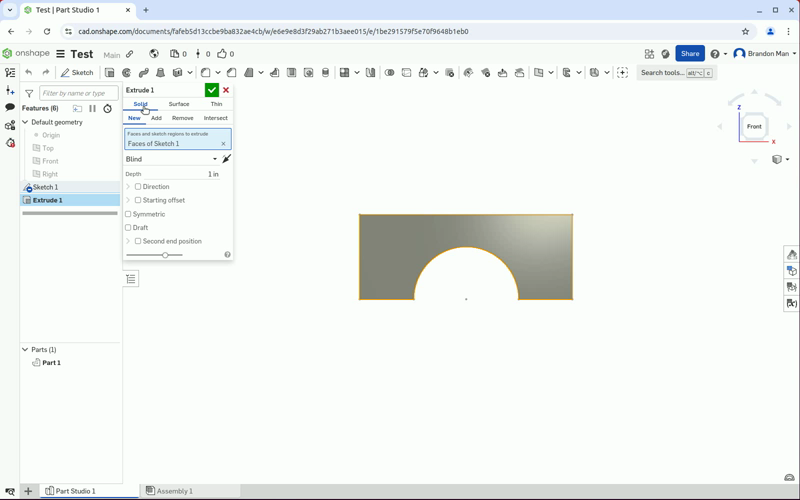
click(143, 106)
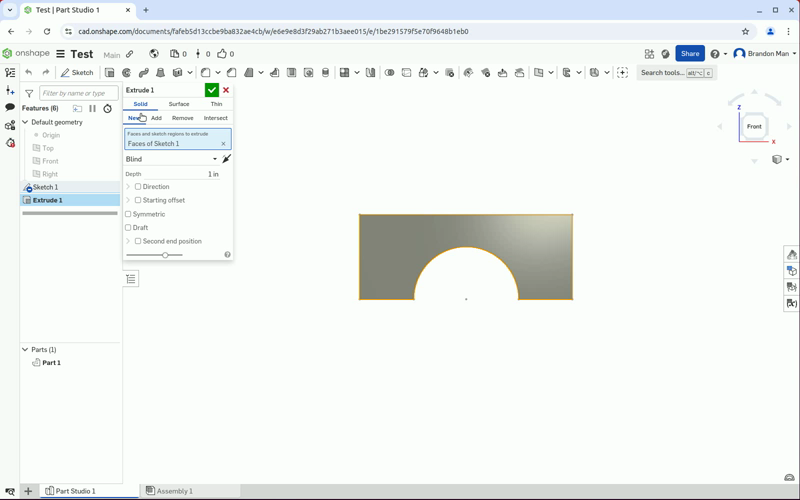
mouse_move(137, 120)
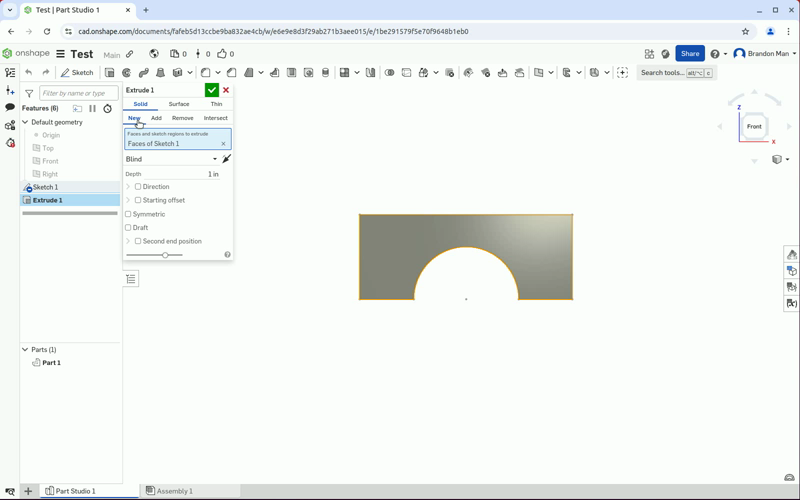
click(137, 120)
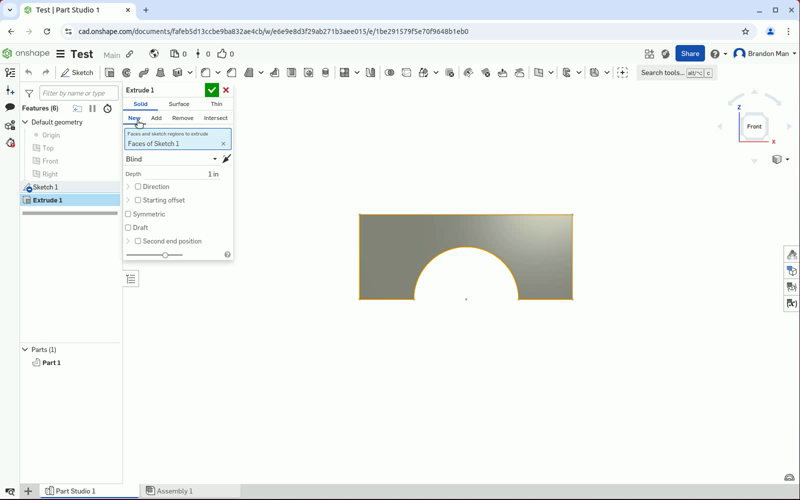
key(tab, 4)
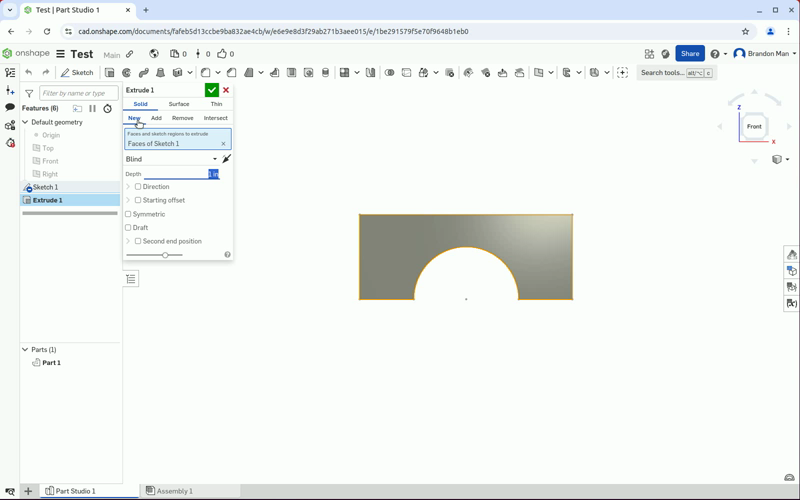
text(11.795)
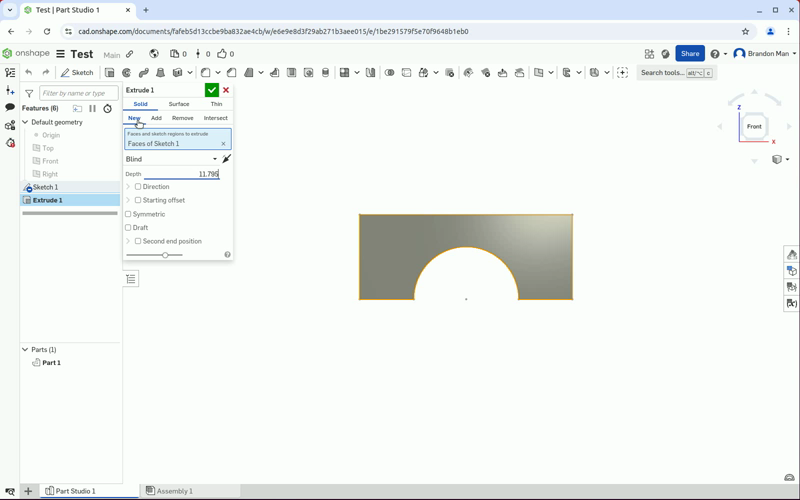
key(enter)
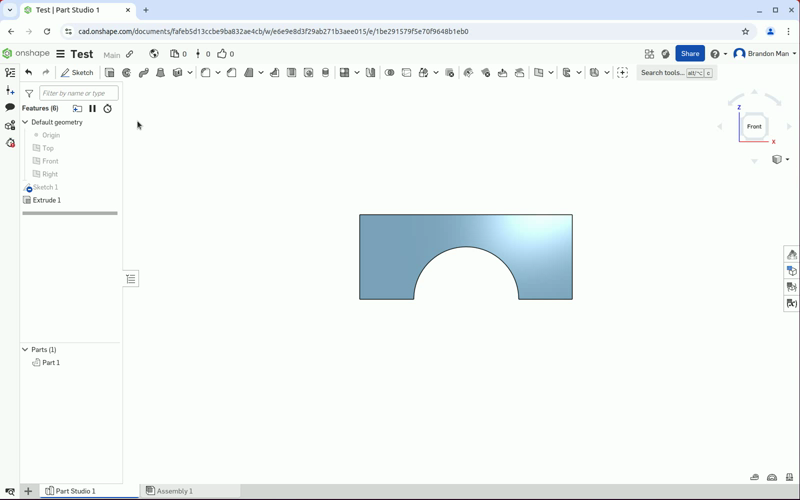
key(shift+h)
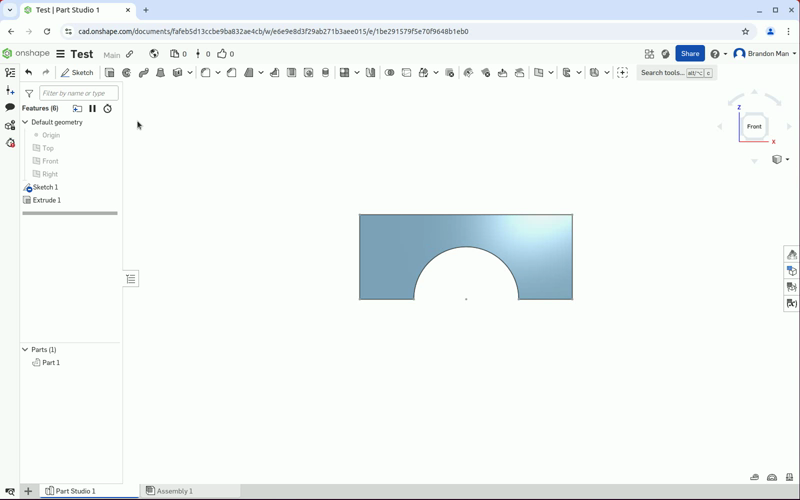
key(shift+h)
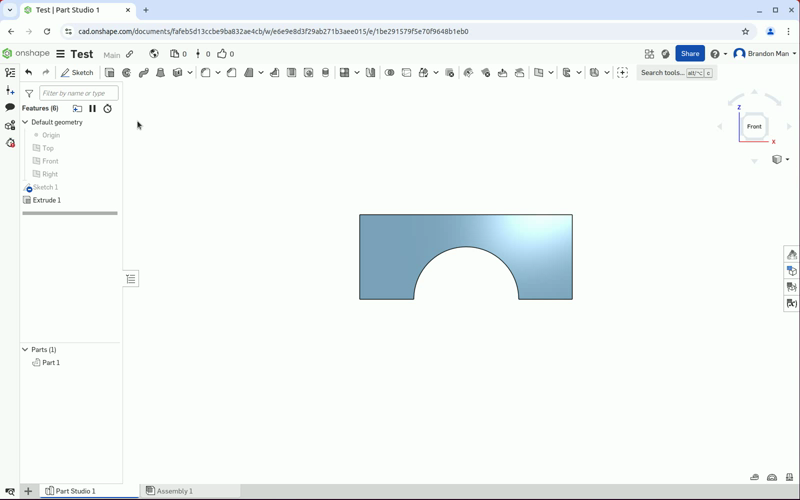
mouse_move(73, 189)
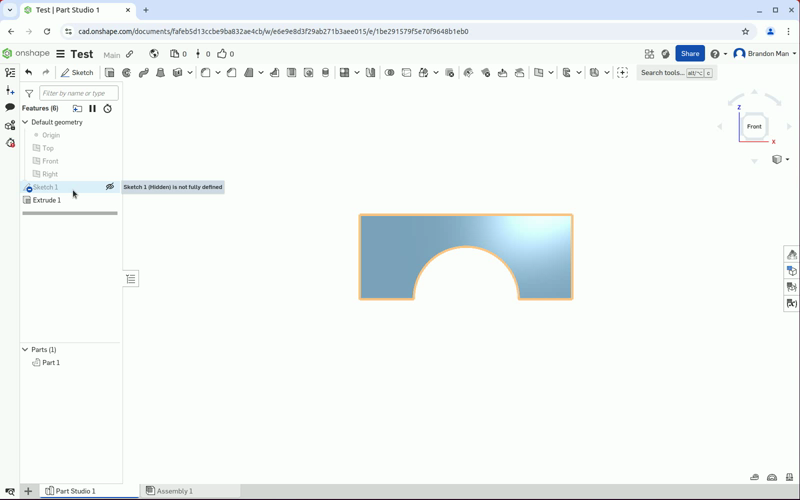
click(73, 189)
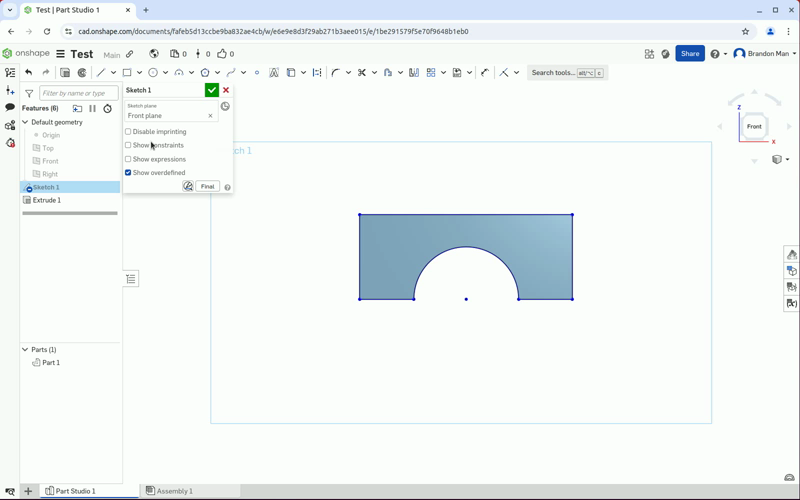
mouse_move(229, 92)
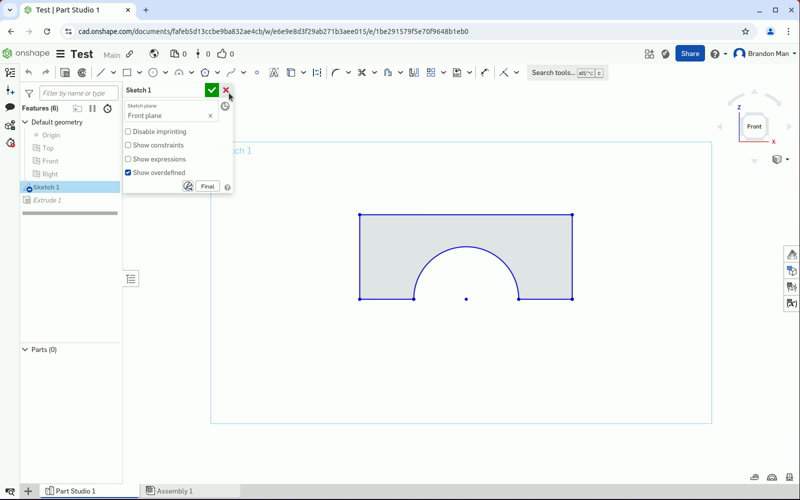
click(229, 92)
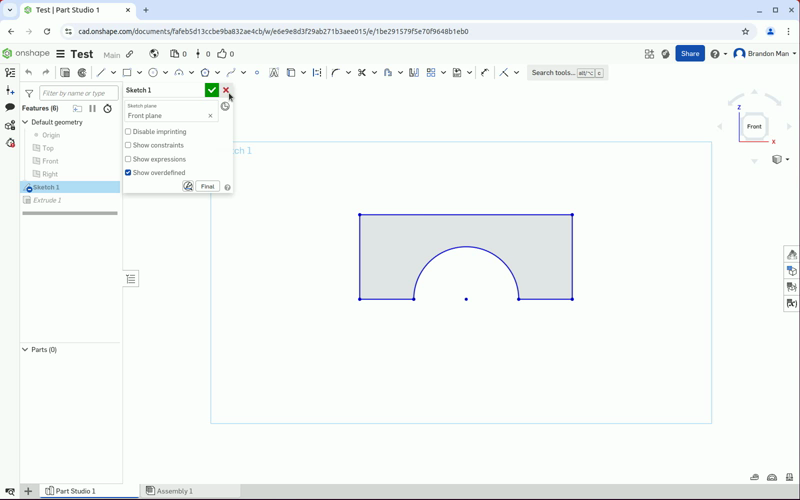
key(shift+s)
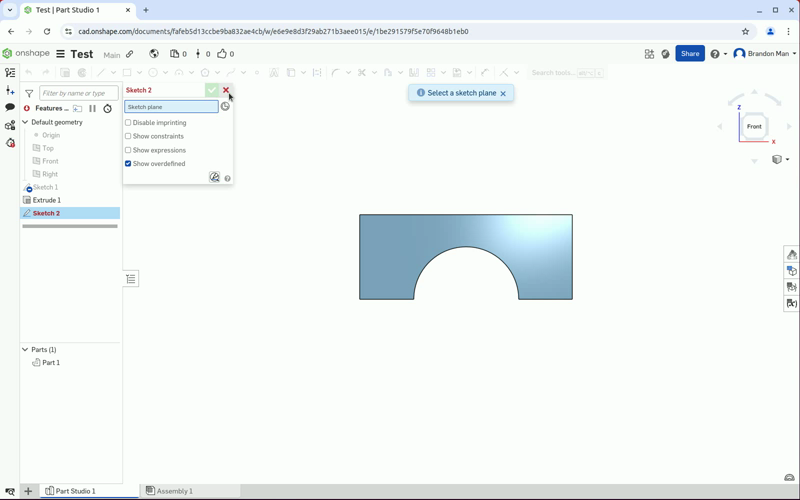
mouse_move(73, 163)
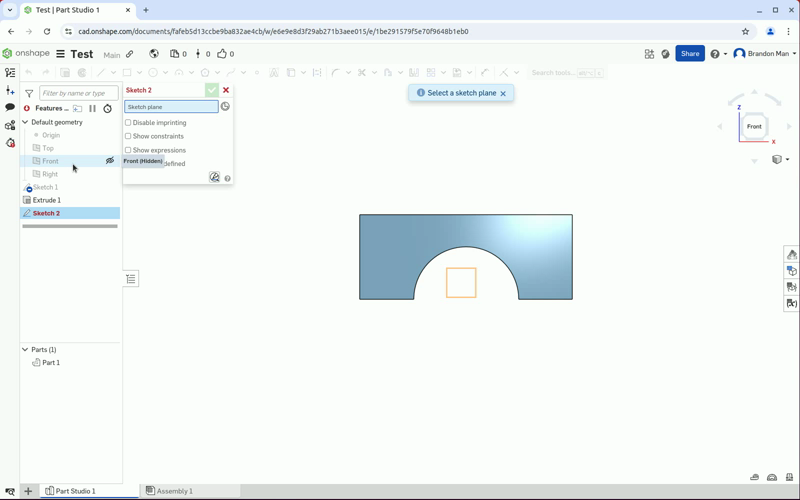
click(73, 163)
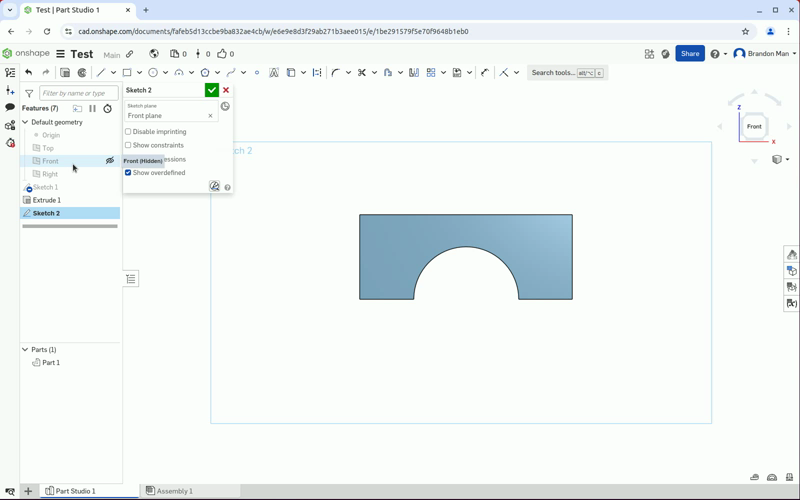
mouse_move(73, 352)
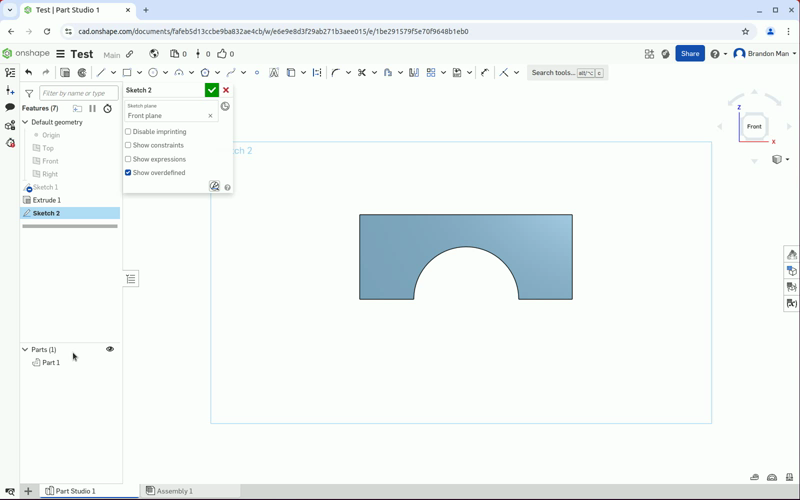
key(y)
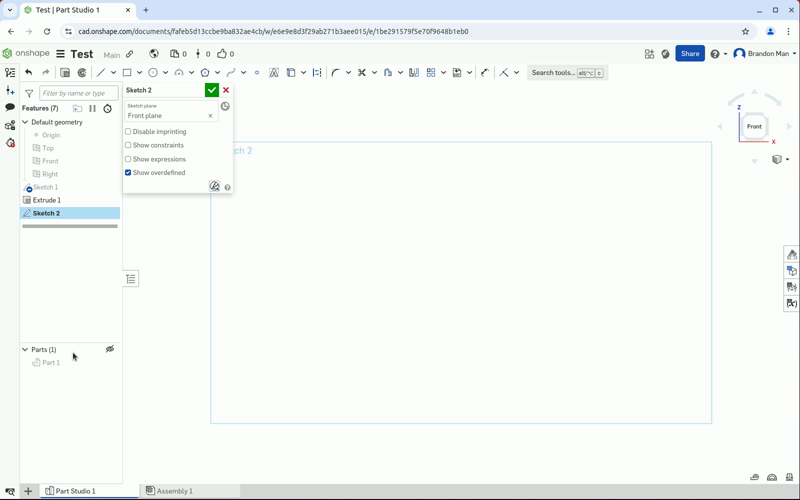
key(l)
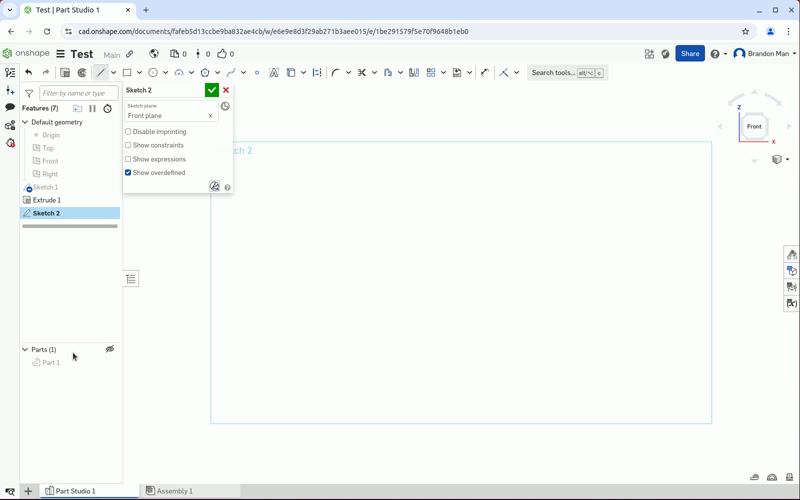
key_down(shift)
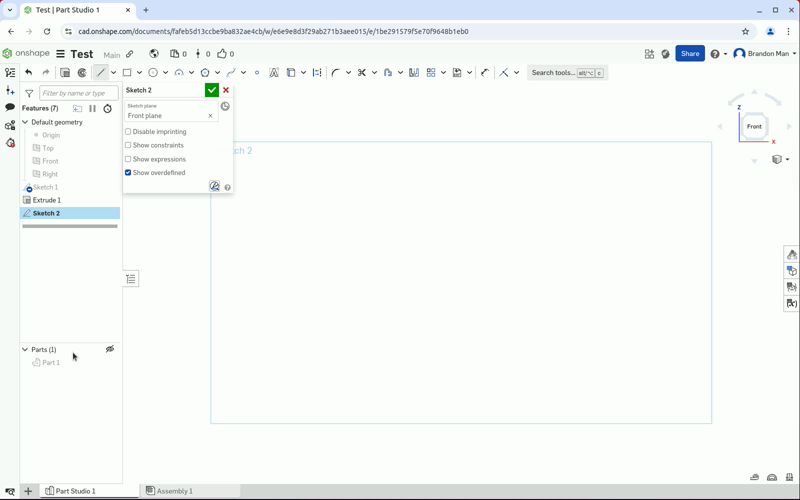
mouse_move(359, 384)
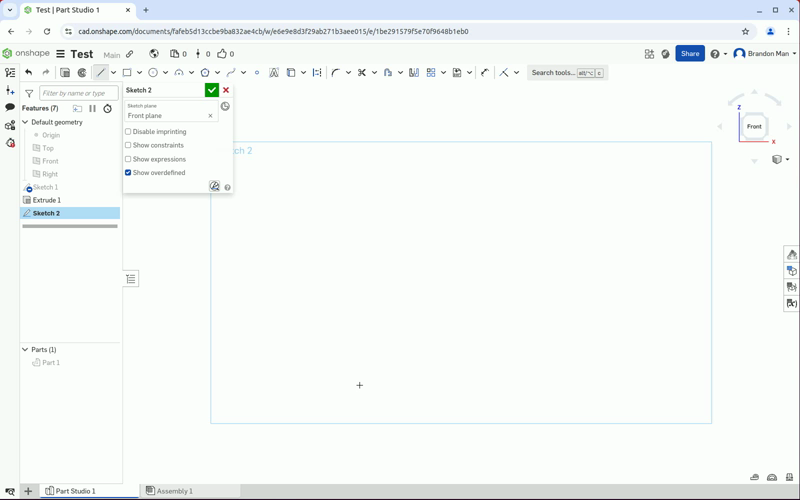
click(359, 384)
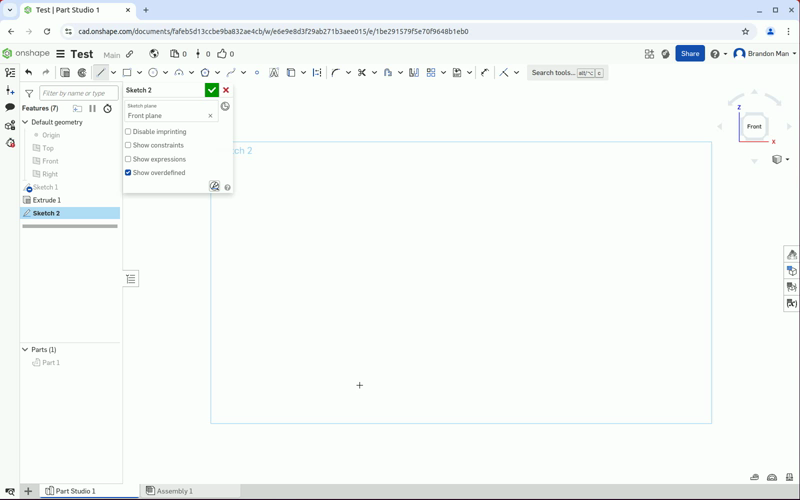
key_up(shift)
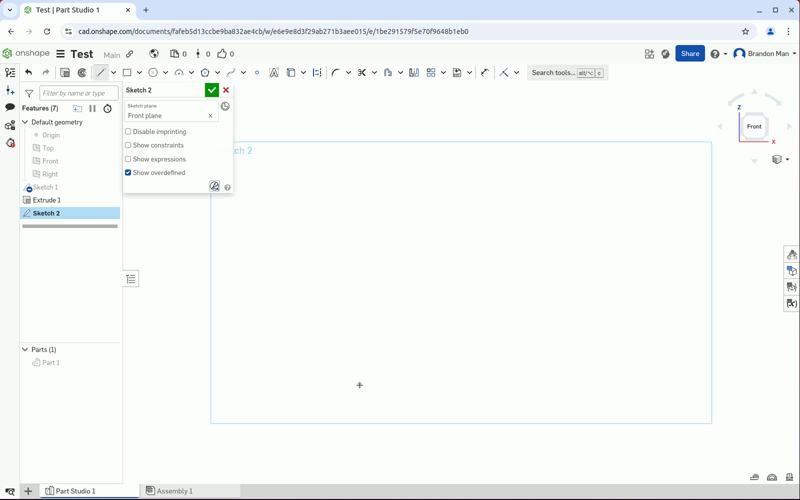
key_down(shift)
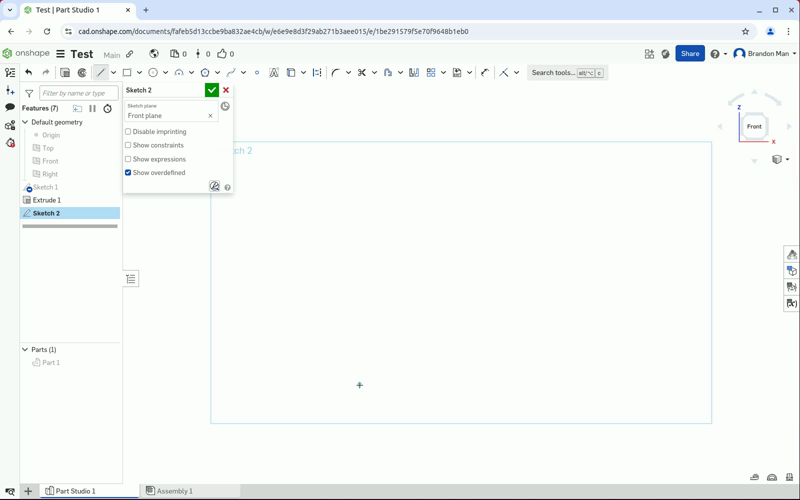
mouse_move(572, 384)
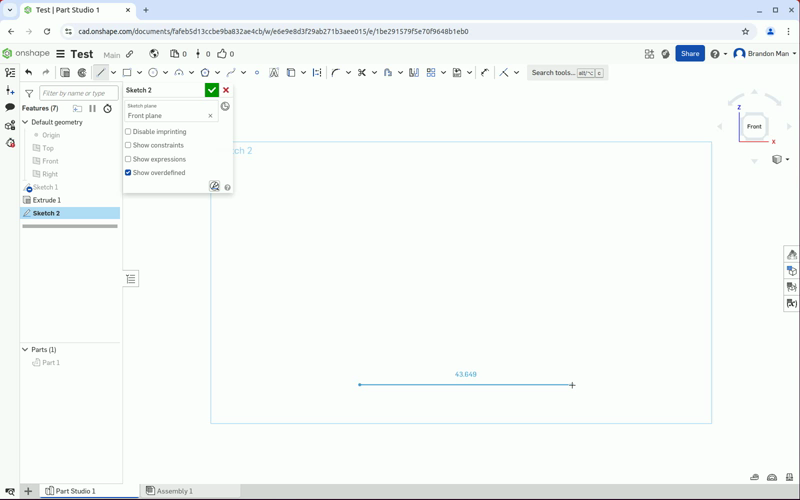
click(572, 384)
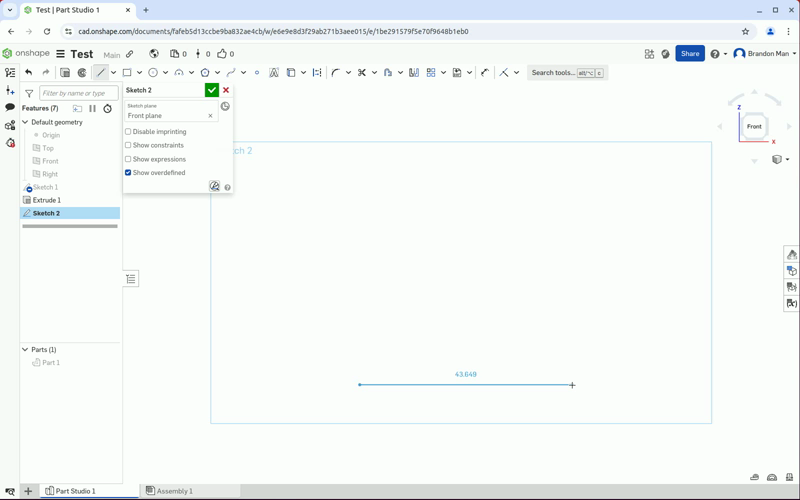
key_up(shift)
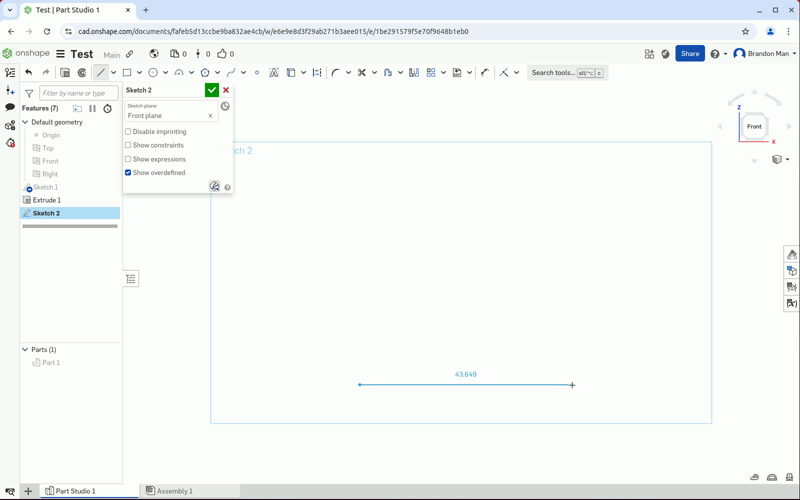
key_down(shift)
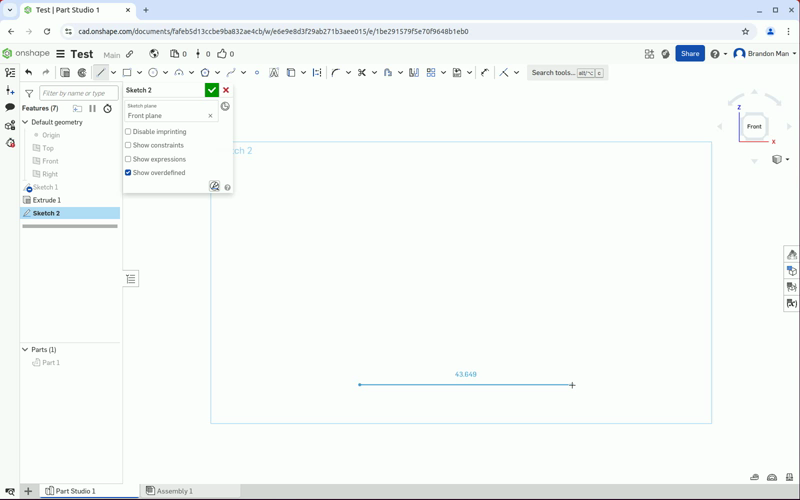
mouse_move(572, 300)
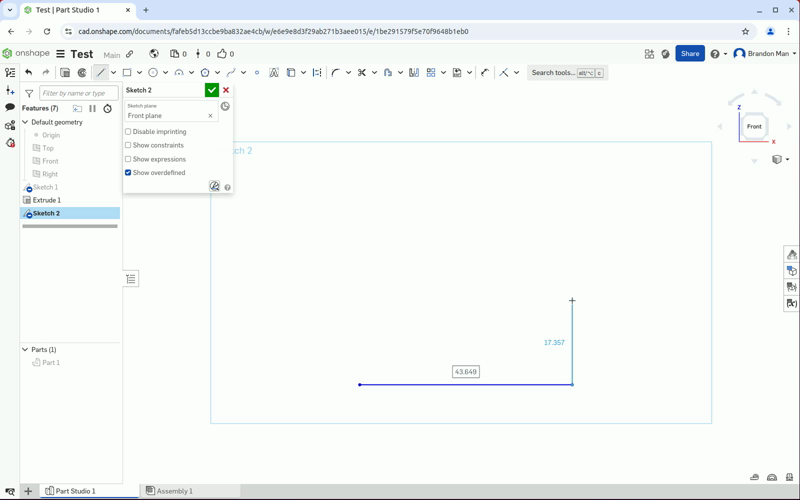
click(572, 300)
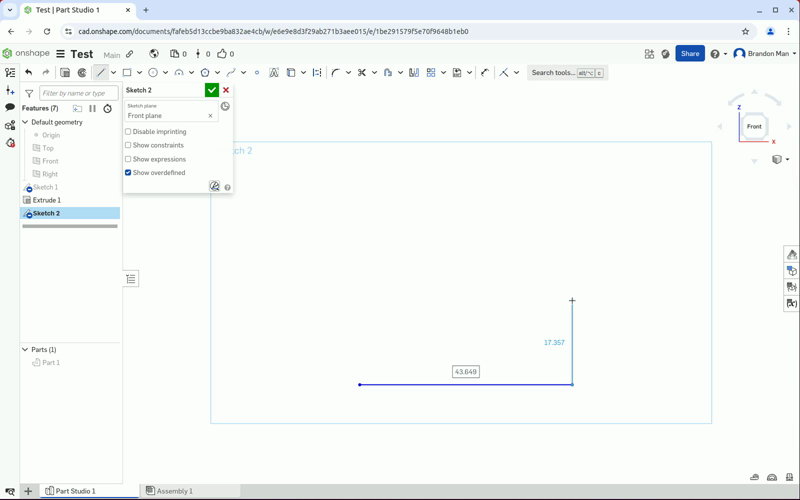
key_up(shift)
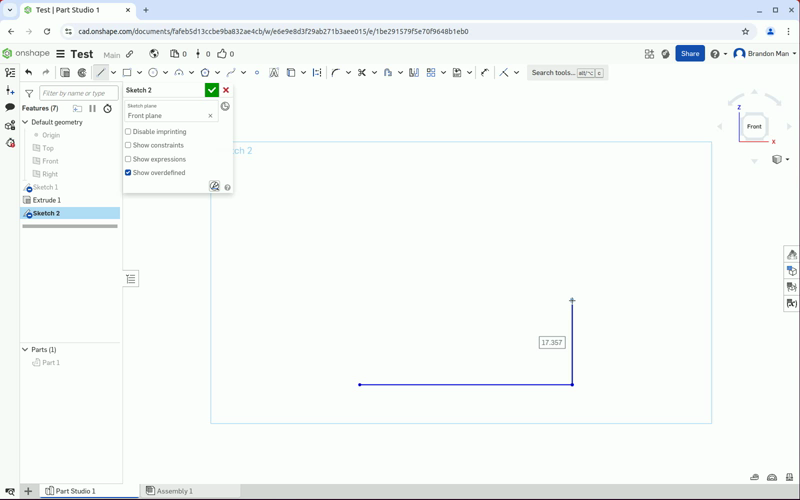
key_down(shift)
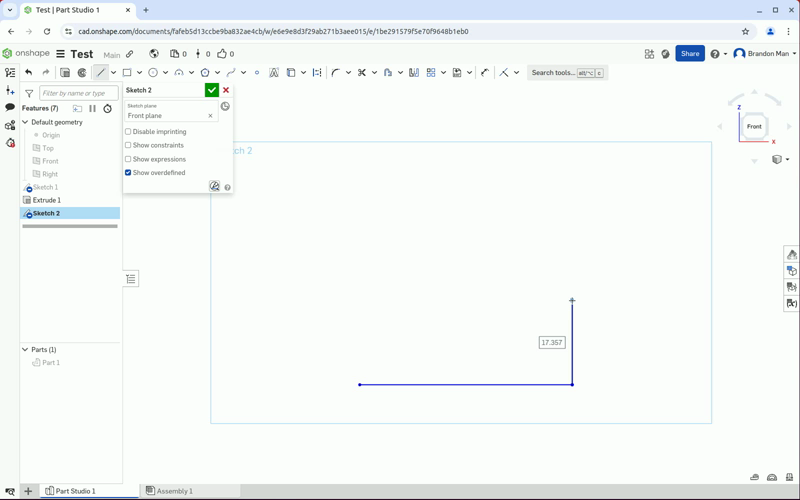
mouse_move(589, 300)
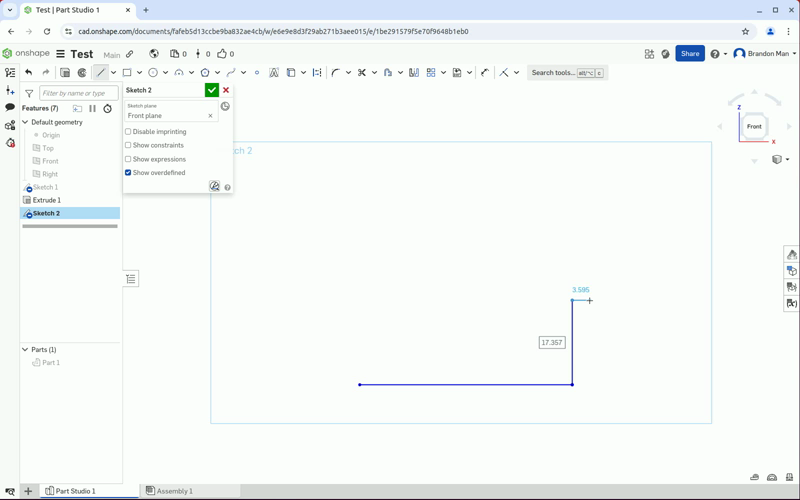
mouse_move(518, 300)
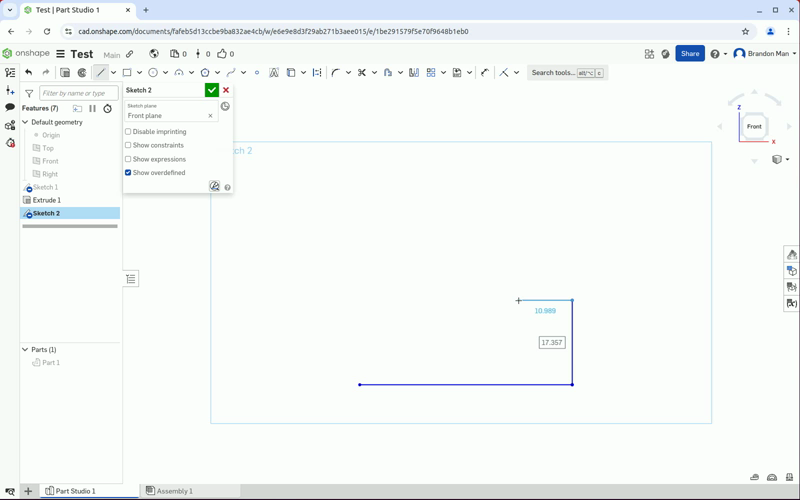
click(518, 300)
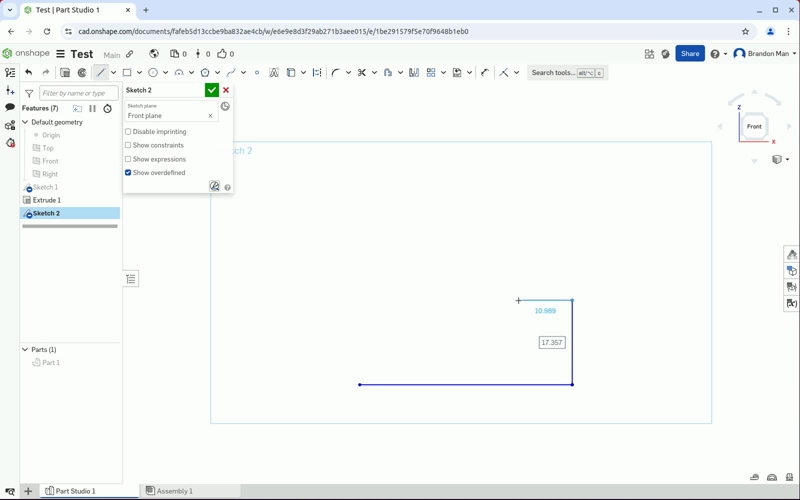
key_up(shift)
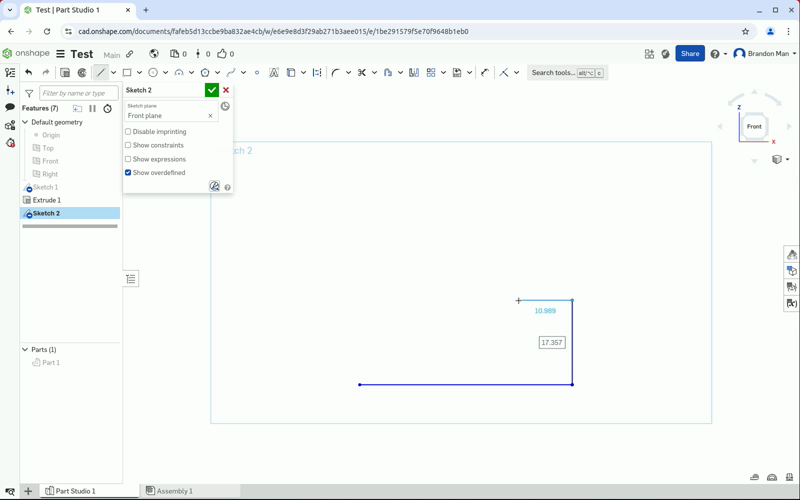
key(esc)
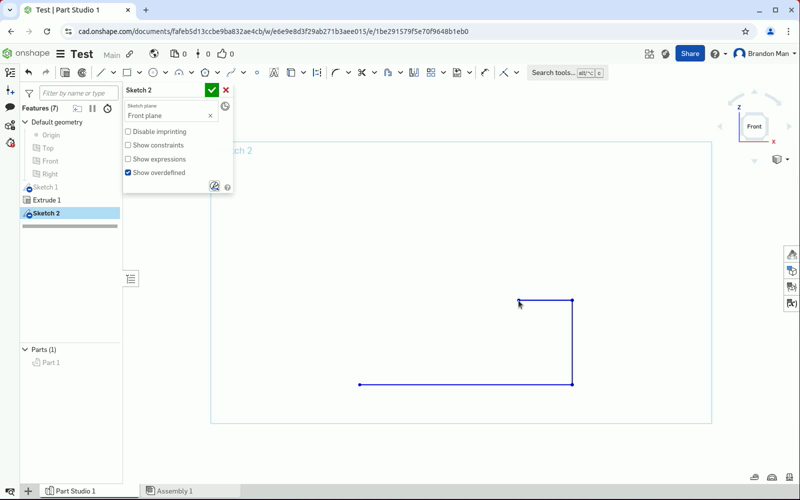
key(a)
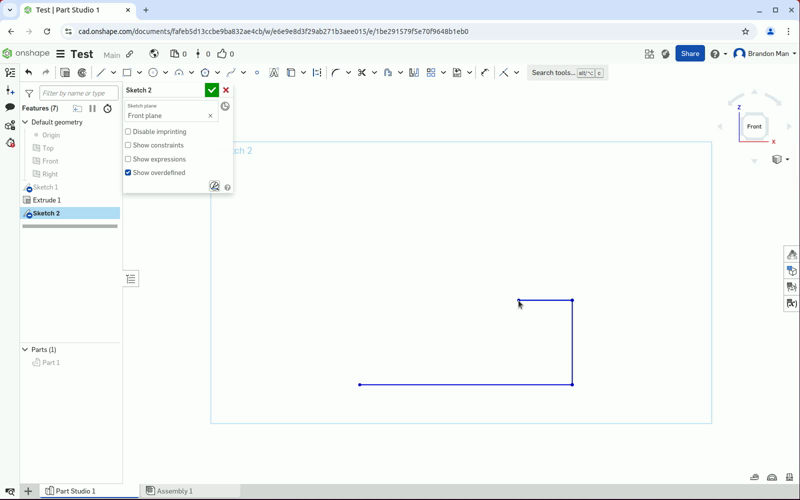
mouse_move(518, 300)
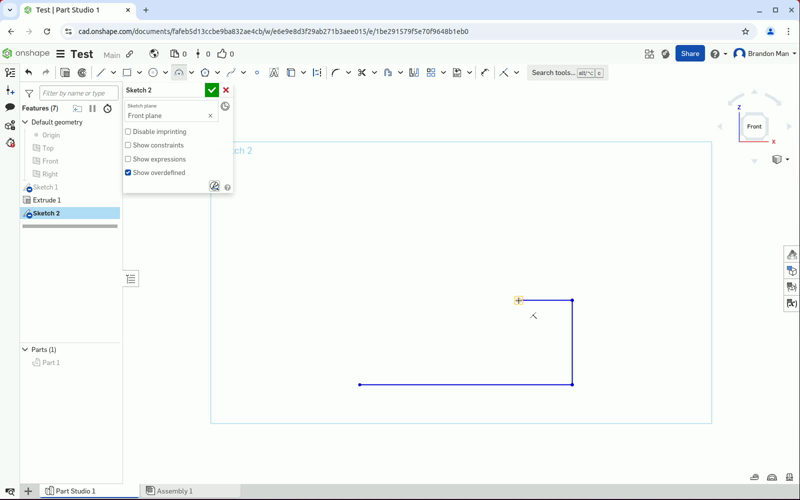
click(518, 300)
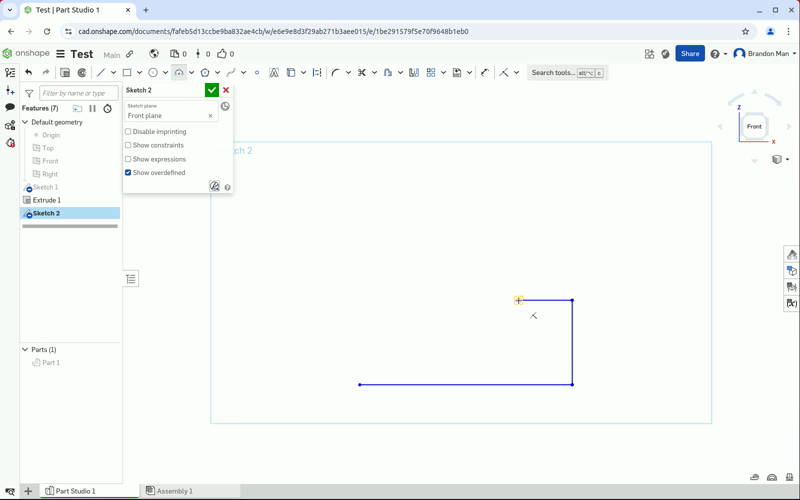
key_down(shift)
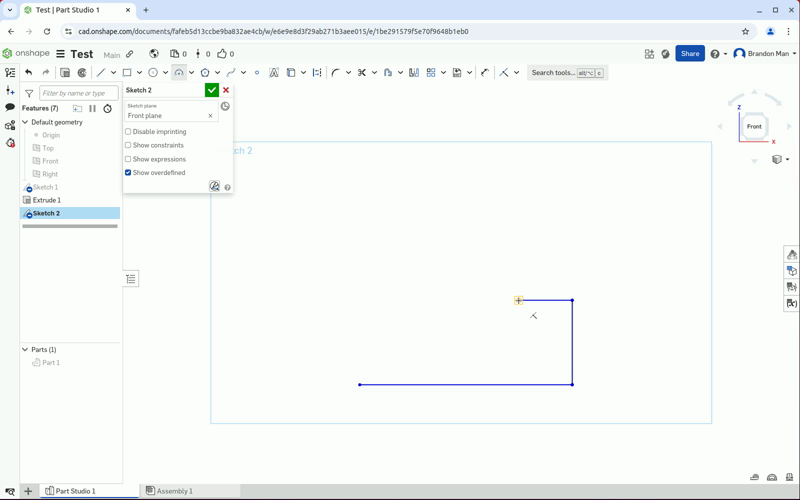
mouse_move(413, 300)
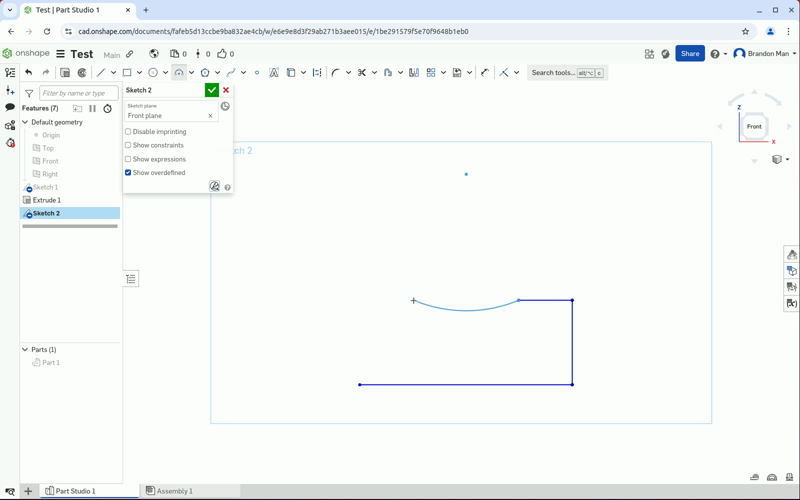
click(413, 300)
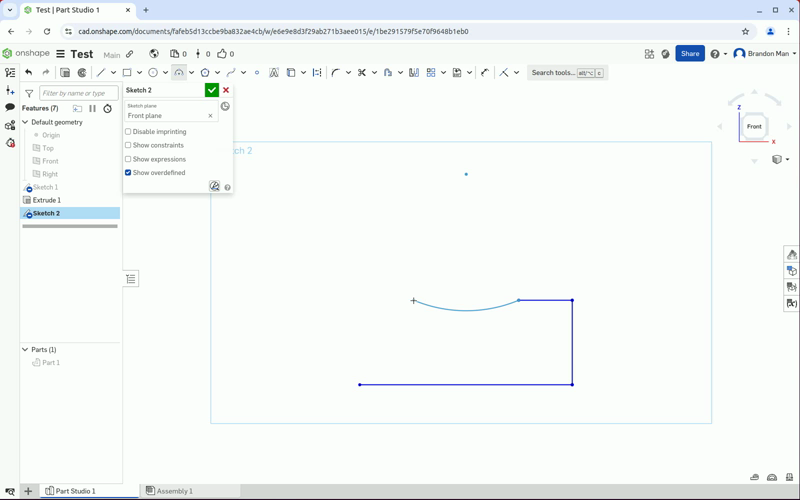
mouse_move(466, 352)
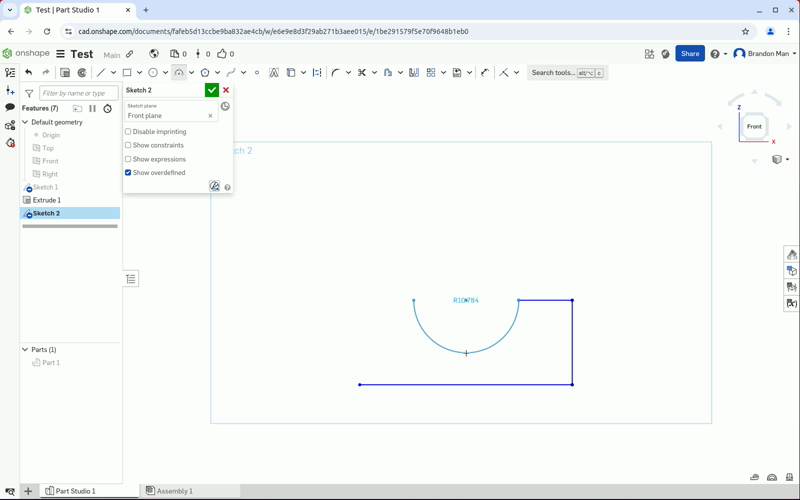
click(466, 352)
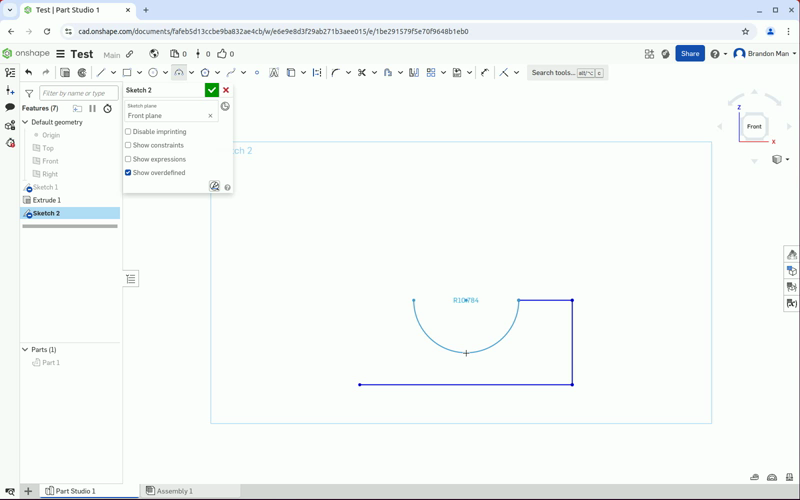
key_up(shift)
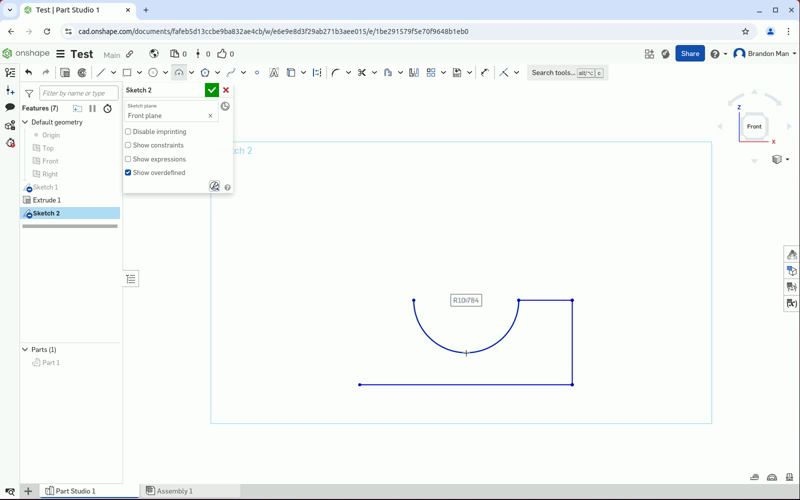
key(esc)
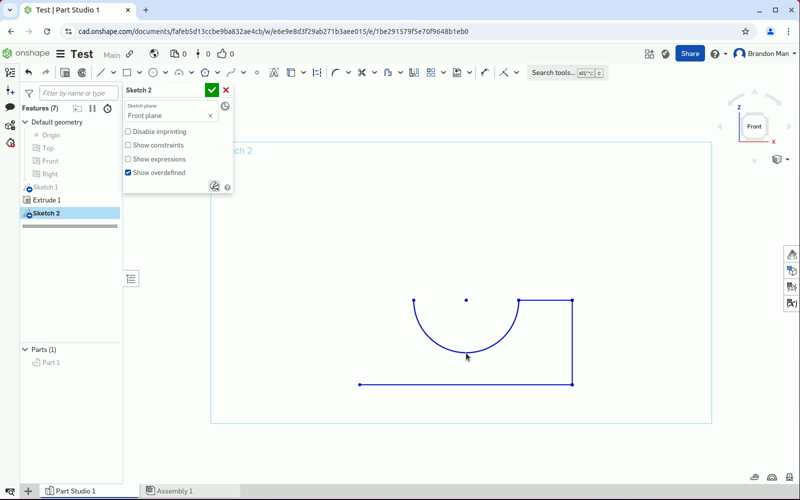
key(l)
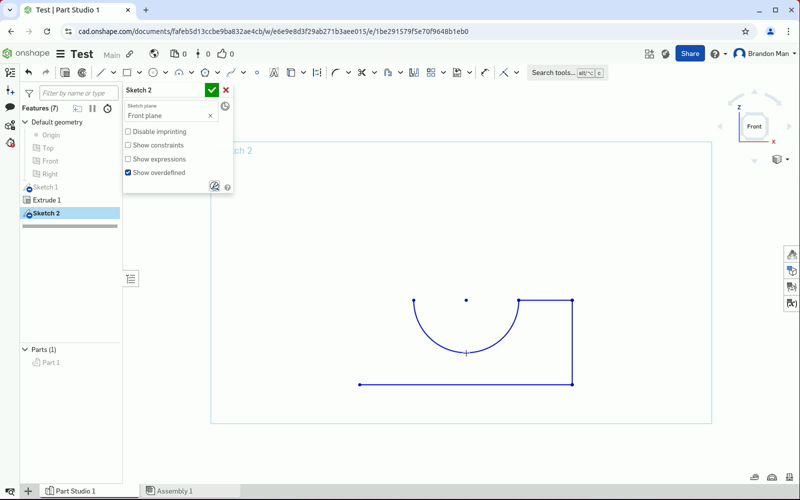
mouse_move(413, 300)
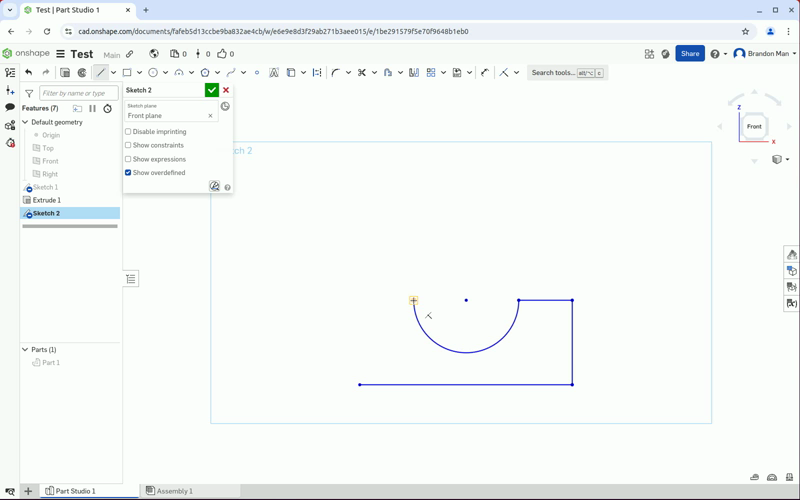
click(413, 300)
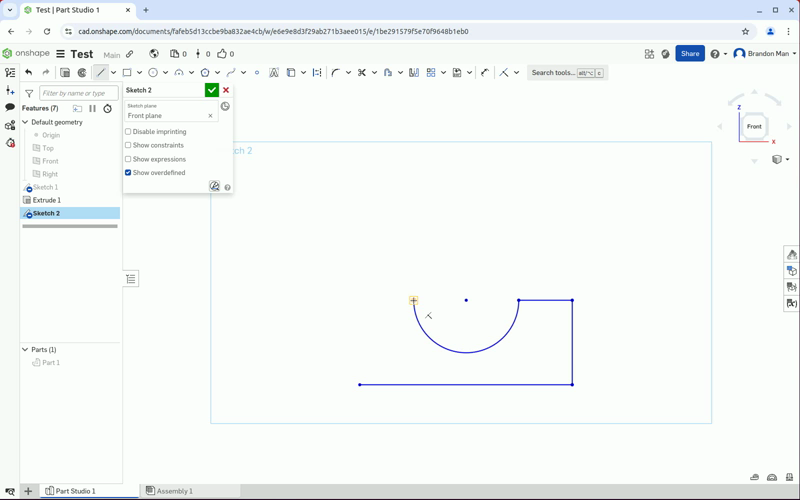
key_down(shift)
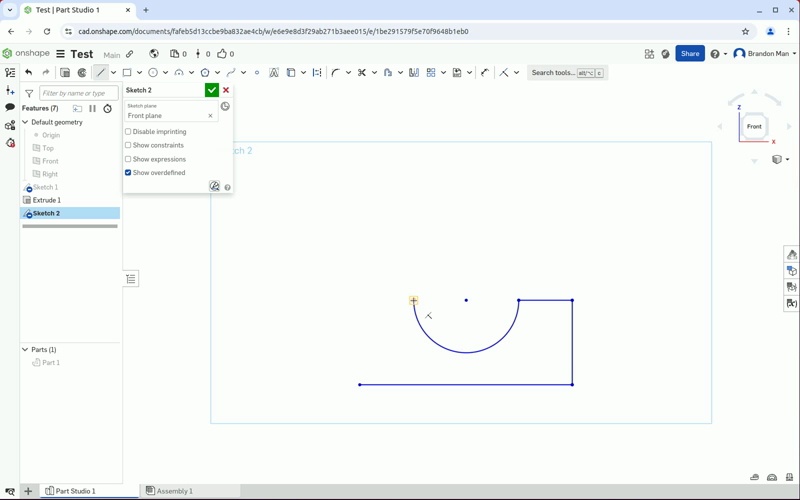
mouse_move(443, 300)
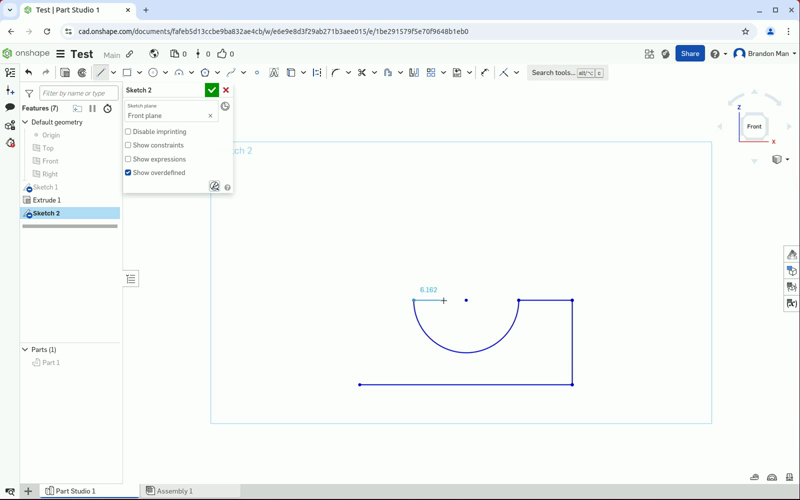
mouse_move(359, 300)
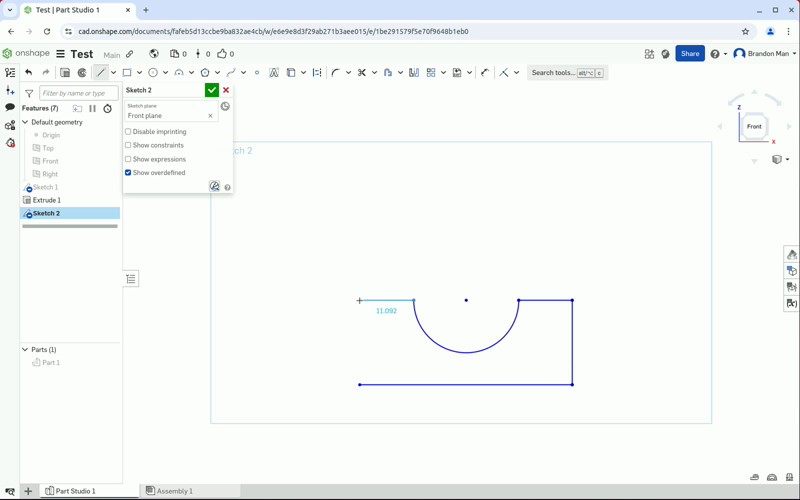
click(359, 300)
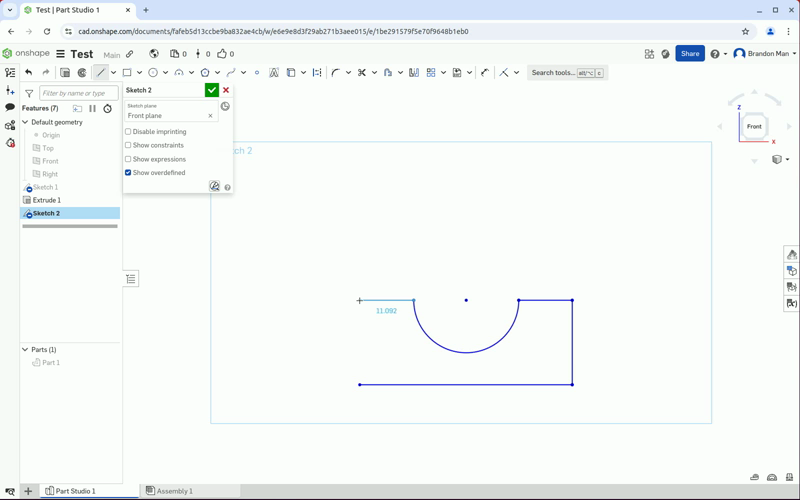
key_up(shift)
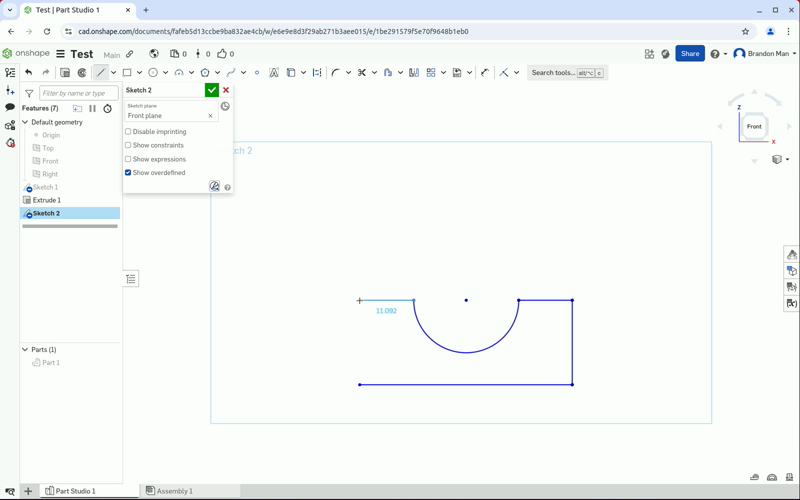
key_down(shift)
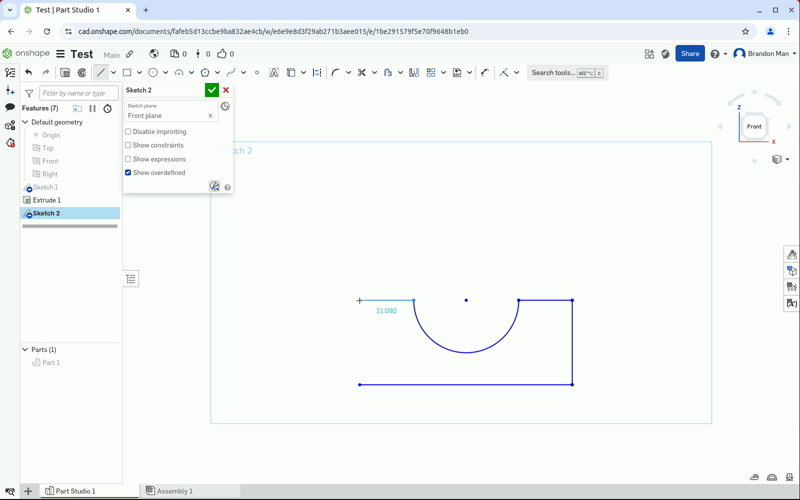
mouse_move(359, 384)
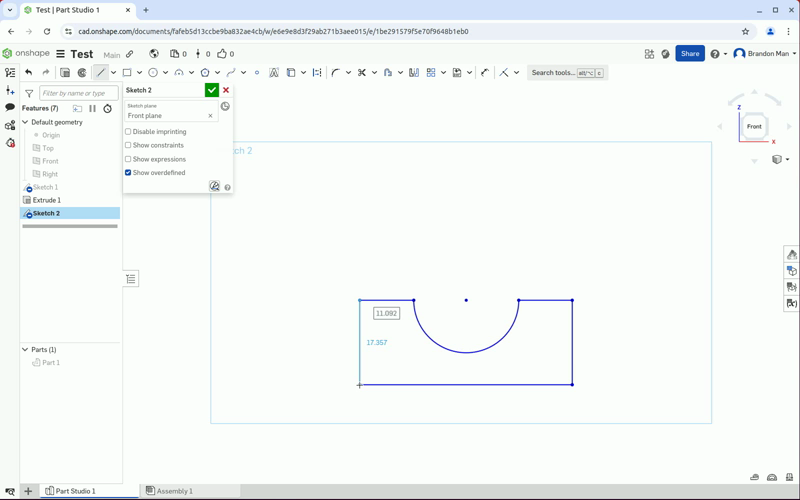
key_up(shift)
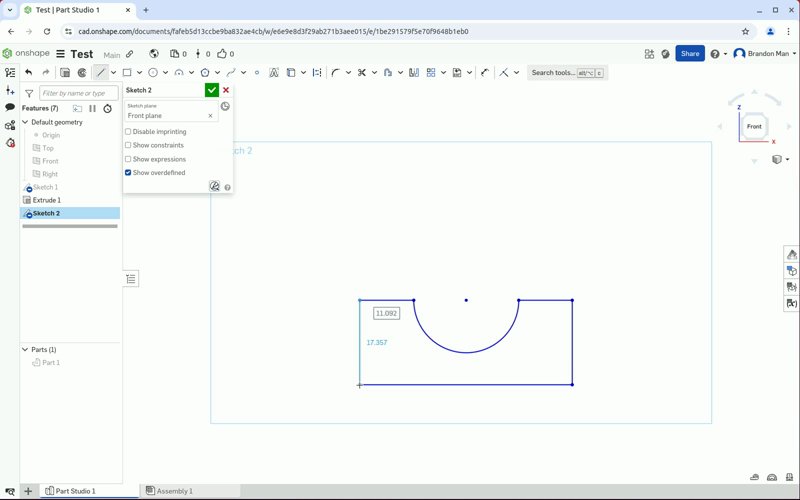
click(359, 384)
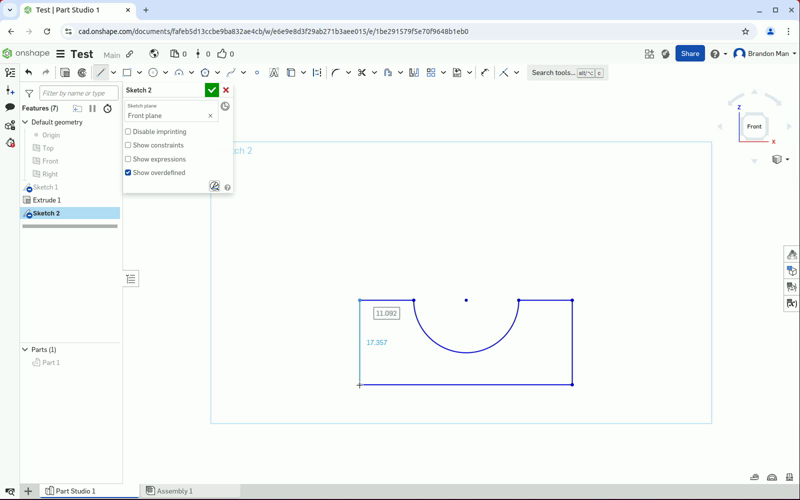
key(esc)
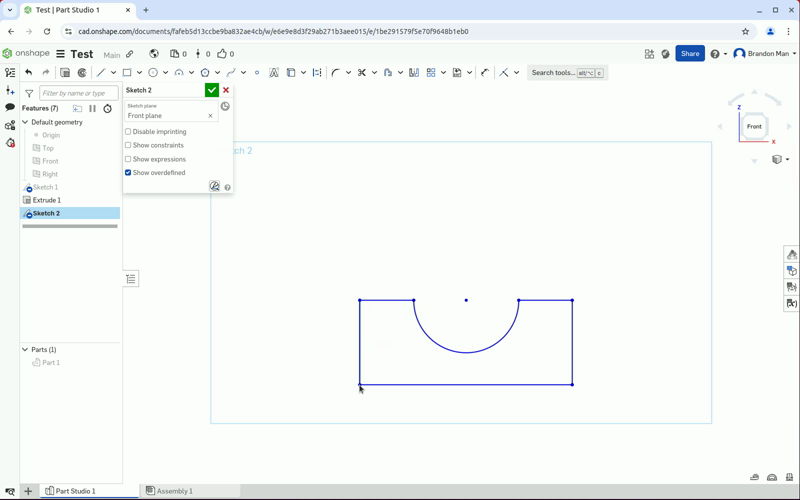
mouse_move(392, 370)
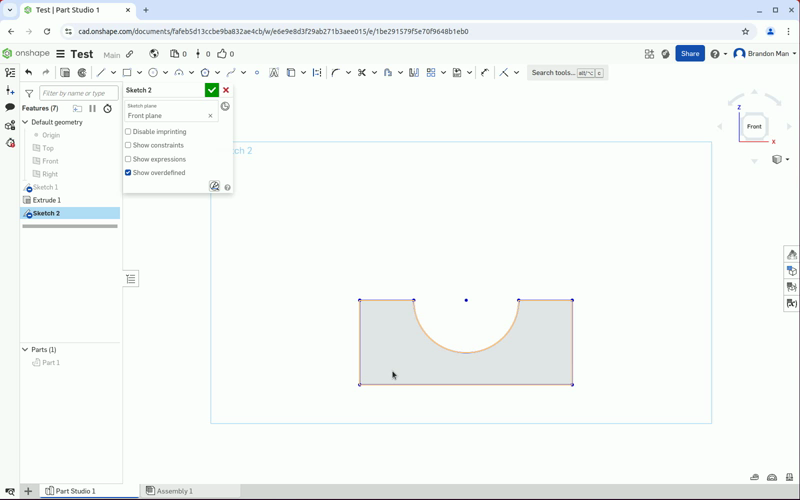
scroll(6)
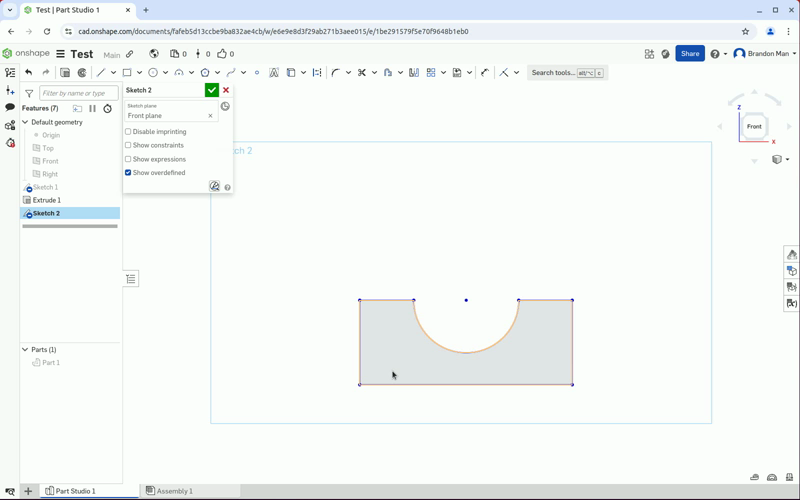
scroll(6)
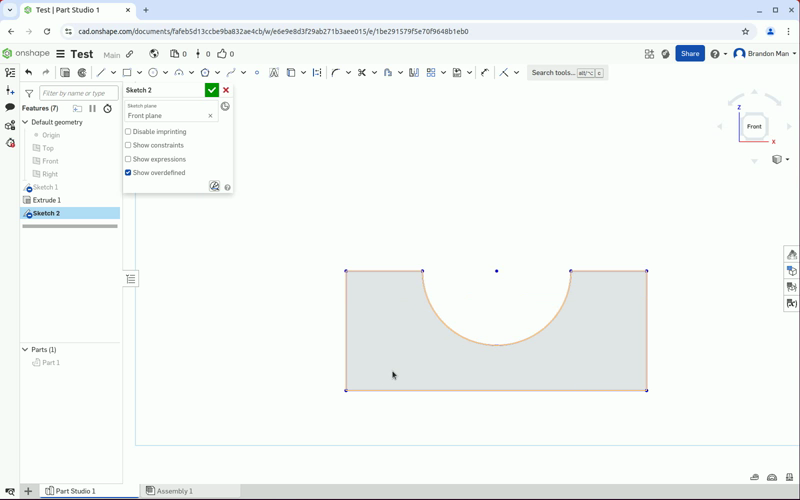
scroll(6)
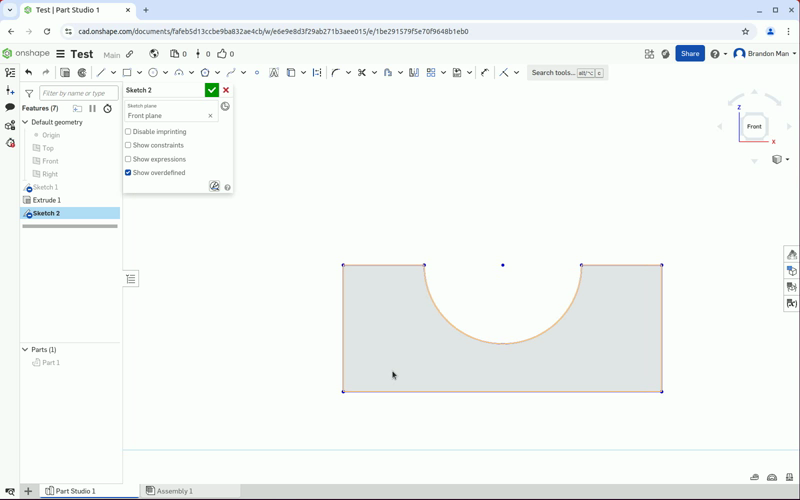
scroll(6)
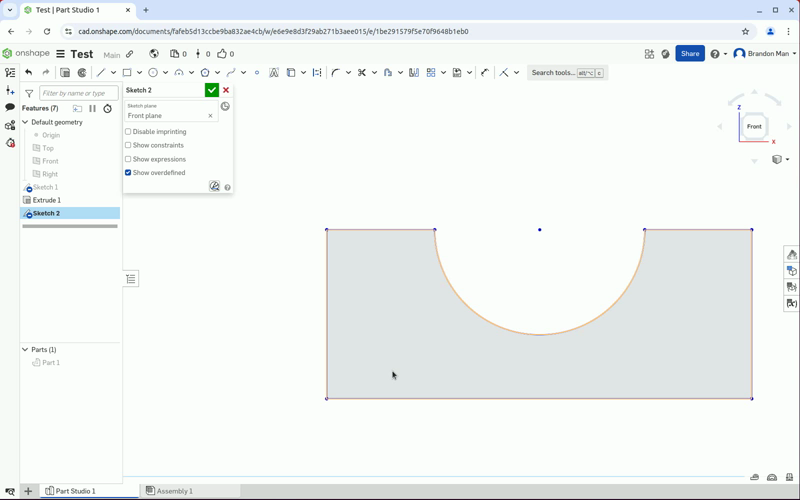
scroll(6)
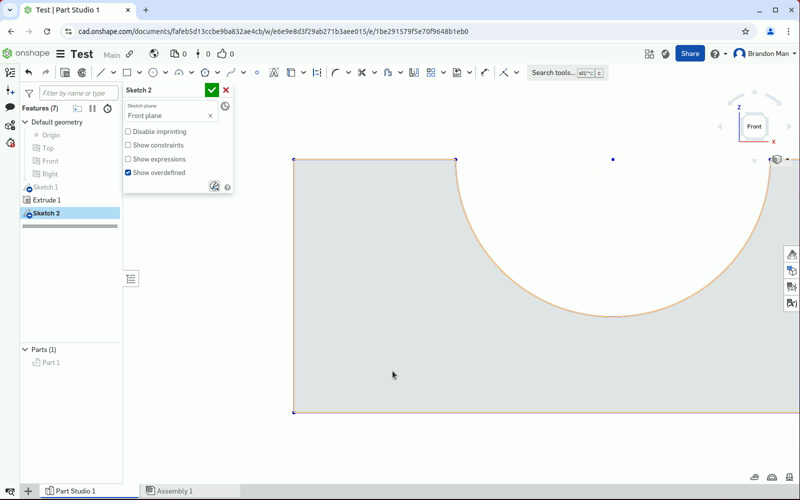
scroll(6)
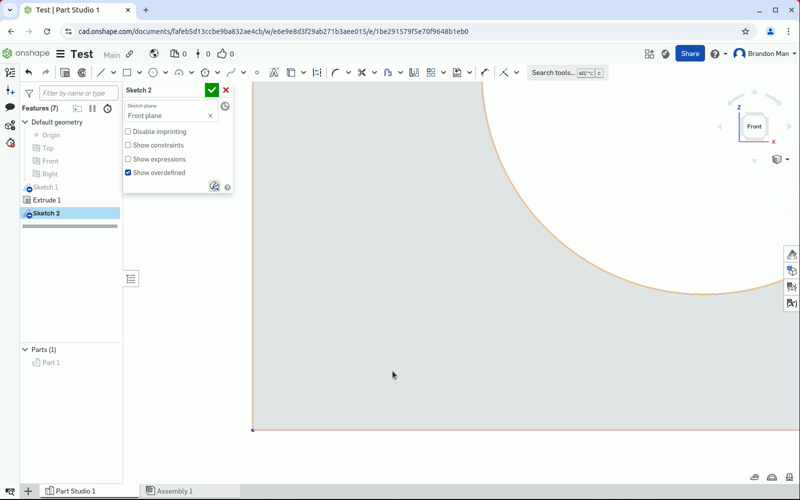
scroll(6)
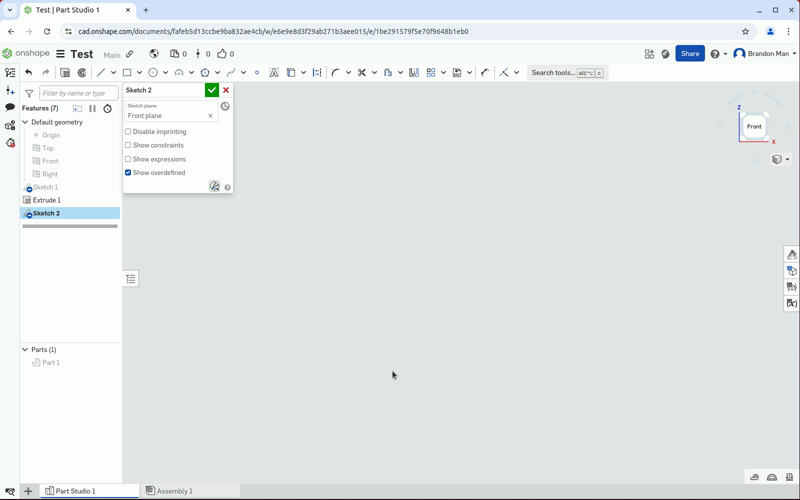
click(392, 370)
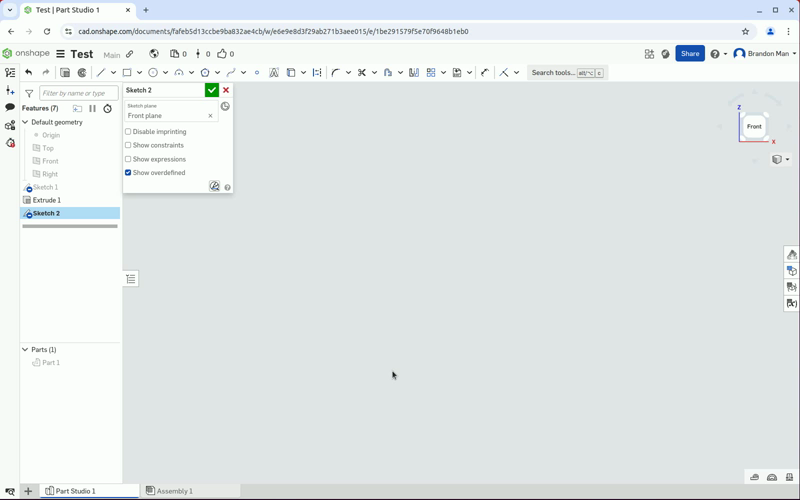
scroll(-6)
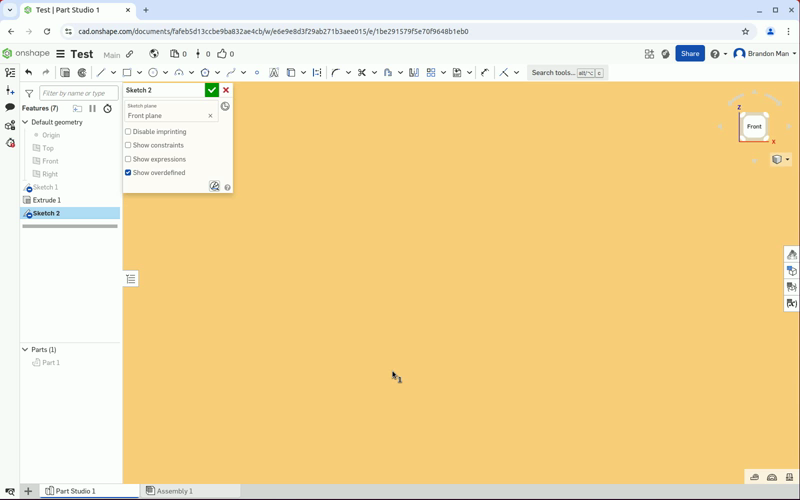
scroll(-6)
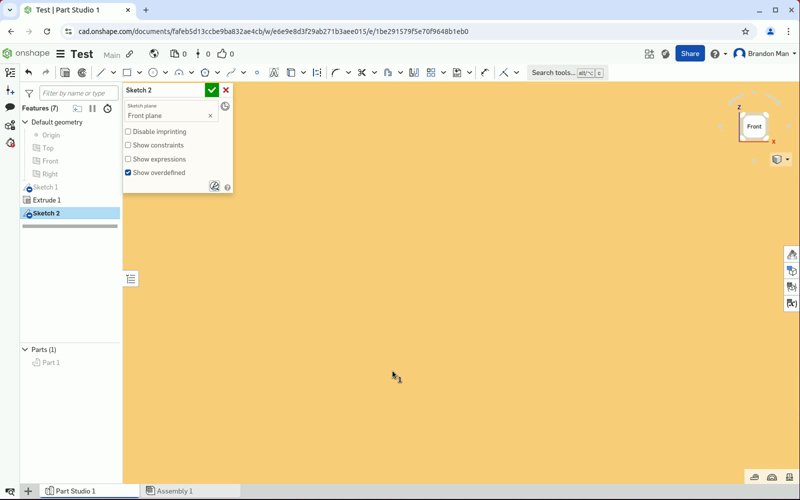
scroll(-6)
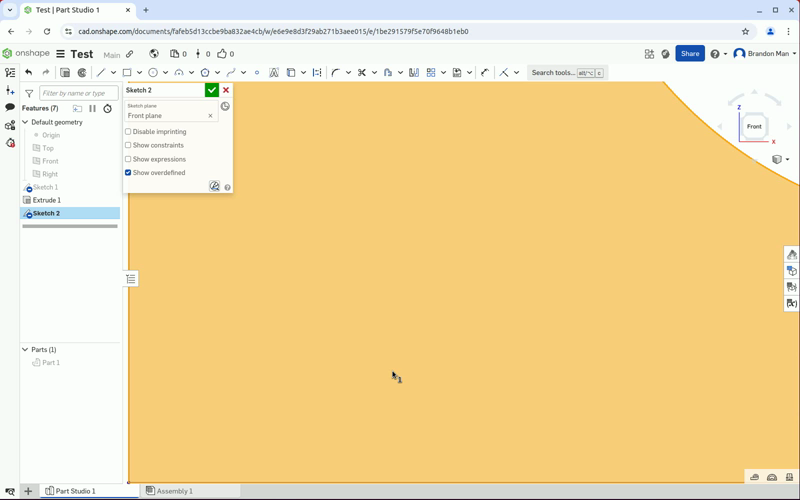
scroll(-6)
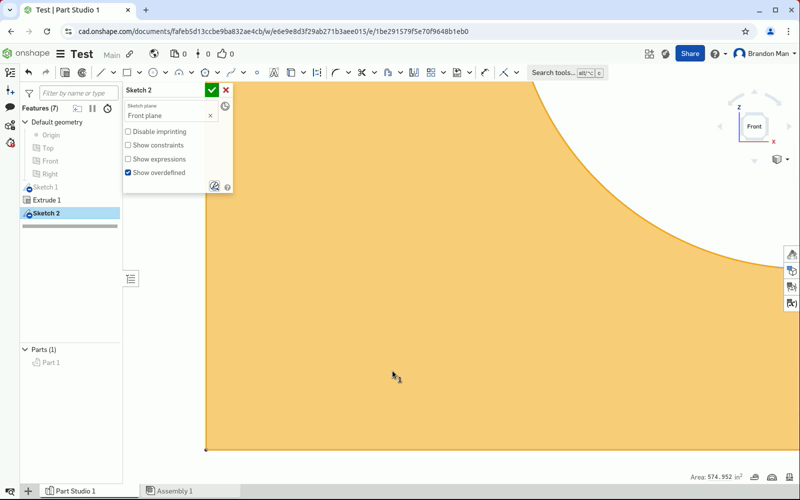
scroll(-6)
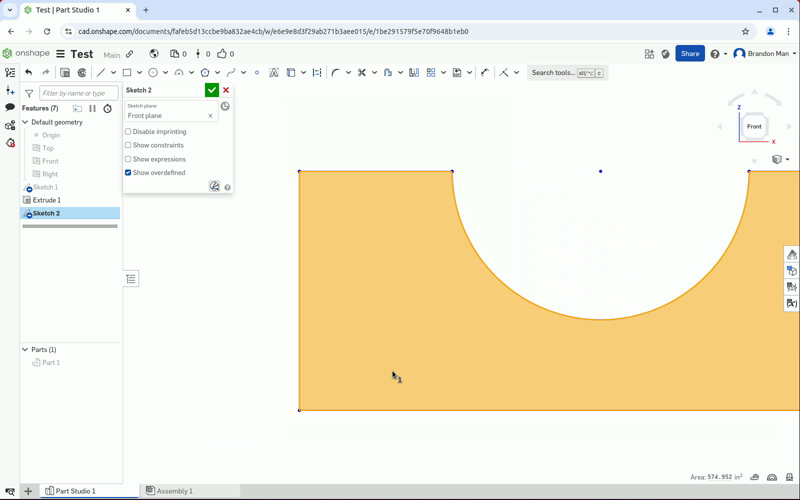
scroll(-6)
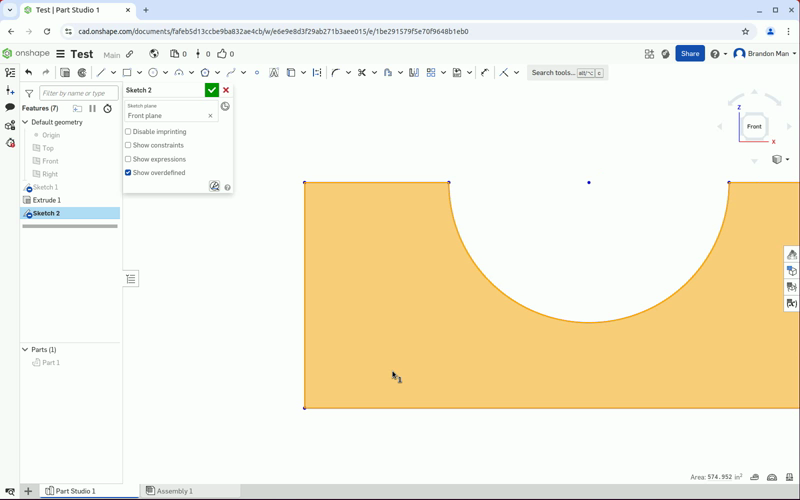
scroll(-6)
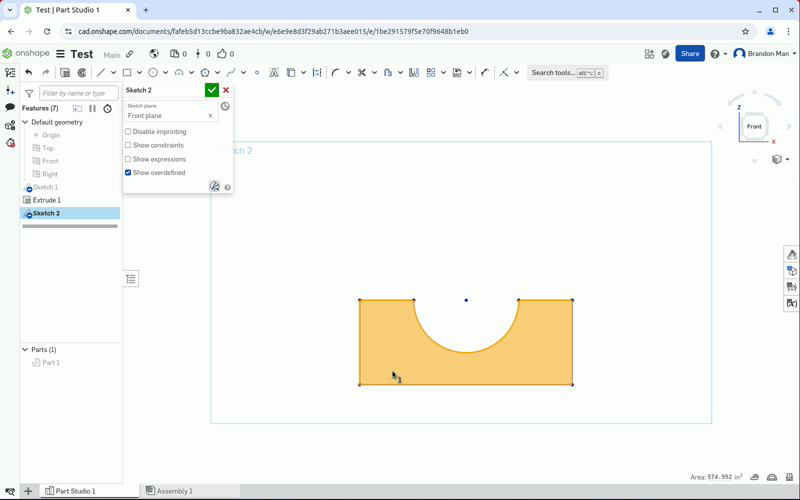
mouse_move(73, 352)
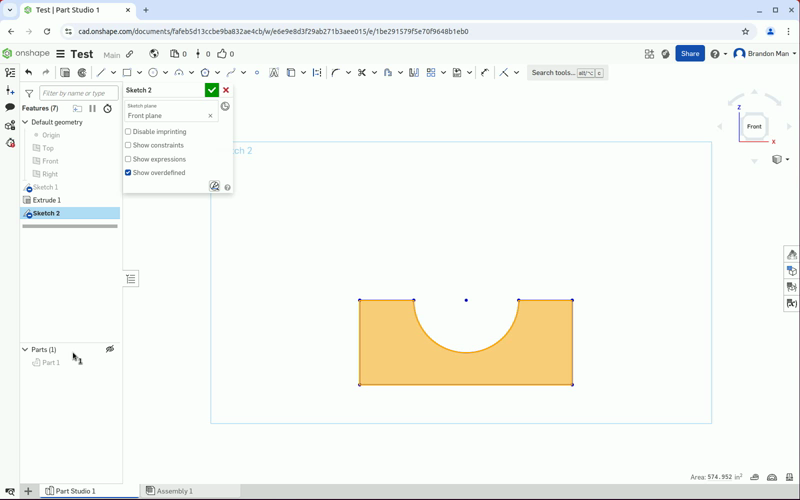
key(shift+y)
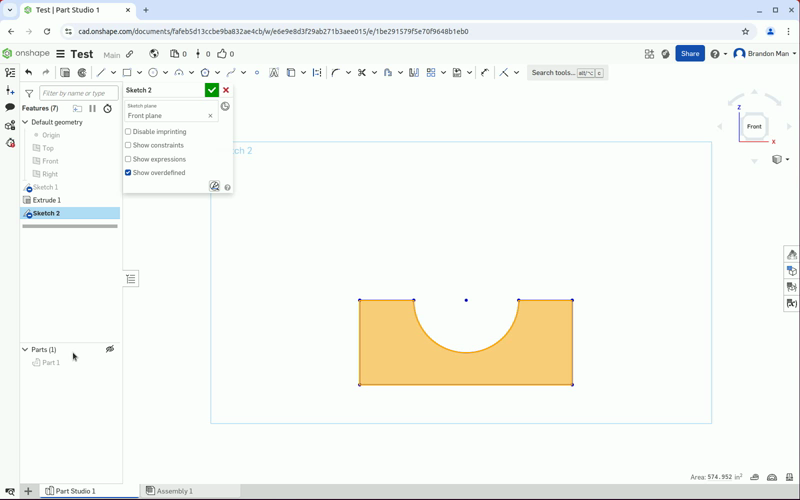
key(shift+e)
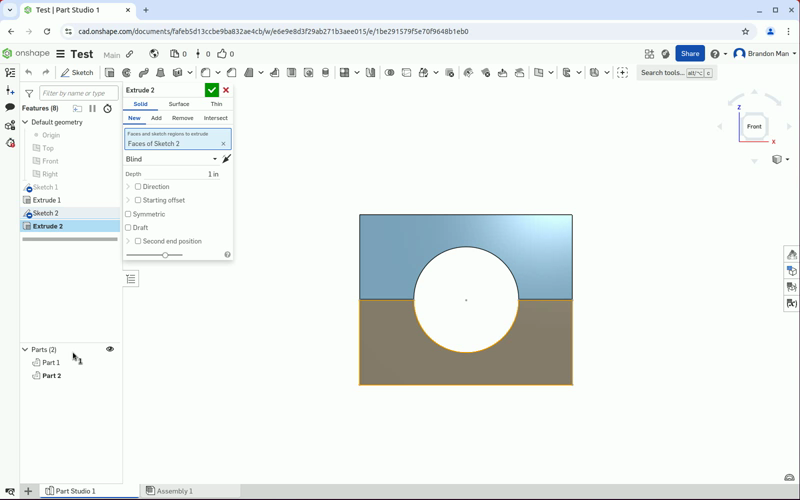
mouse_move(143, 106)
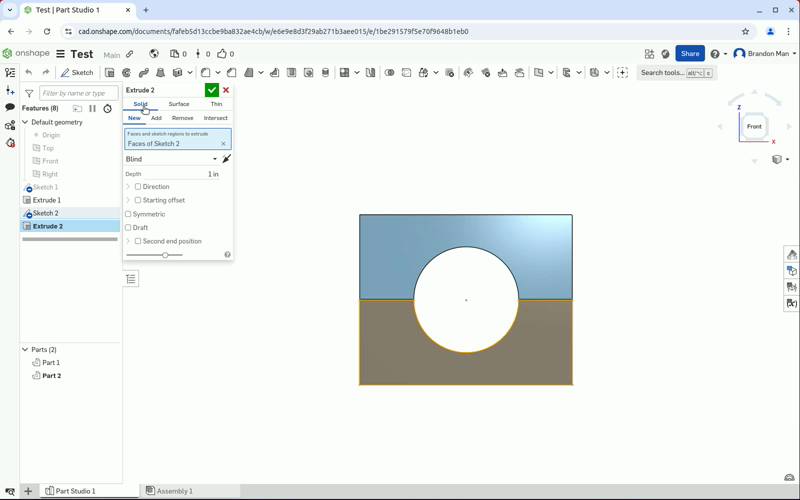
click(143, 106)
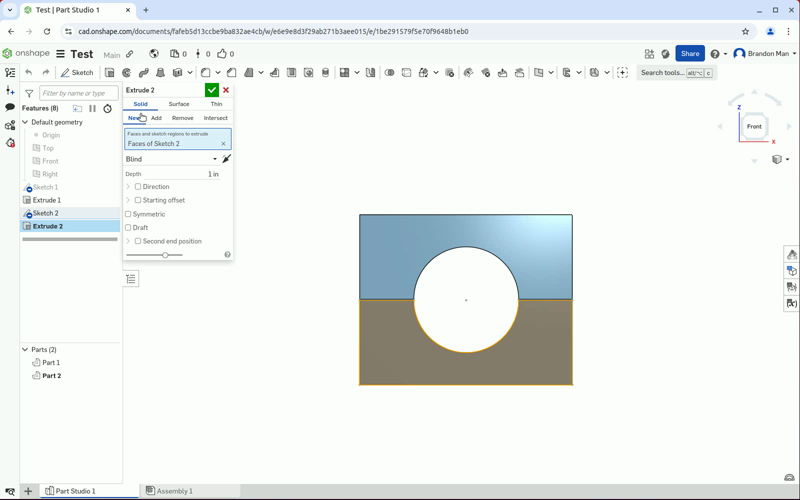
mouse_move(137, 120)
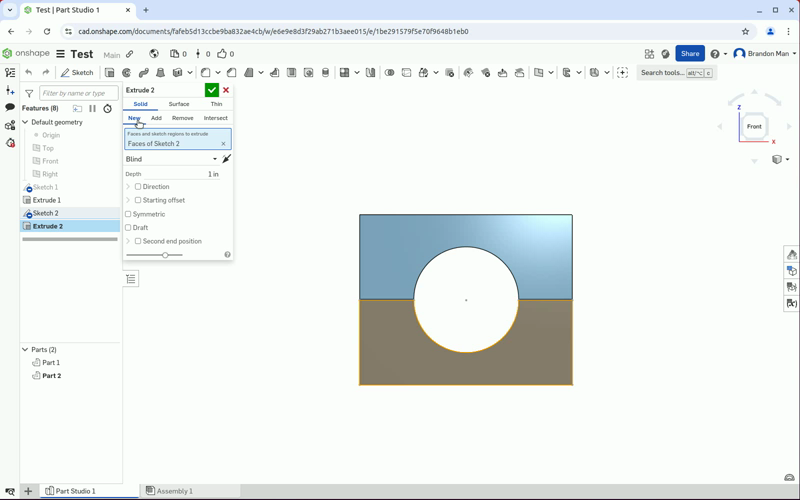
click(137, 120)
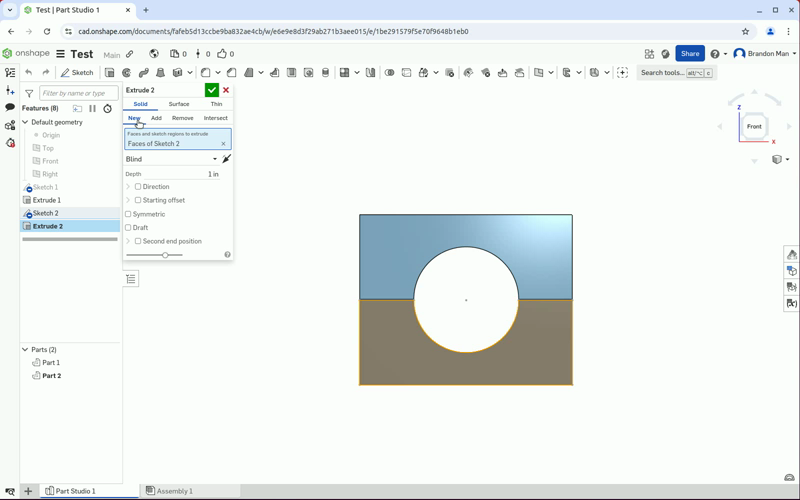
key(tab, 4)
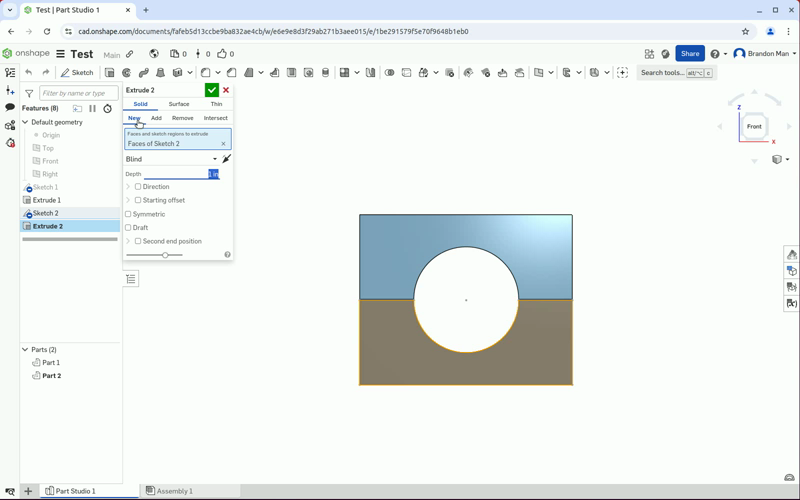
text(11.795)
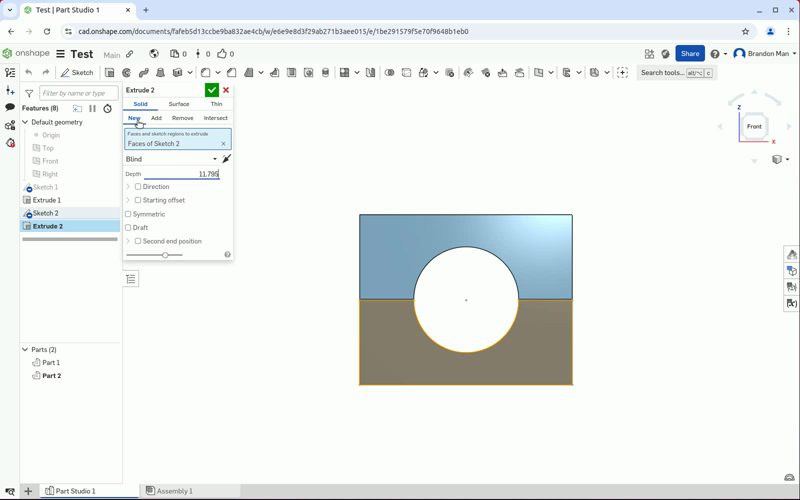
key(enter)
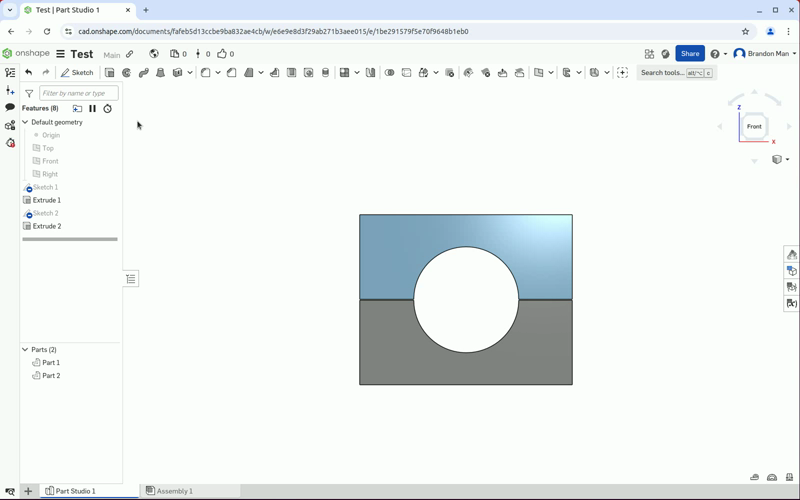
key(shift+h)
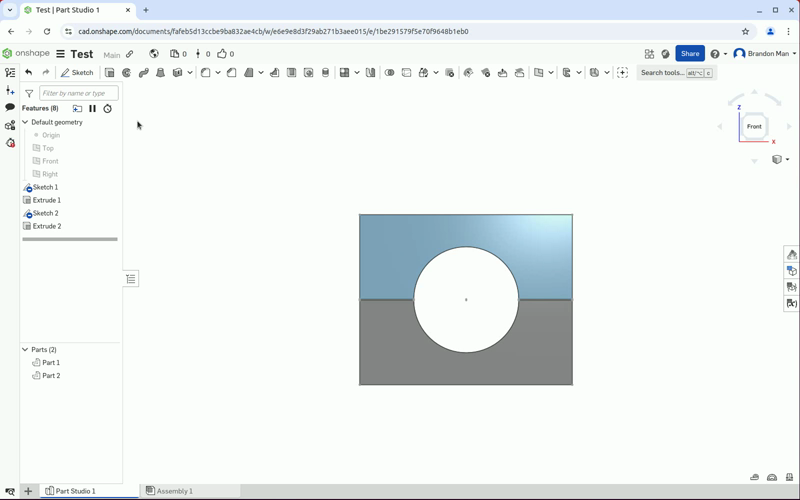
key(shift+h)
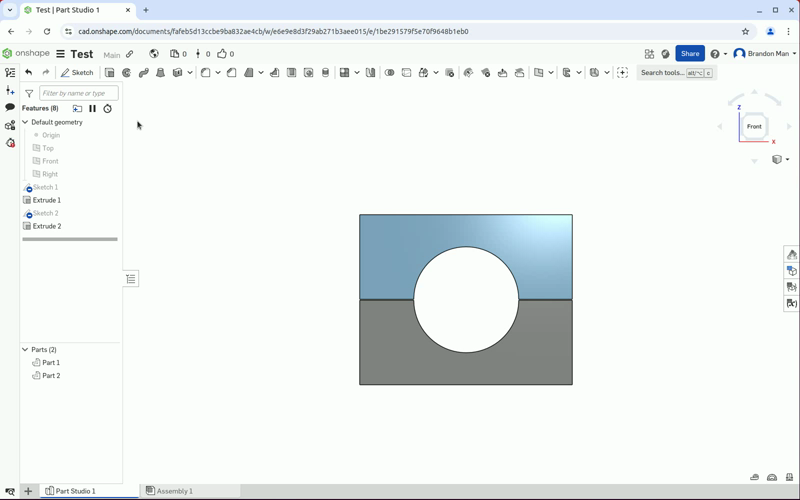
mouse_move(73, 189)
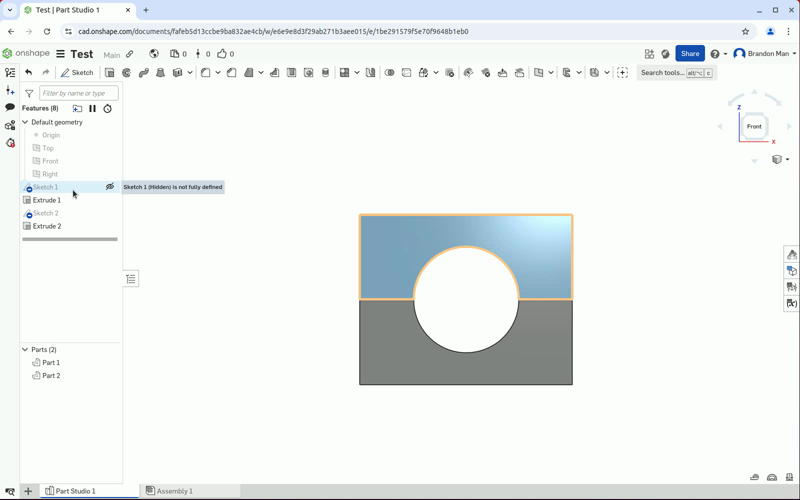
click(73, 189)
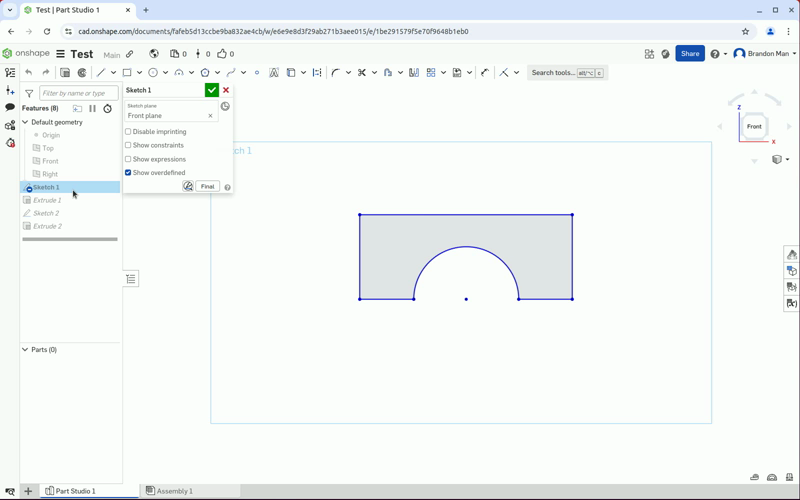
mouse_move(229, 92)
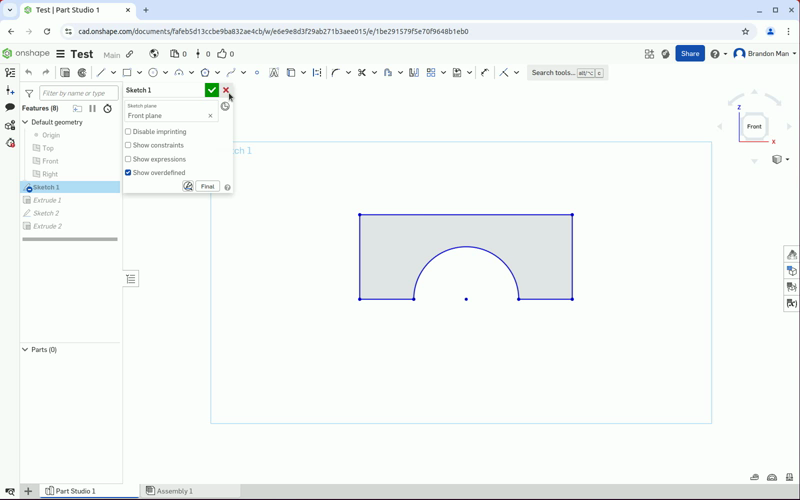
click(229, 92)
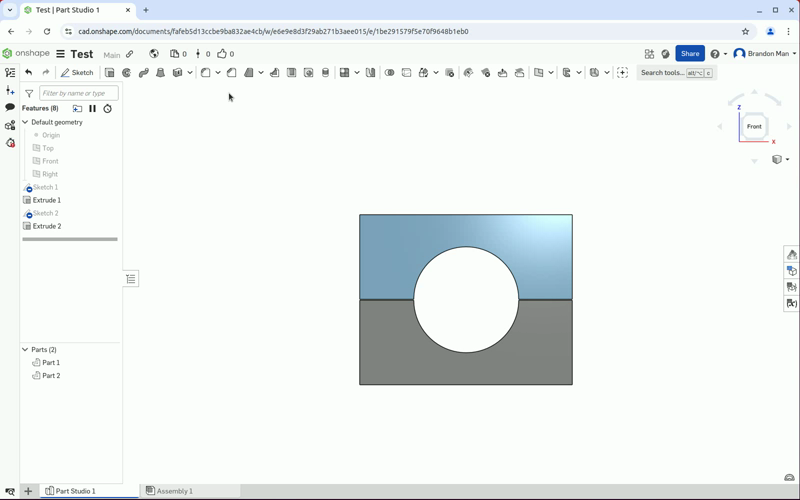
mouse_move(73, 352)
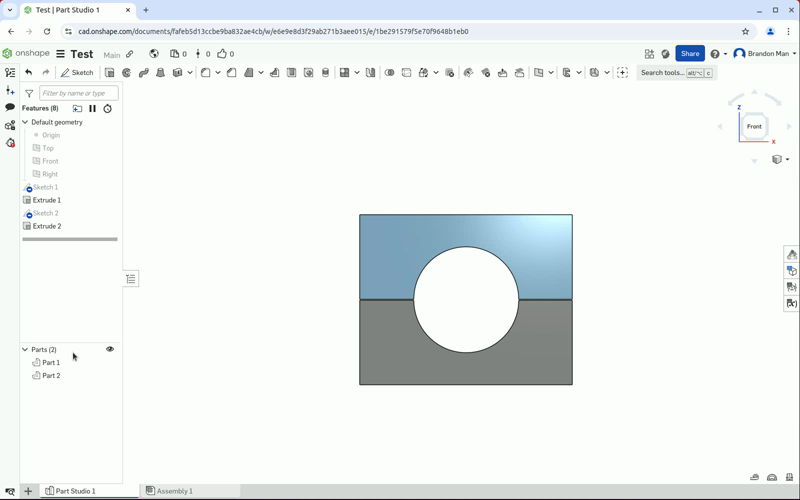
key(y)
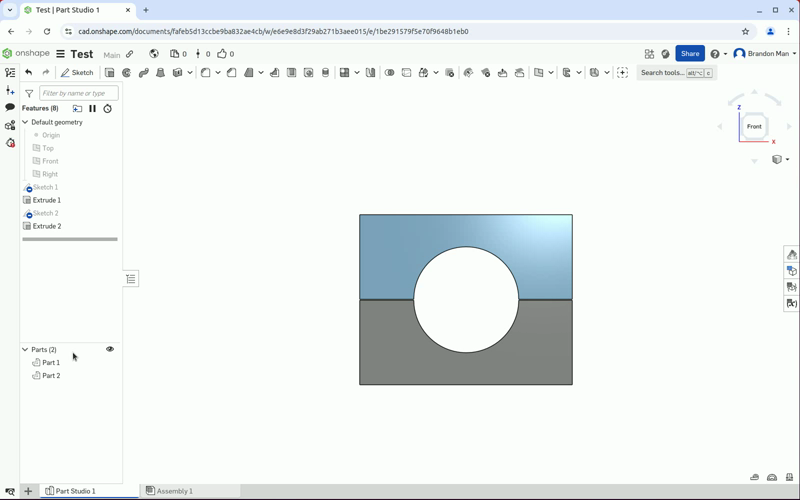
key(shift+p)
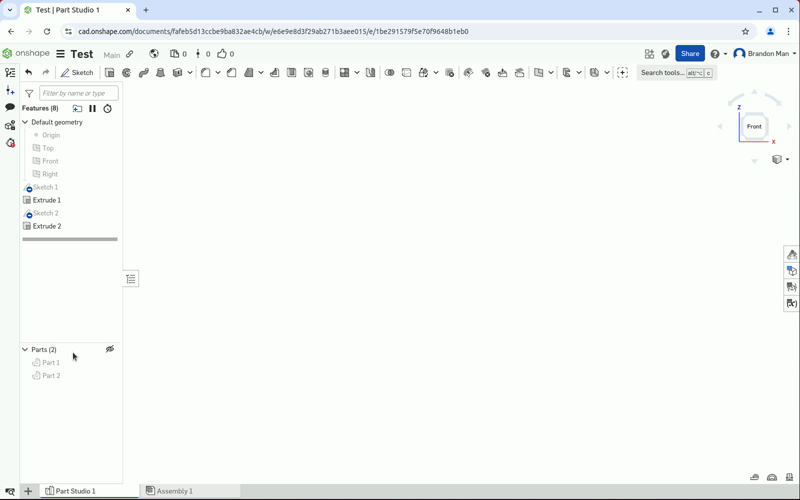
key(space)
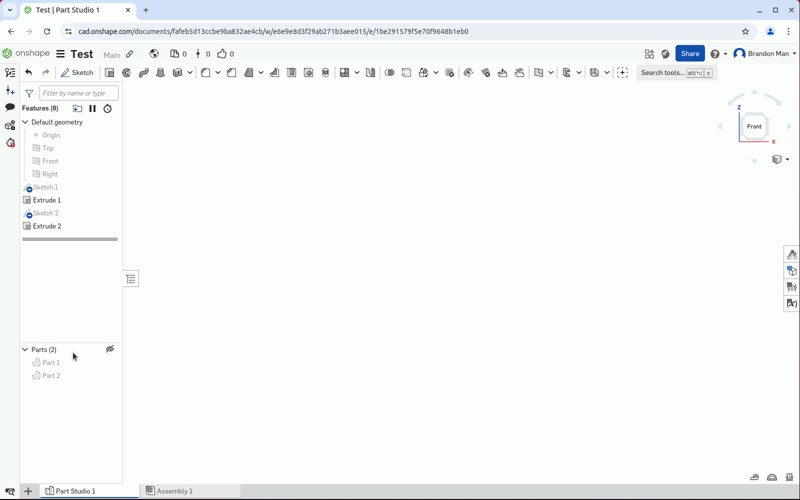
key_down(shift)
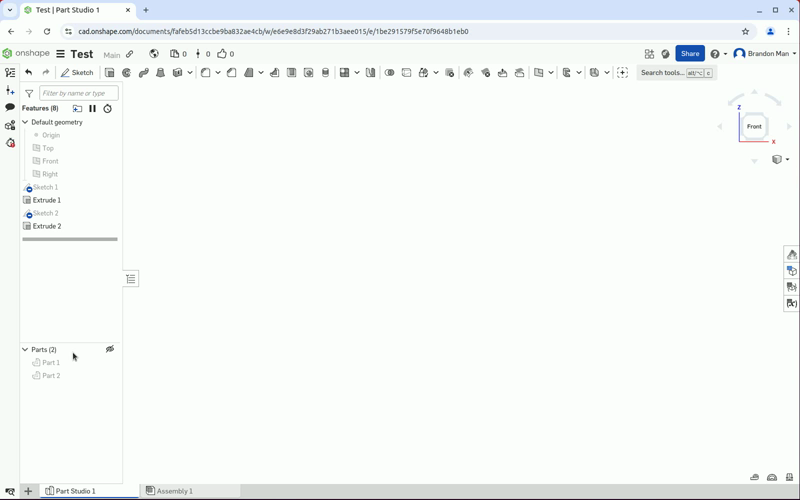
key(down)
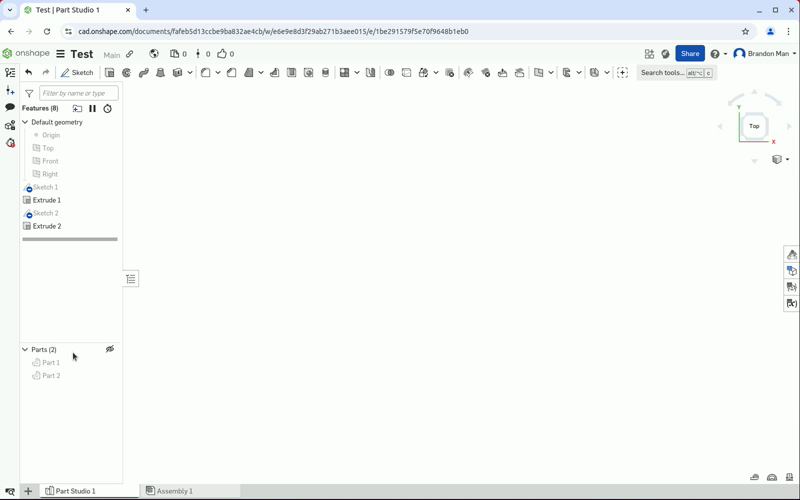
key_up(shift)
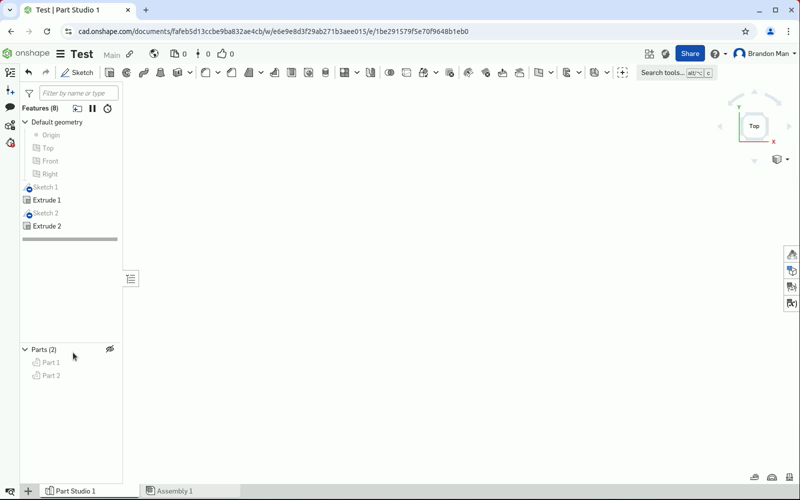
mouse_move(73, 352)
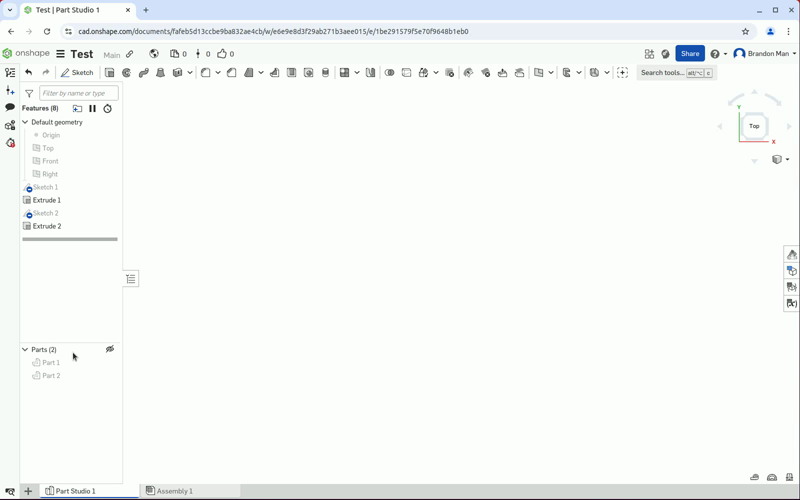
key(shift+y)
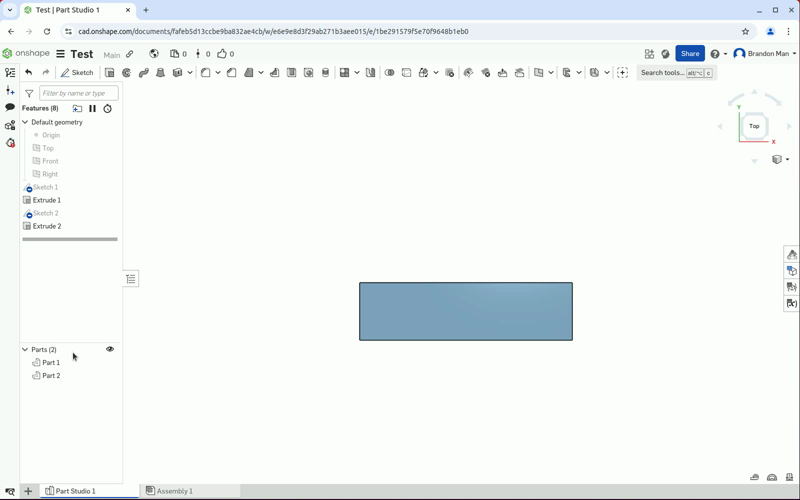
mouse_move(541, 75)
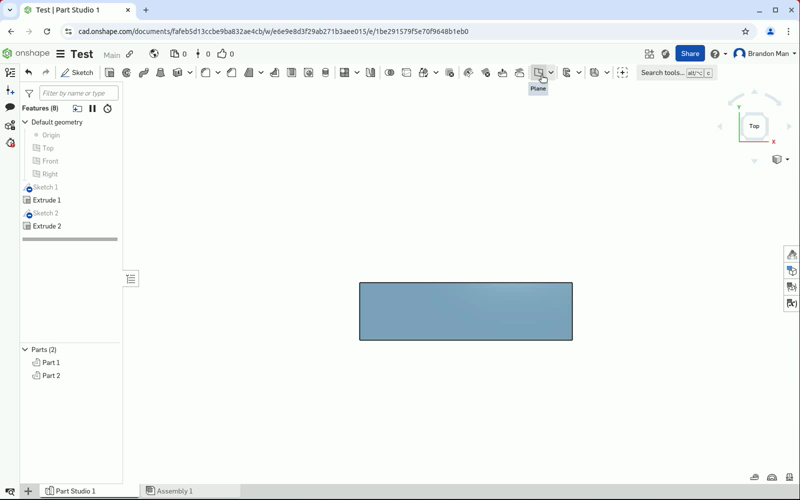
click(541, 75)
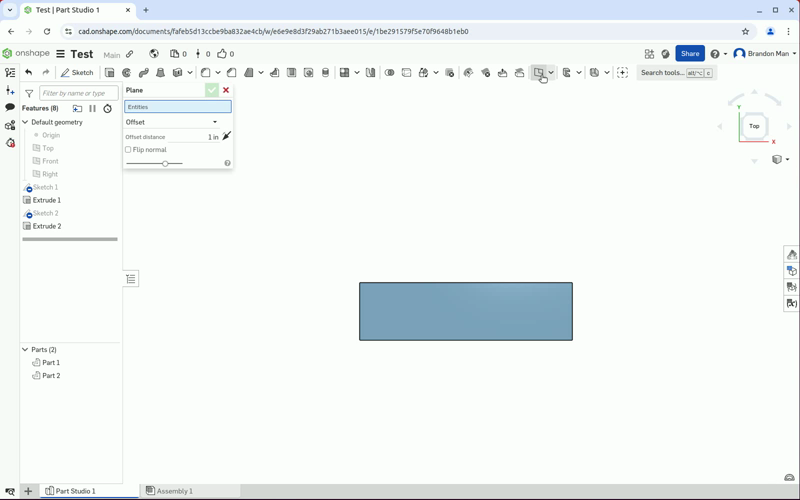
mouse_move(73, 150)
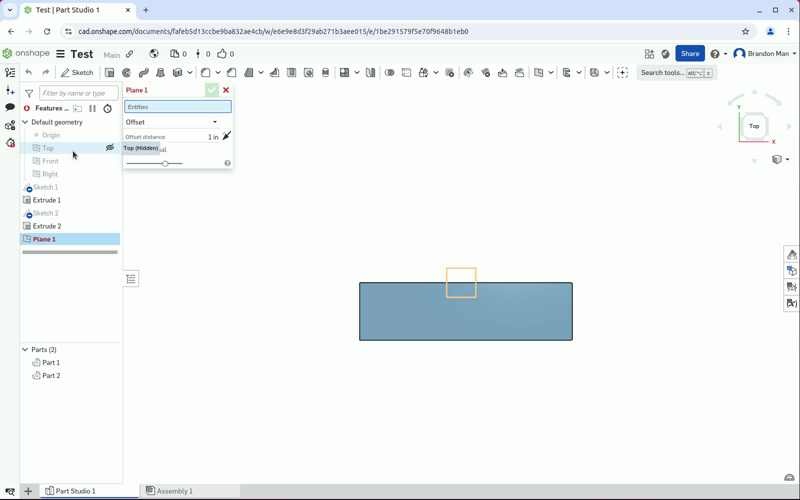
click(73, 150)
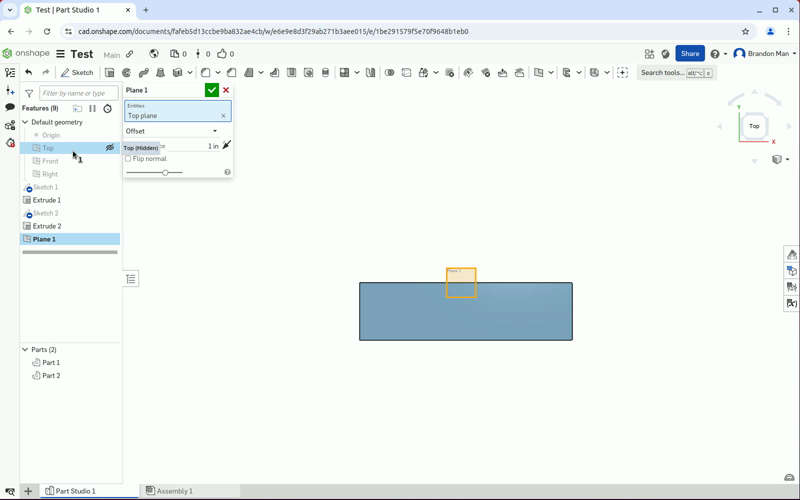
key(tab, 2)
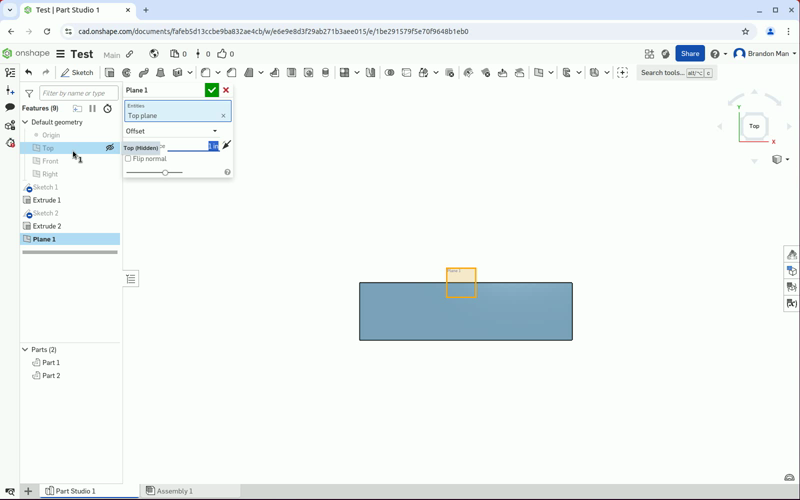
text(14.204)
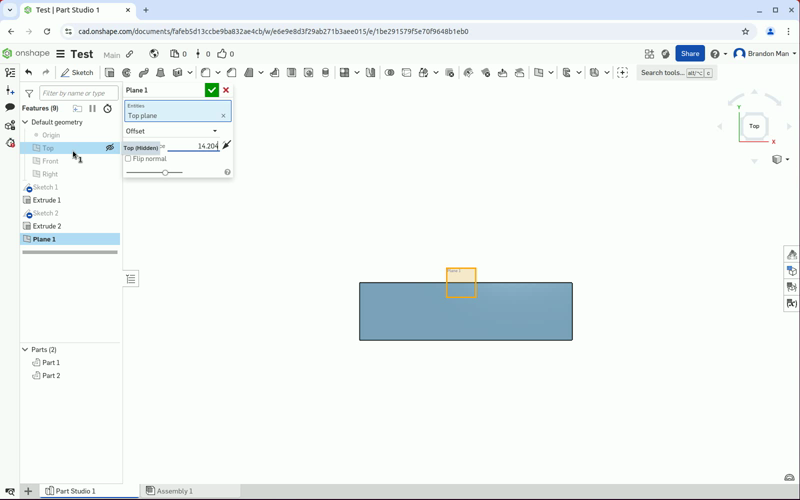
key(enter, 2)
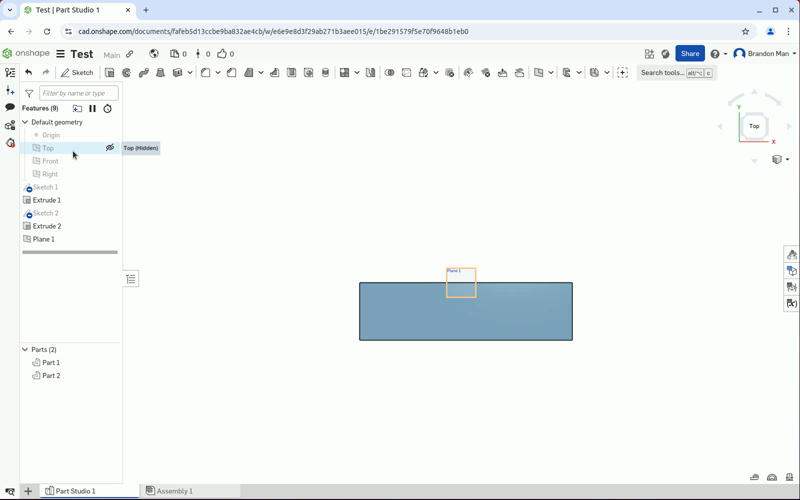
key(shift+s)
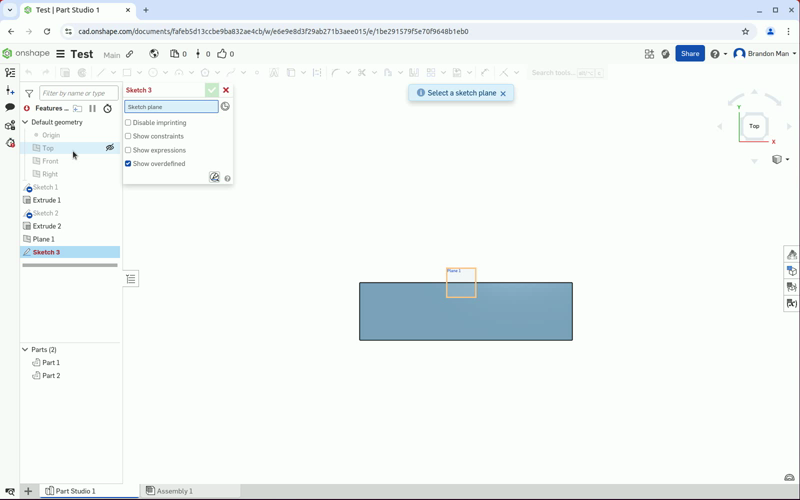
mouse_move(73, 241)
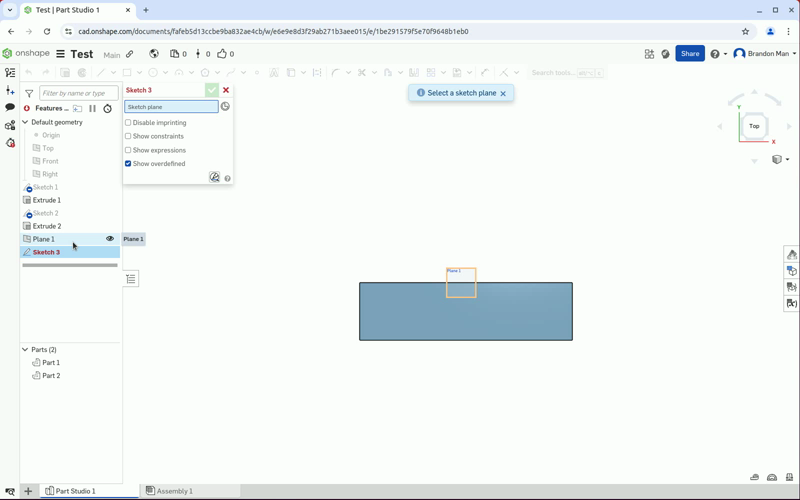
click(73, 241)
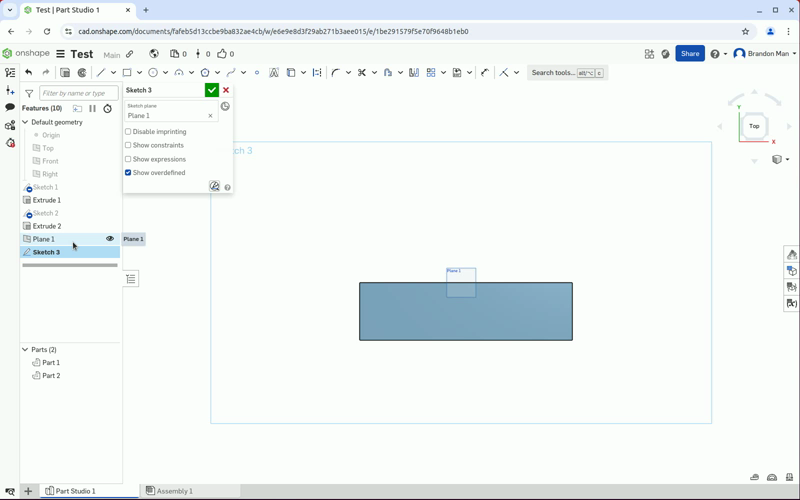
mouse_move(73, 352)
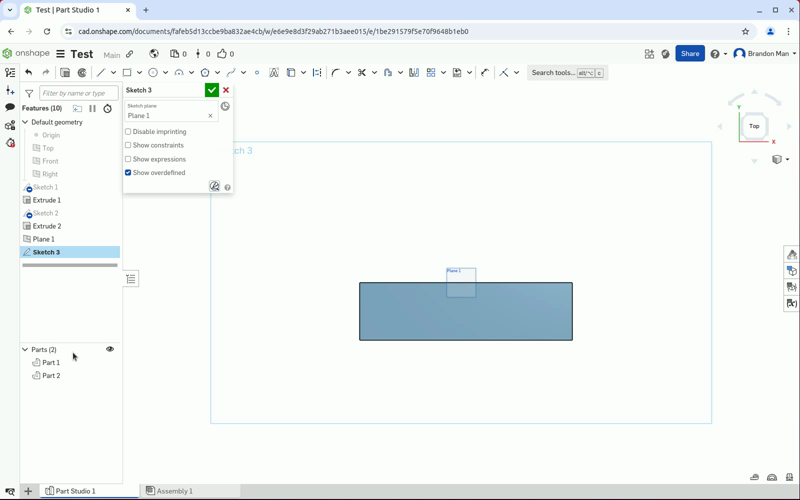
key(y)
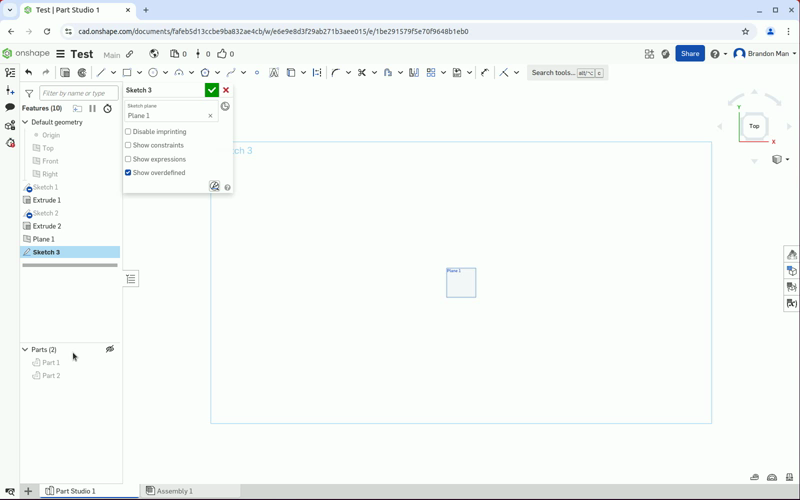
key(c)
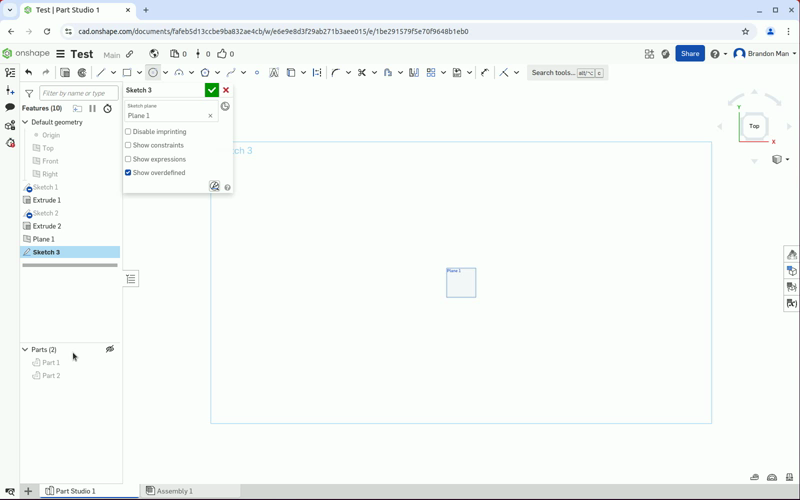
key_down(shift)
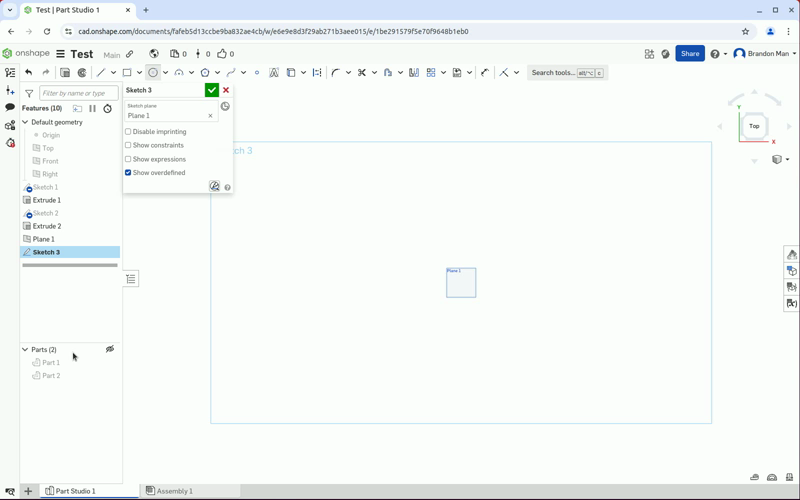
mouse_move(549, 311)
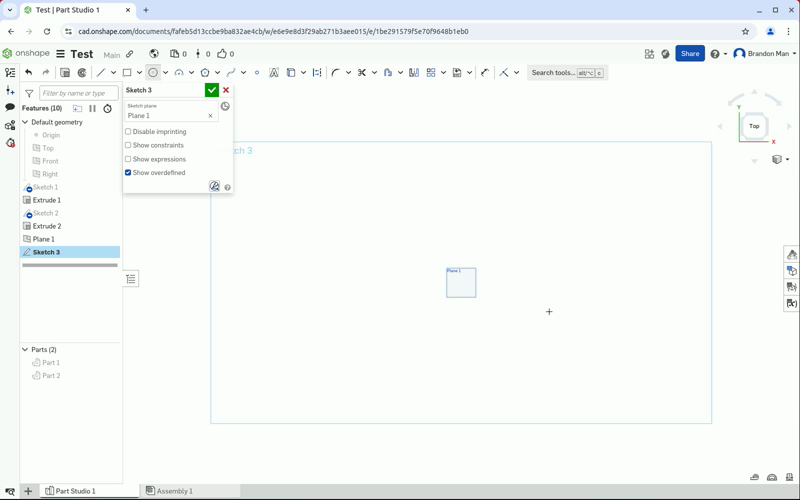
click(549, 311)
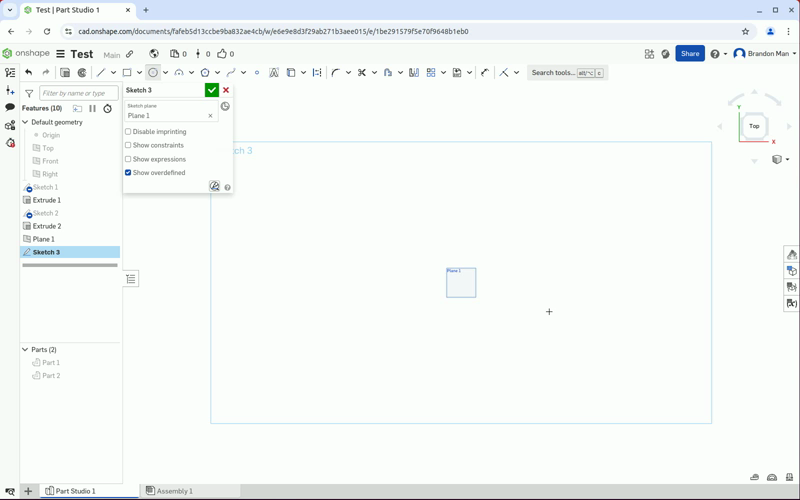
key_up(shift)
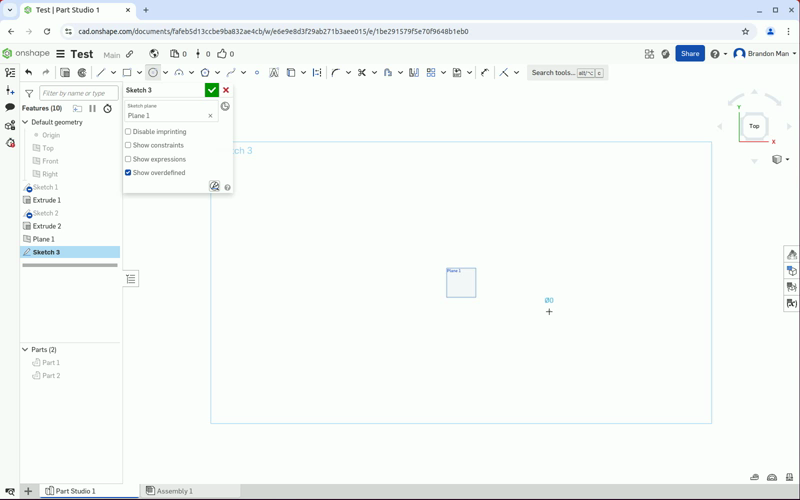
mouse_move(558, 311)
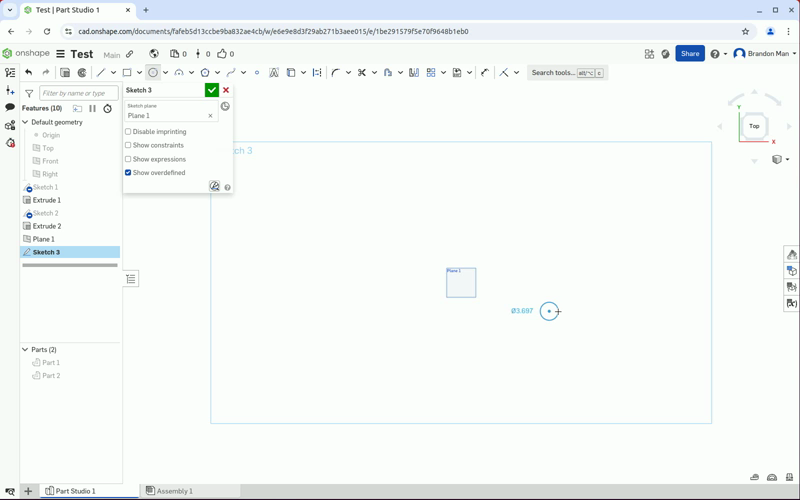
click(558, 311)
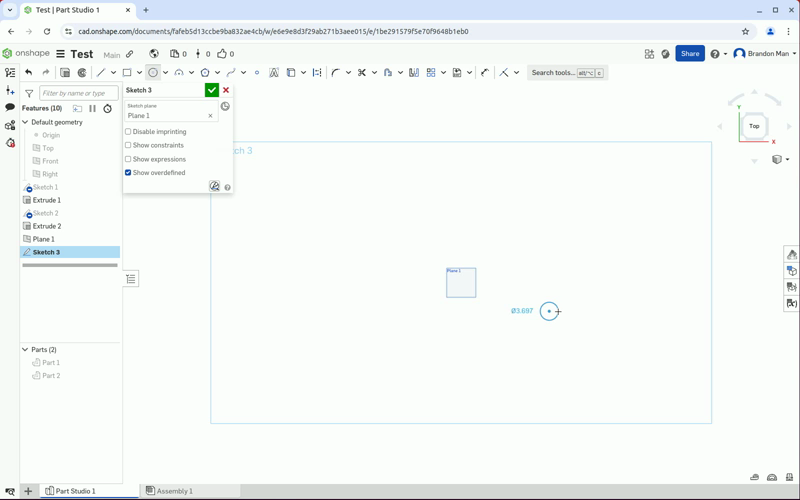
key(esc)
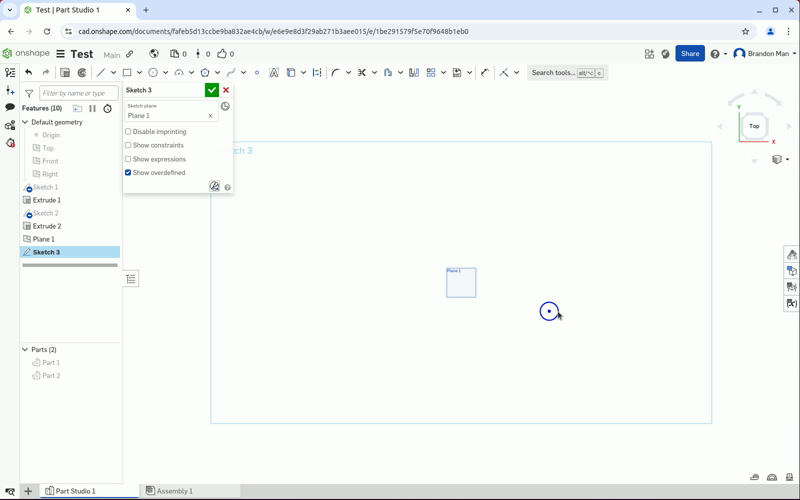
mouse_move(547, 318)
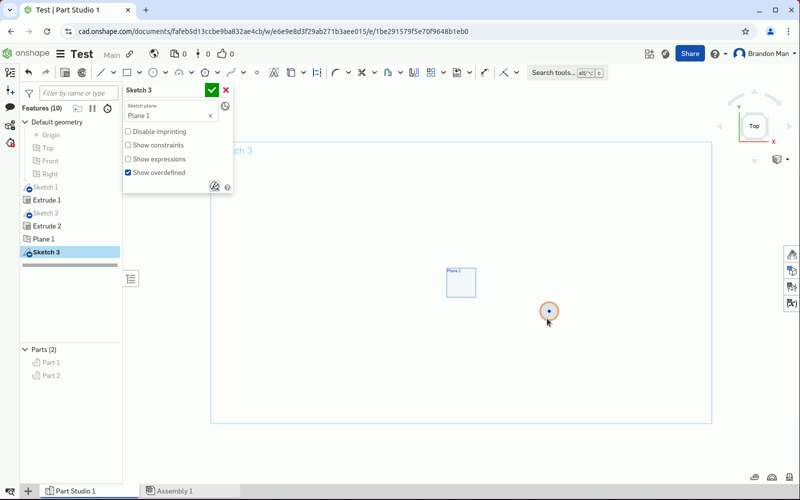
scroll(6)
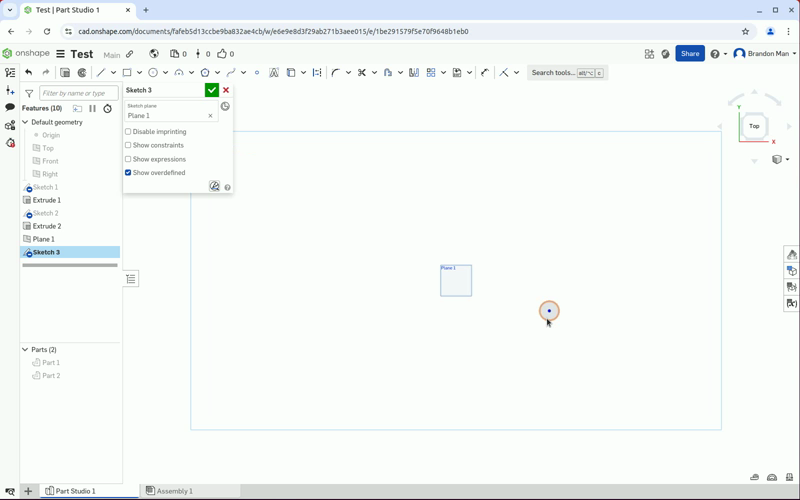
scroll(6)
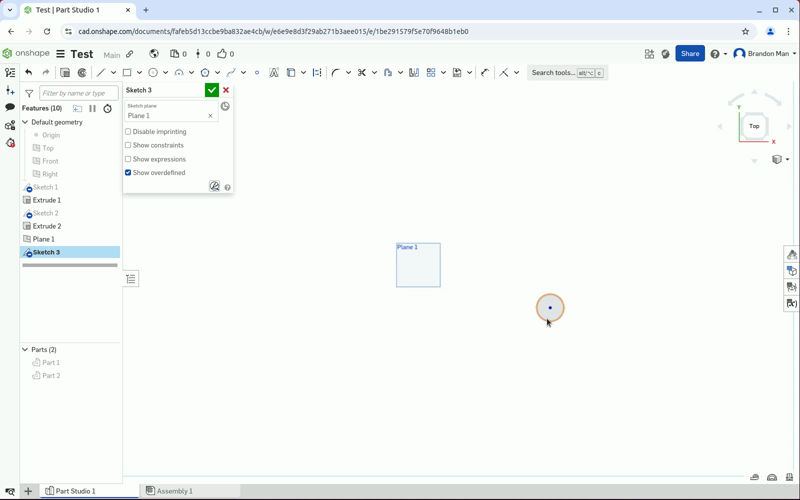
scroll(6)
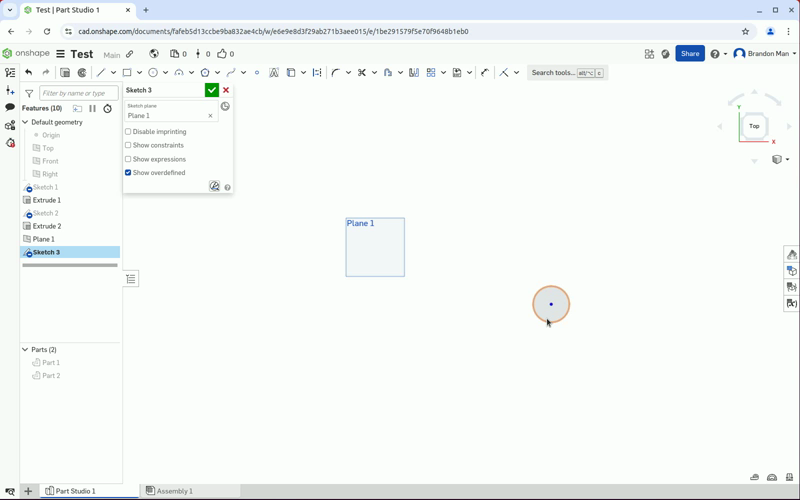
scroll(6)
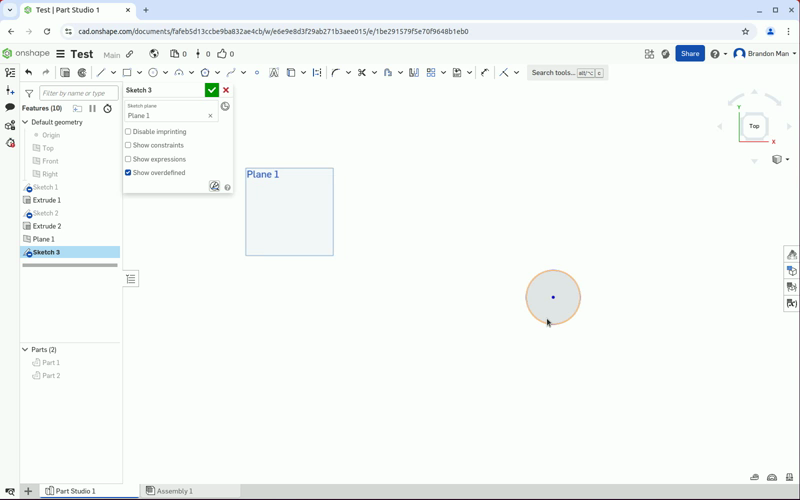
scroll(6)
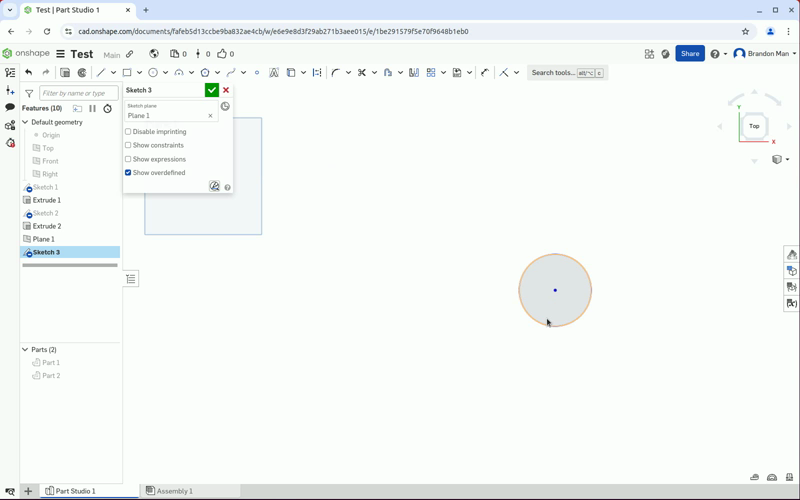
scroll(6)
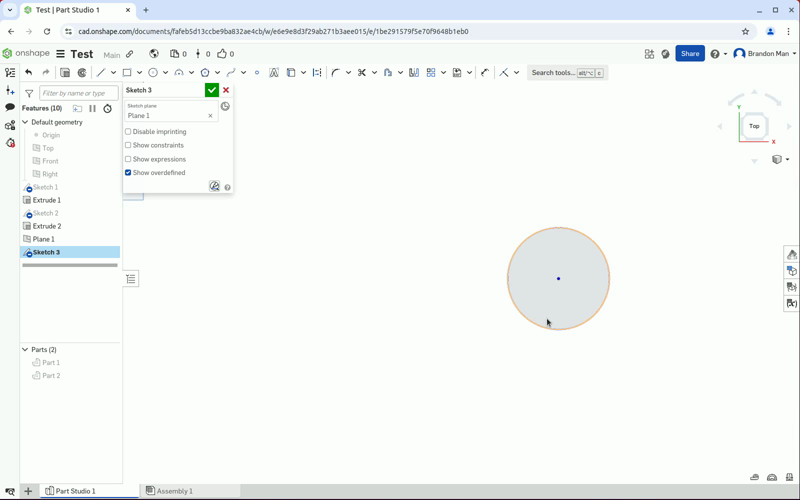
scroll(6)
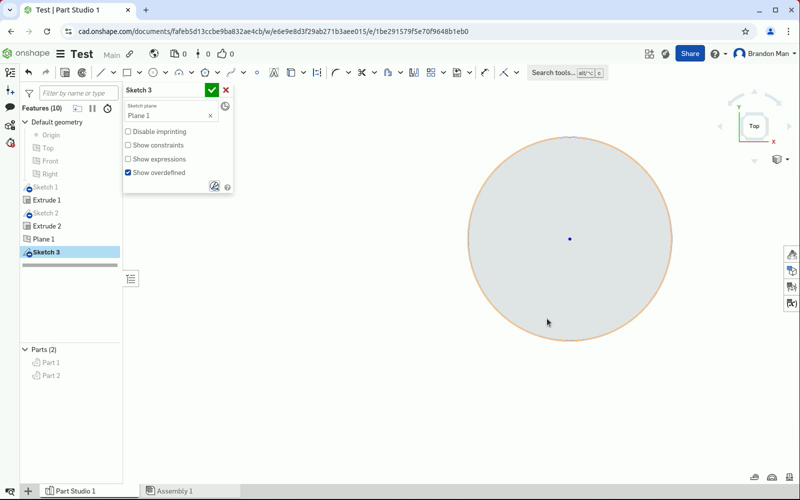
click(547, 318)
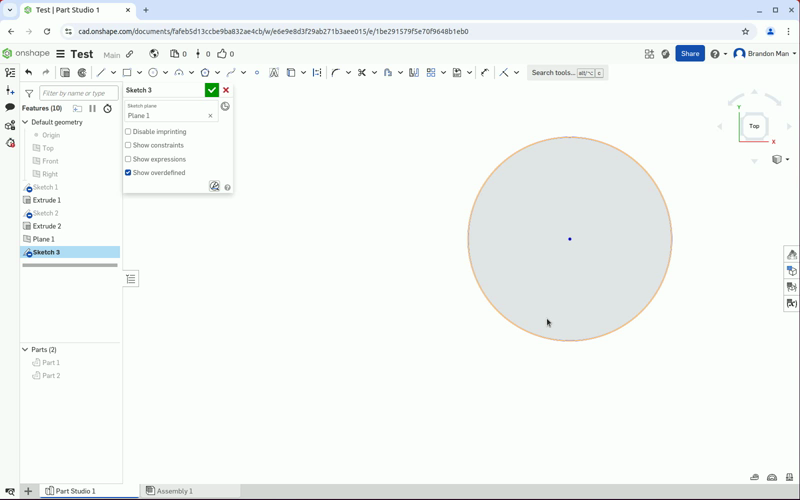
scroll(-6)
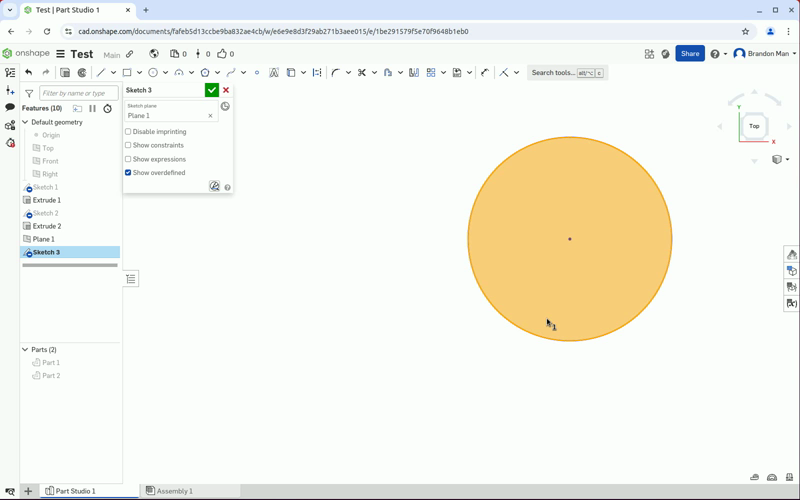
scroll(-6)
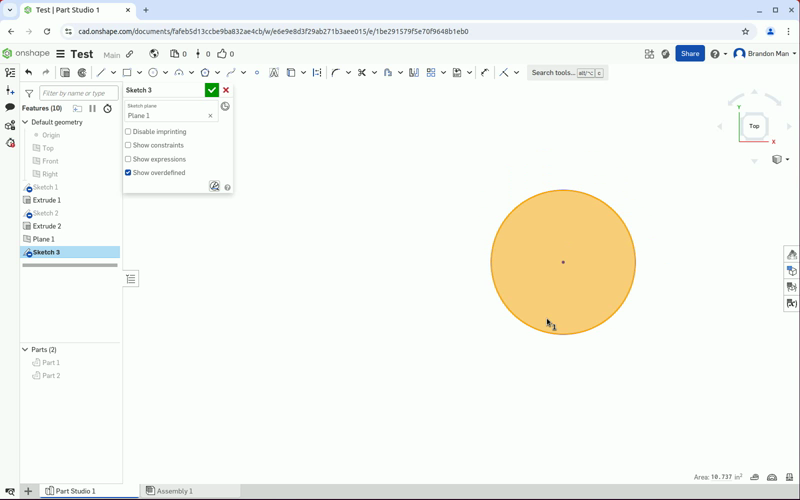
scroll(-6)
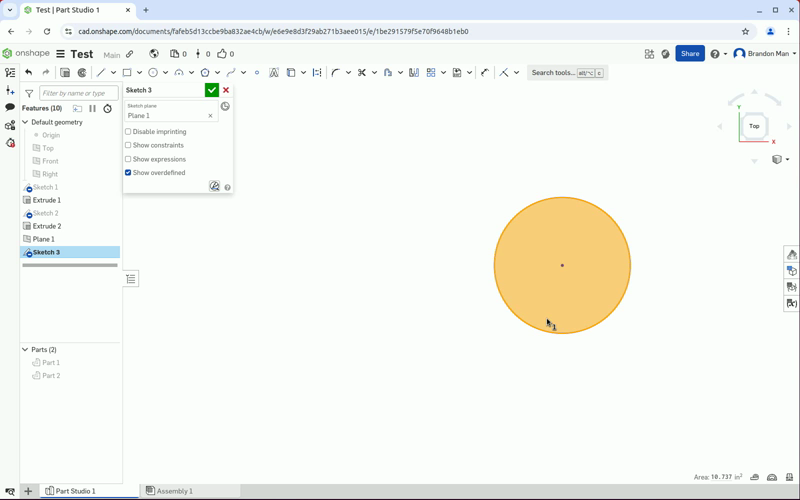
scroll(-6)
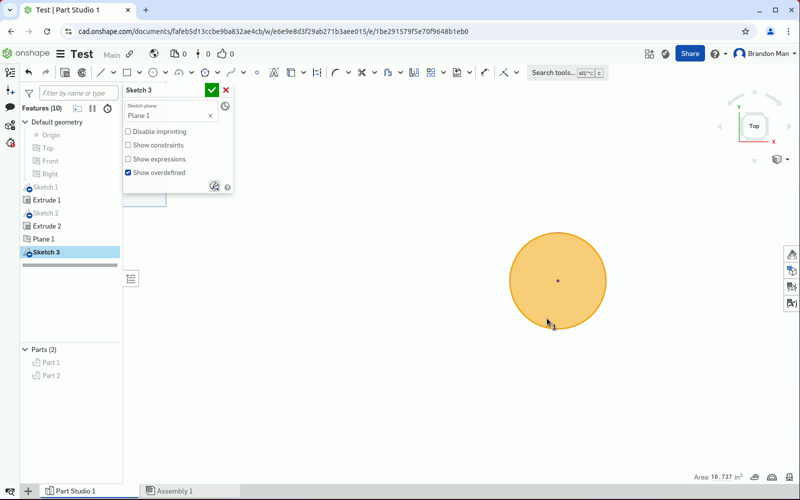
scroll(-6)
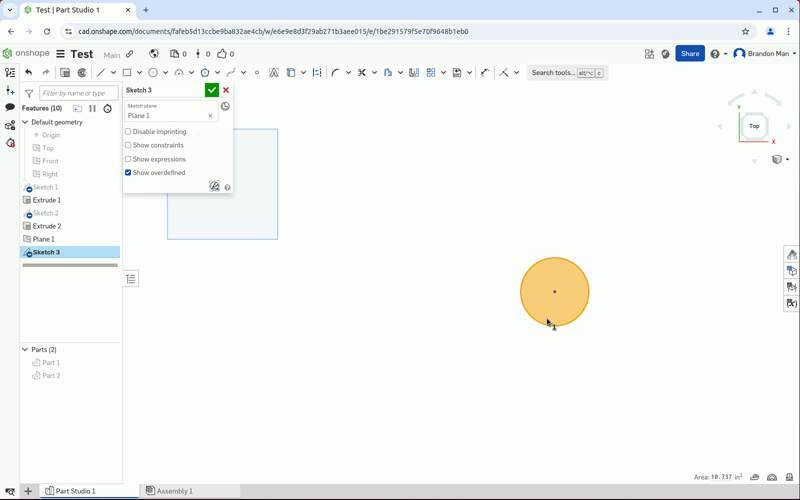
scroll(-6)
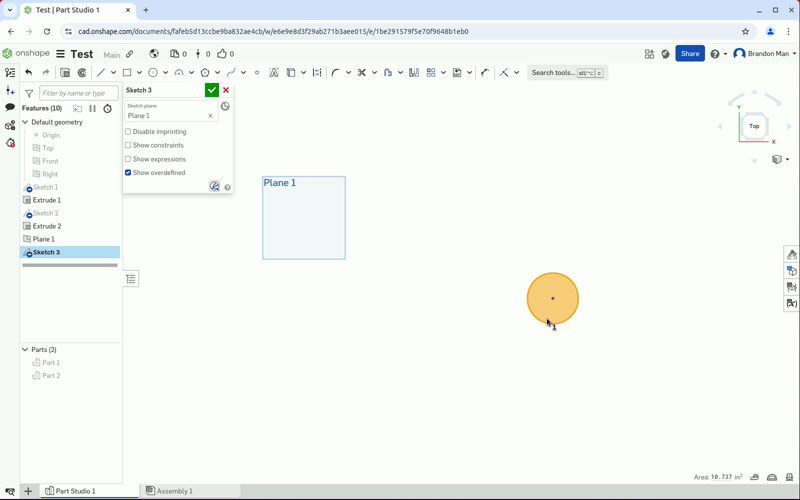
scroll(-6)
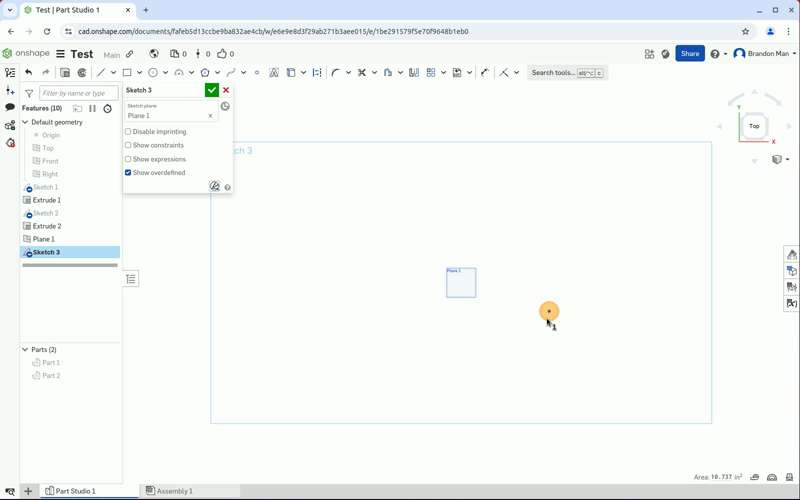
mouse_move(73, 352)
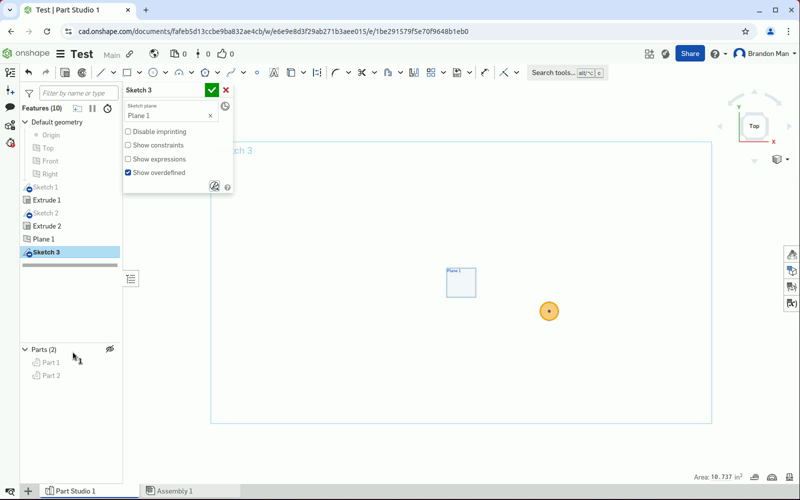
key(shift+y)
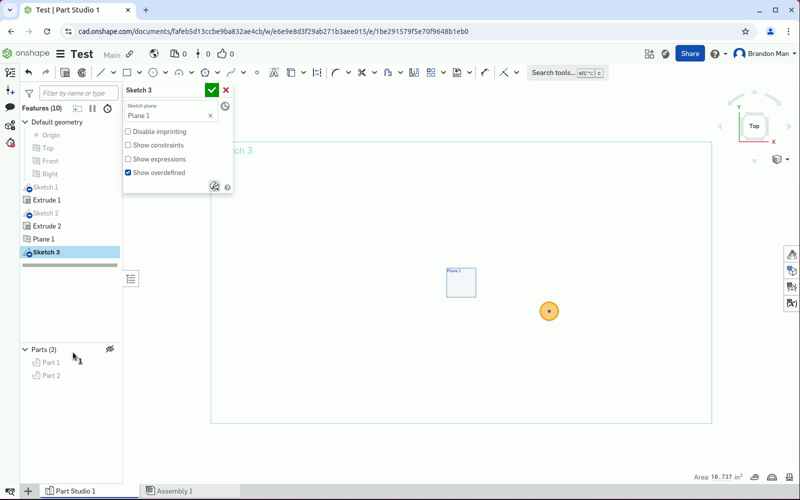
key(shift+e)
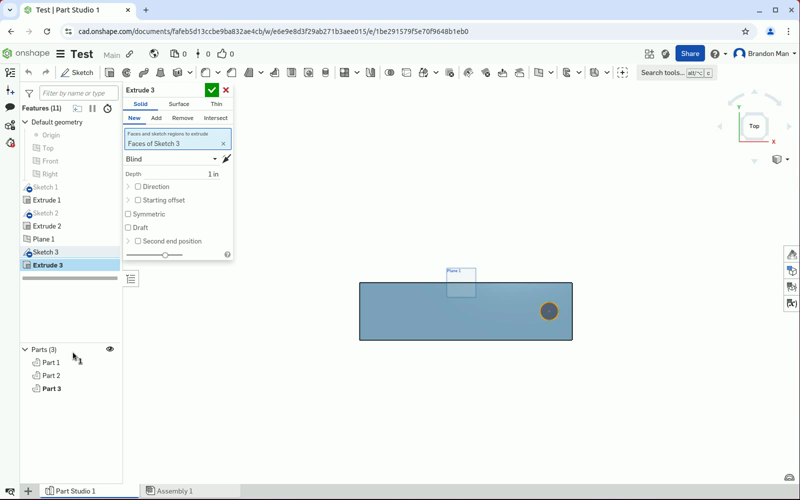
mouse_move(143, 106)
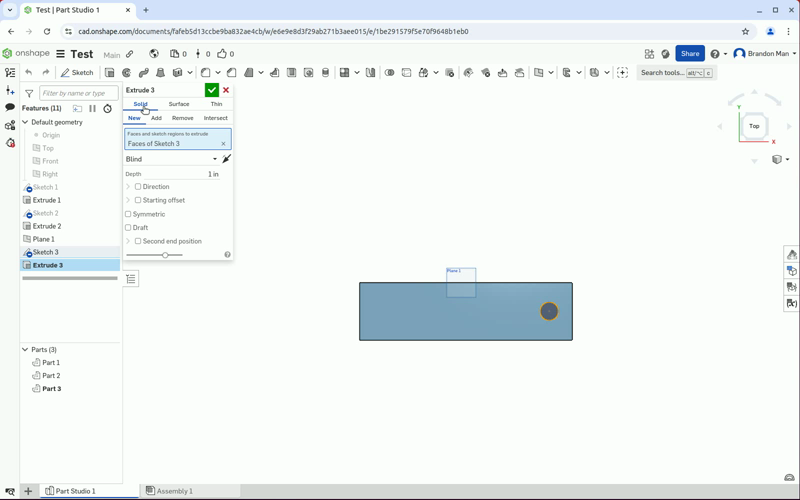
click(143, 106)
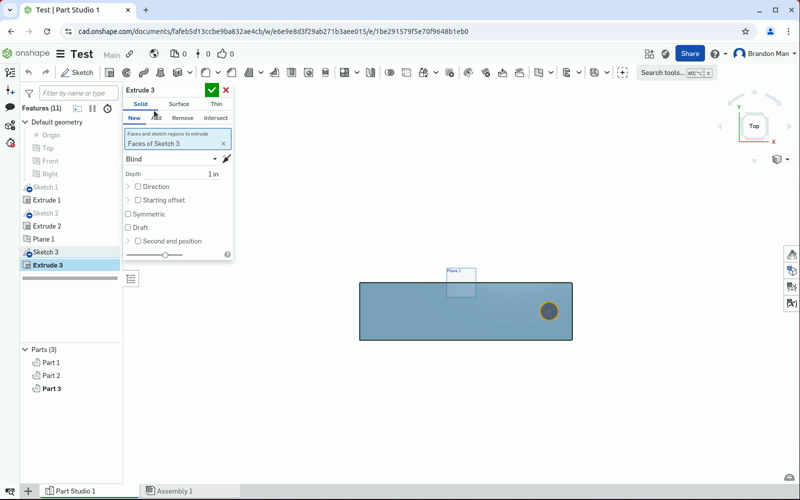
mouse_move(186, 120)
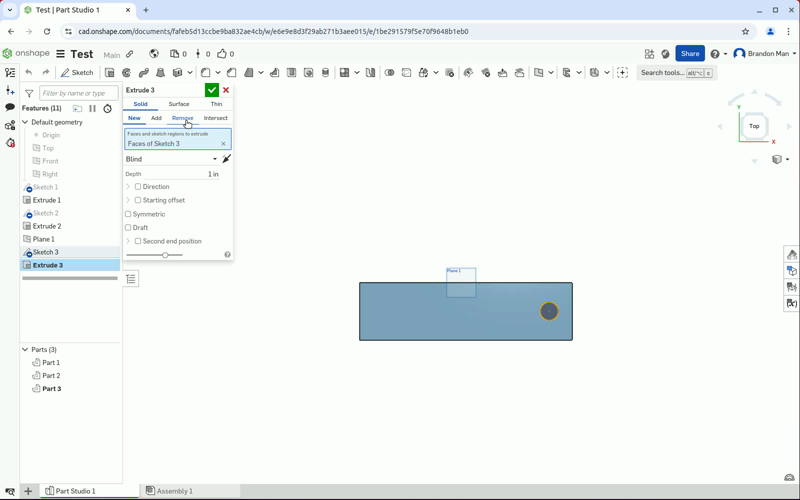
click(186, 120)
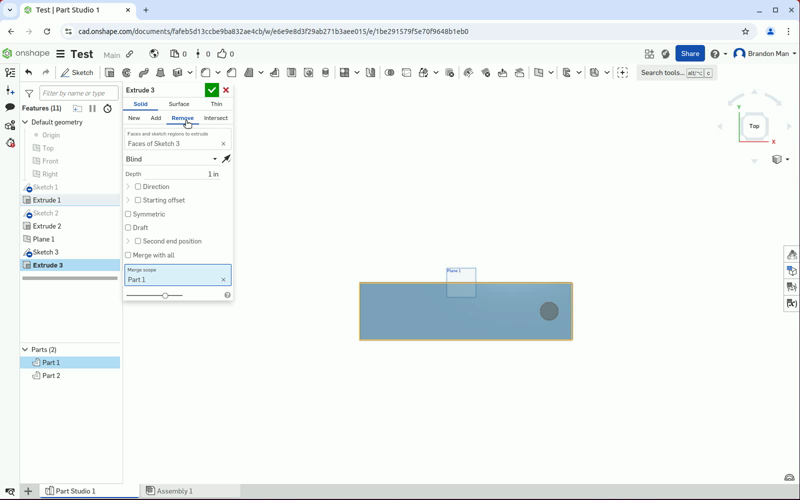
key(tab, 4)
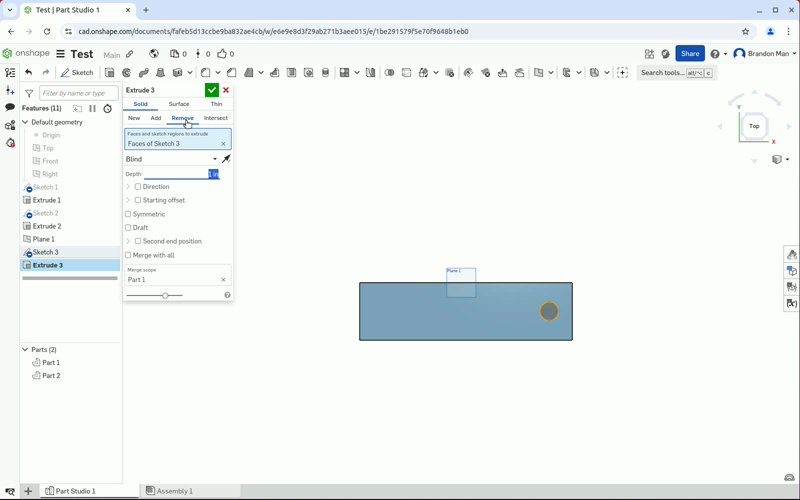
text(30.811)
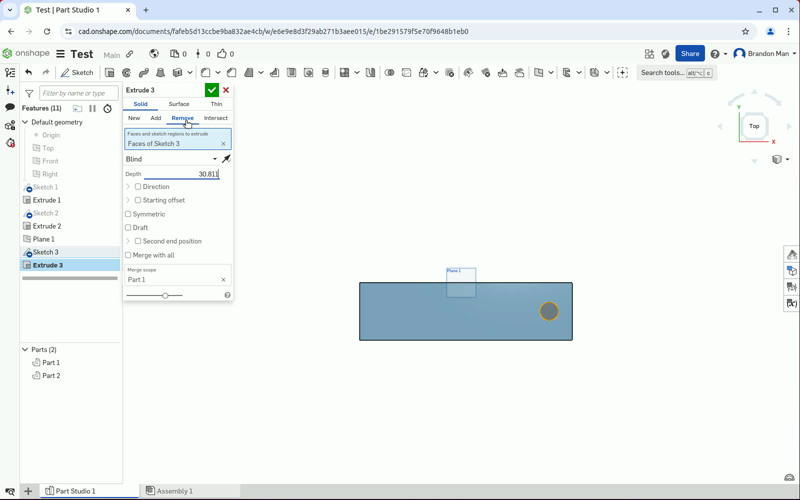
key(tab, 6)
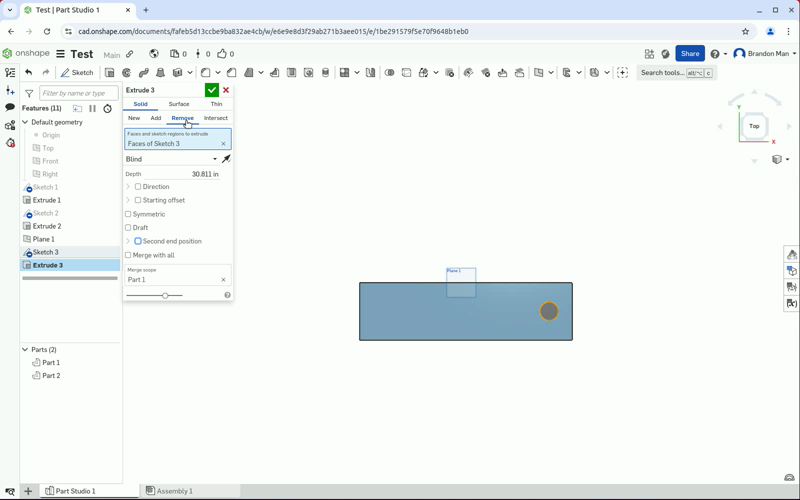
key(space)
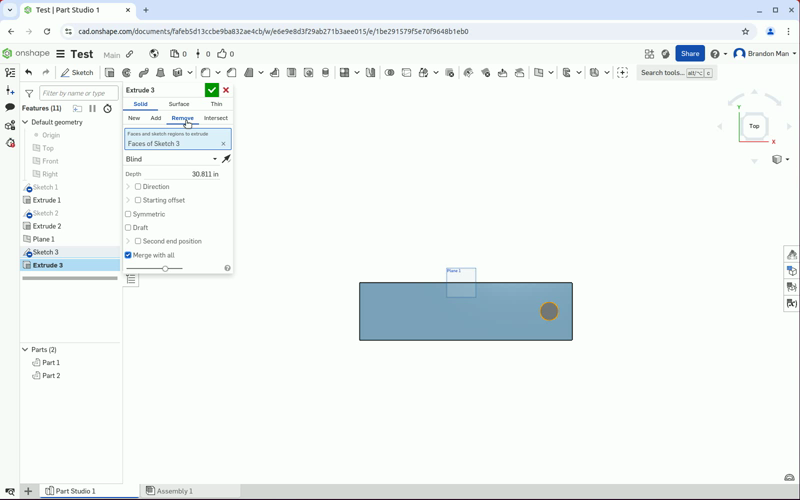
key(enter)
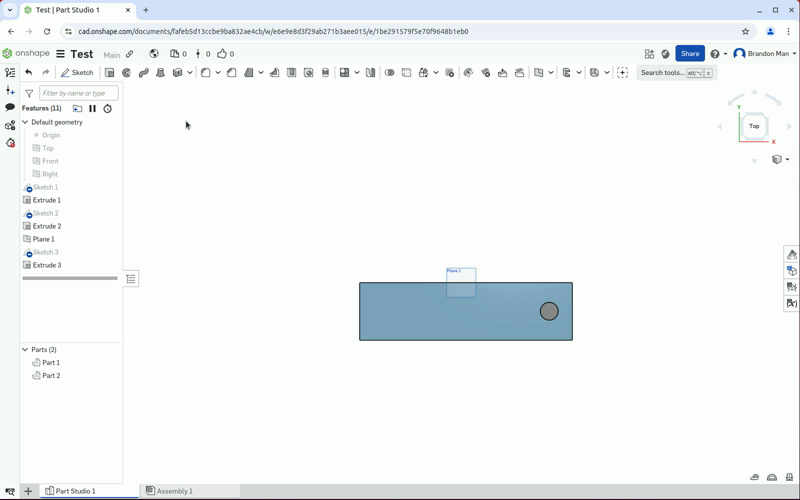
key(shift+h)
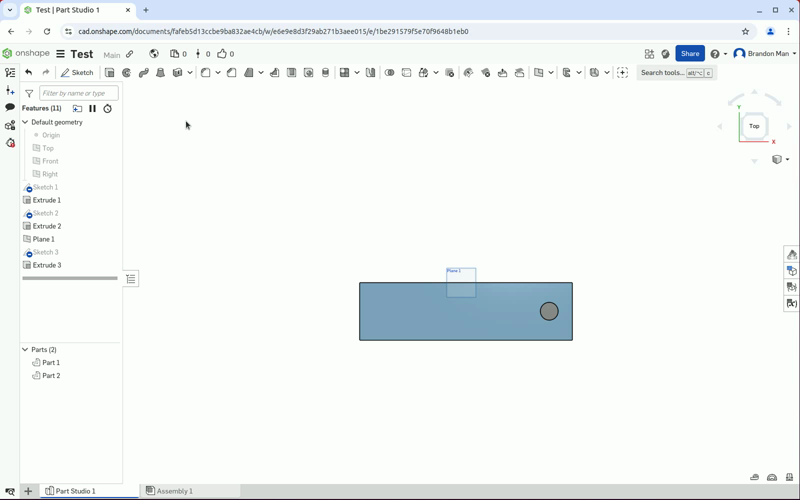
key(shift+h)
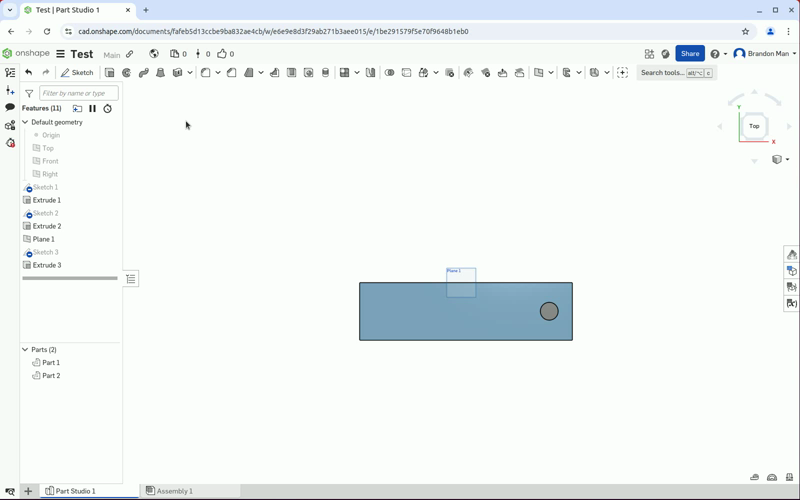
mouse_move(73, 189)
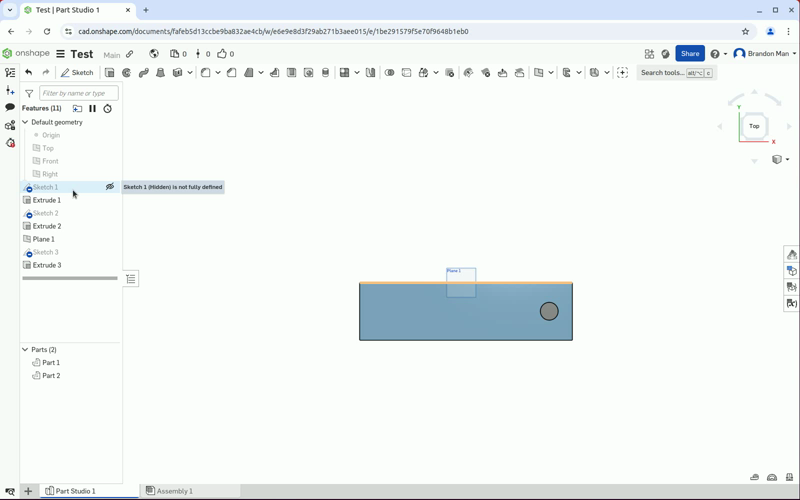
click(73, 189)
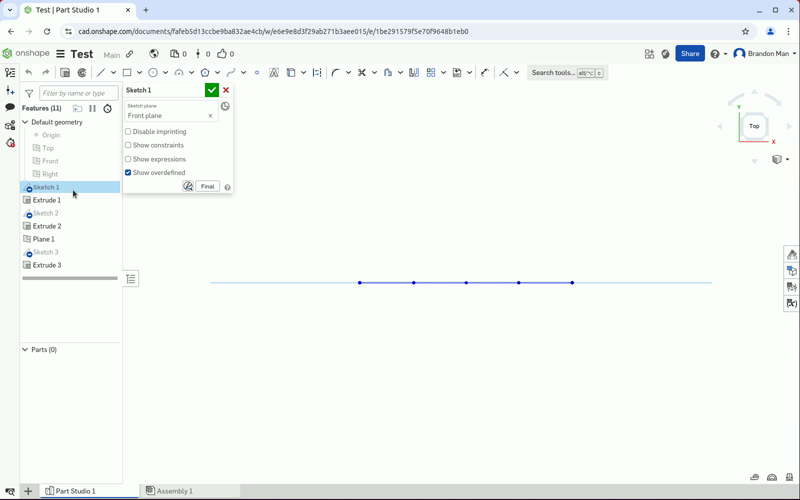
mouse_move(229, 92)
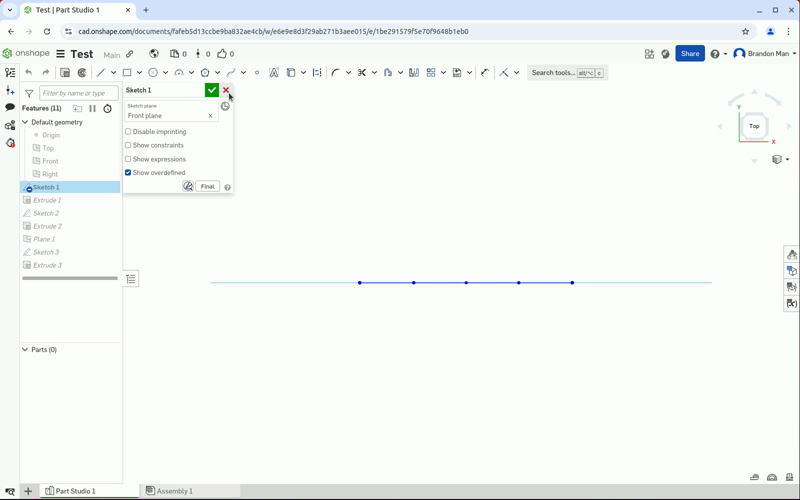
click(229, 92)
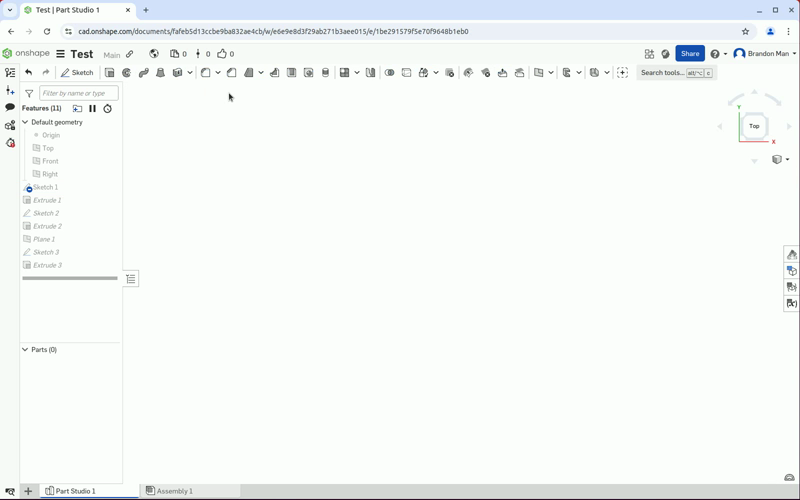
key(shift+s)
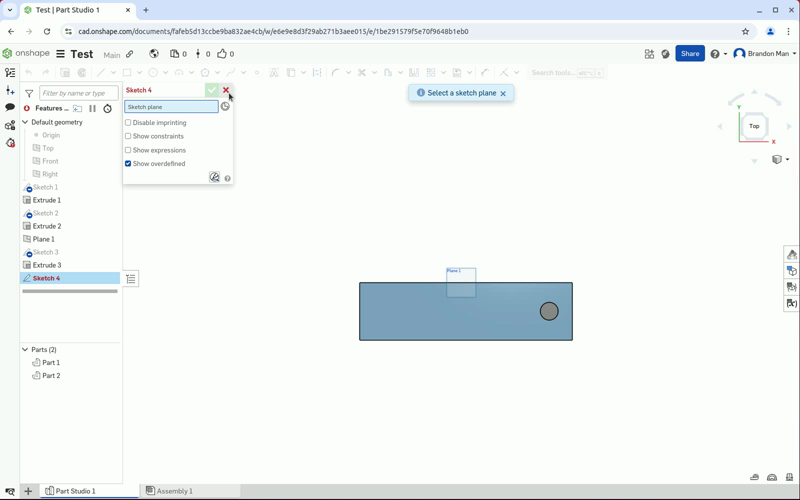
mouse_move(73, 241)
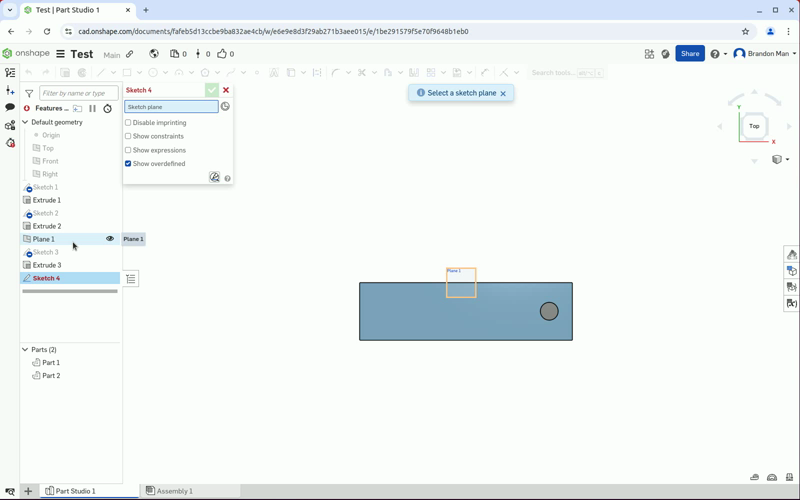
click(73, 241)
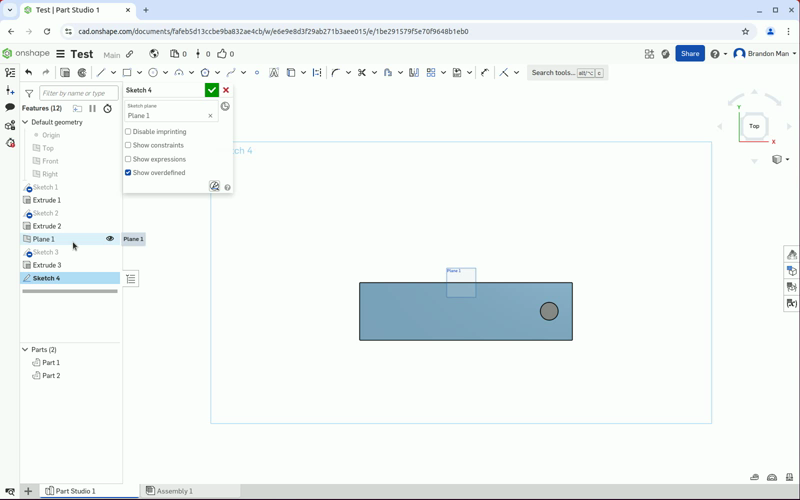
mouse_move(73, 352)
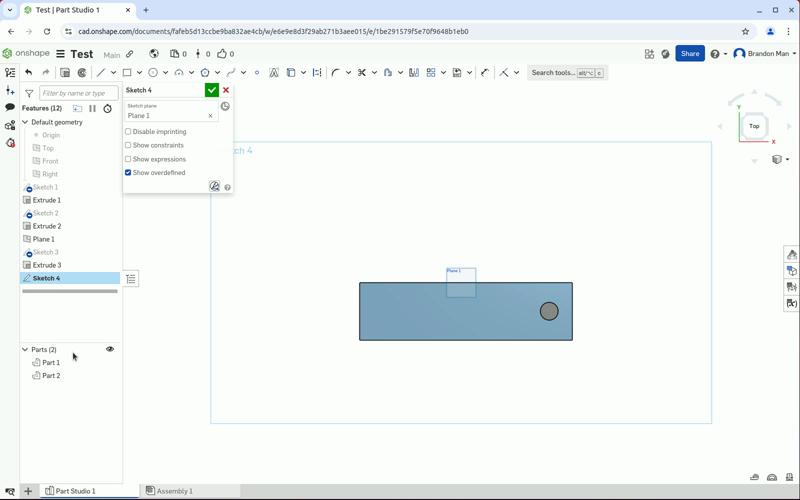
key(y)
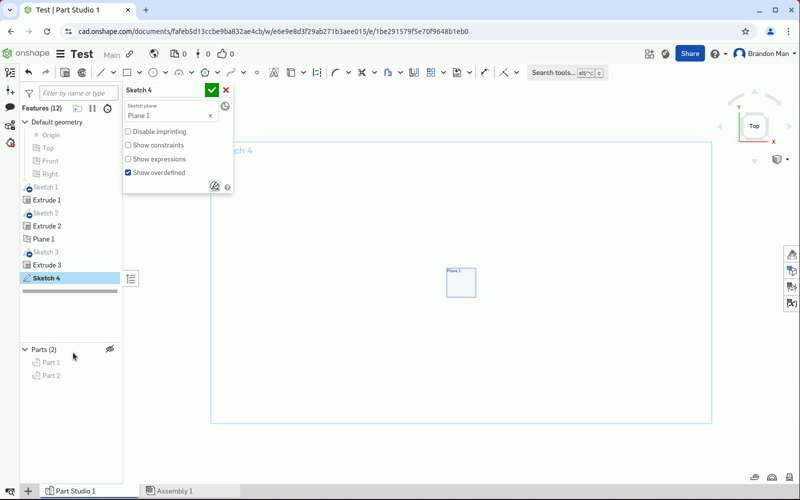
key(c)
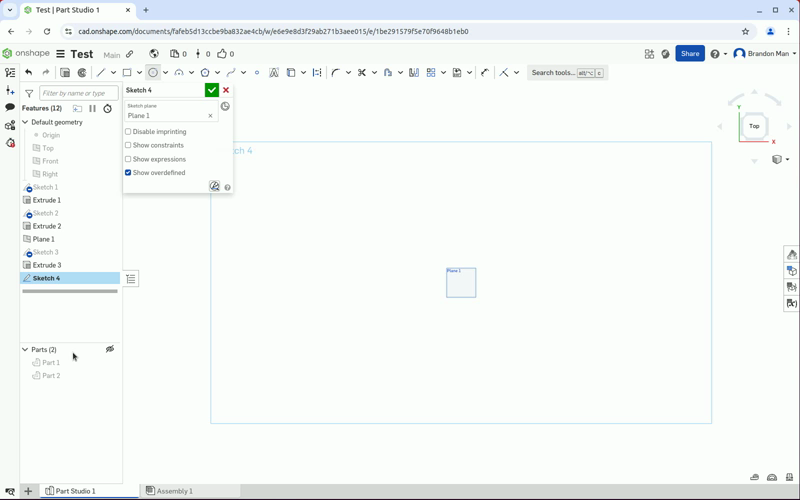
key_down(shift)
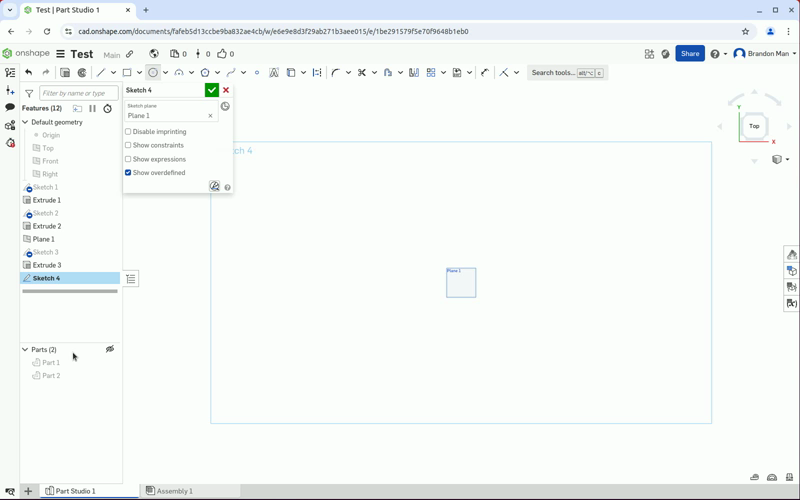
mouse_move(385, 311)
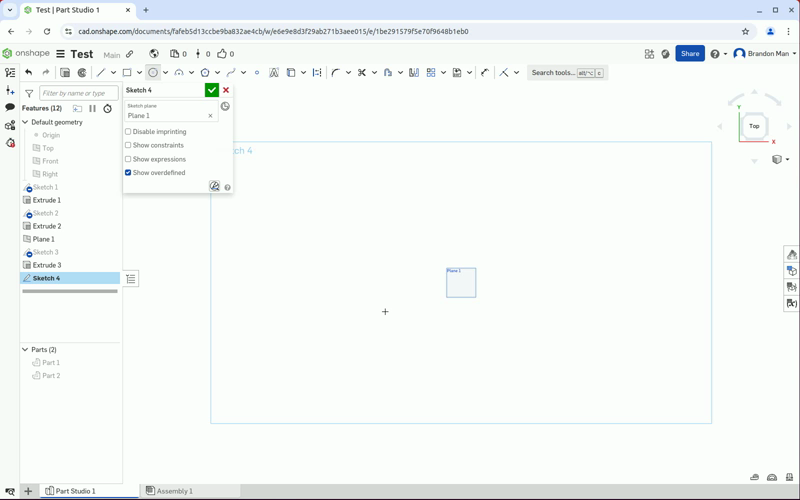
click(385, 311)
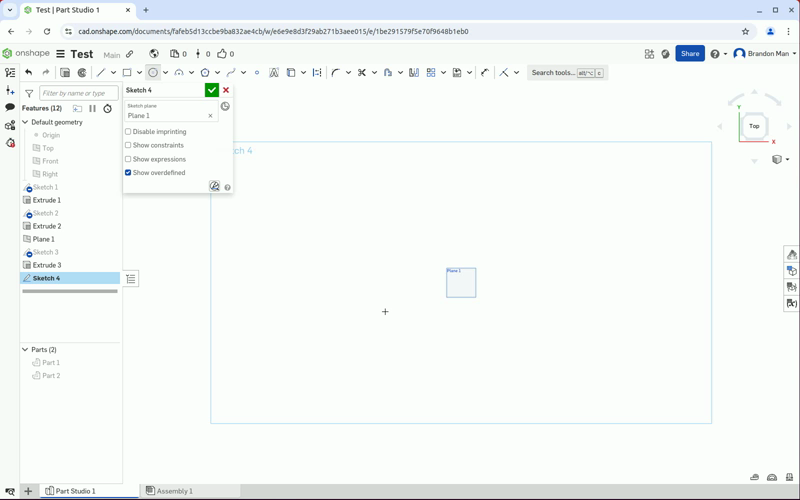
key_up(shift)
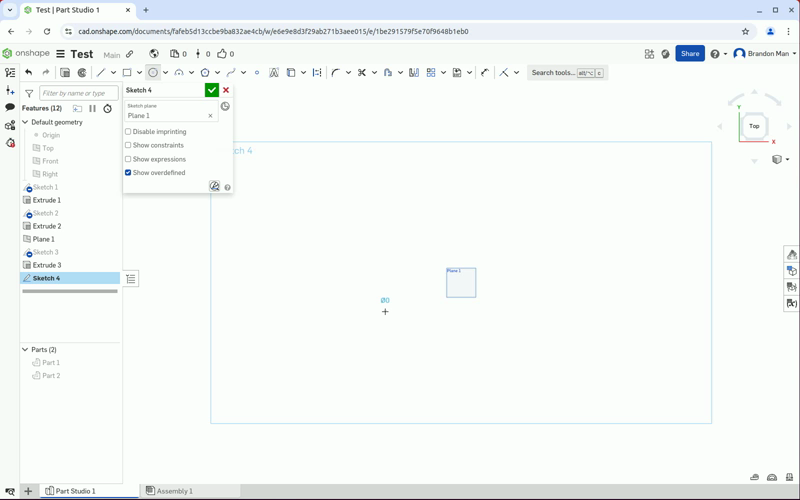
mouse_move(393, 311)
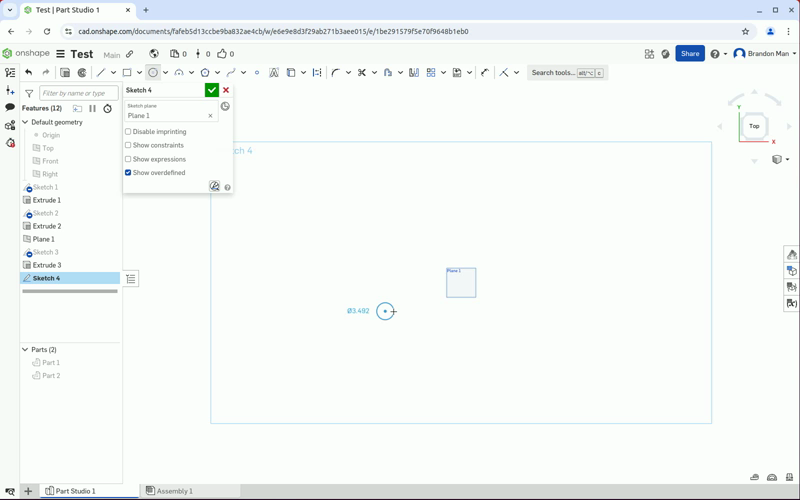
click(393, 311)
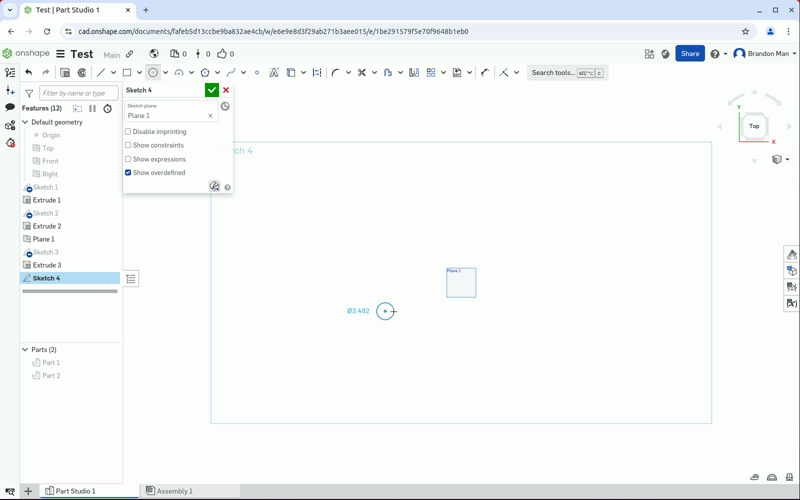
key(esc)
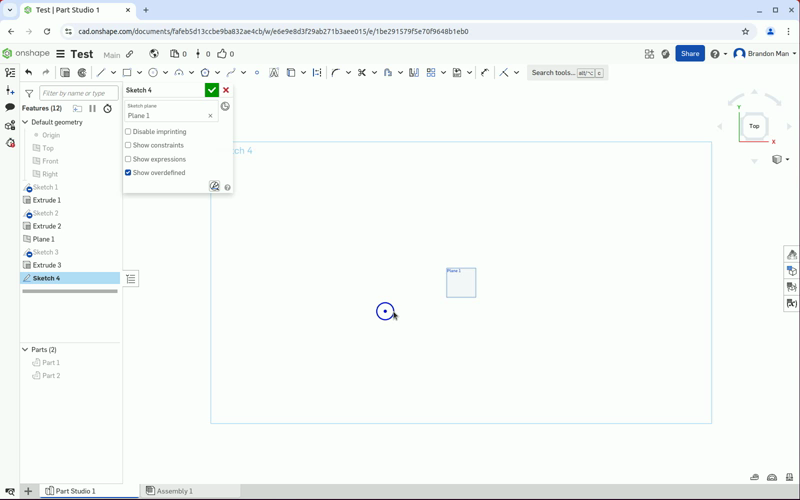
mouse_move(390, 310)
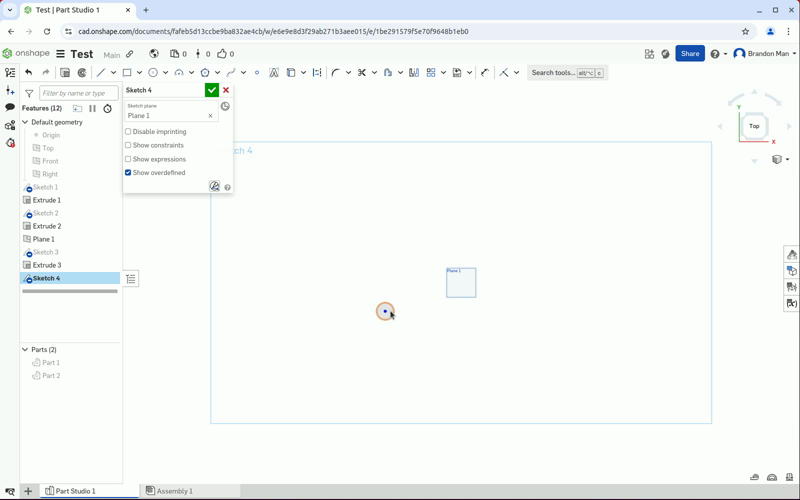
scroll(6)
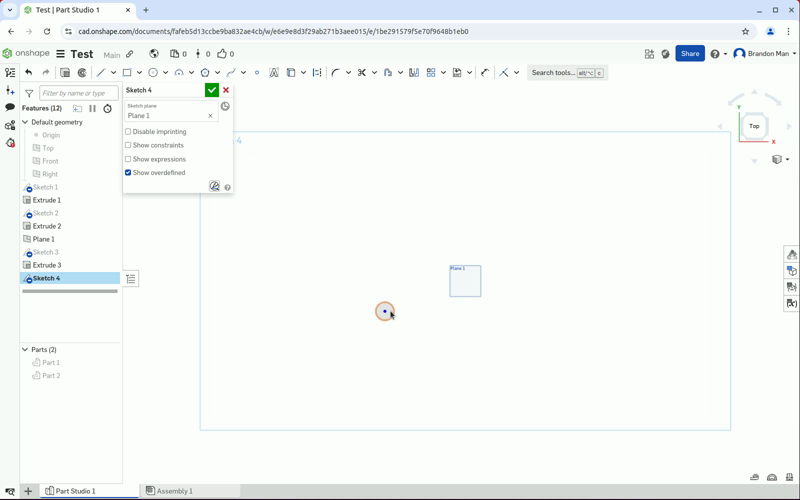
scroll(6)
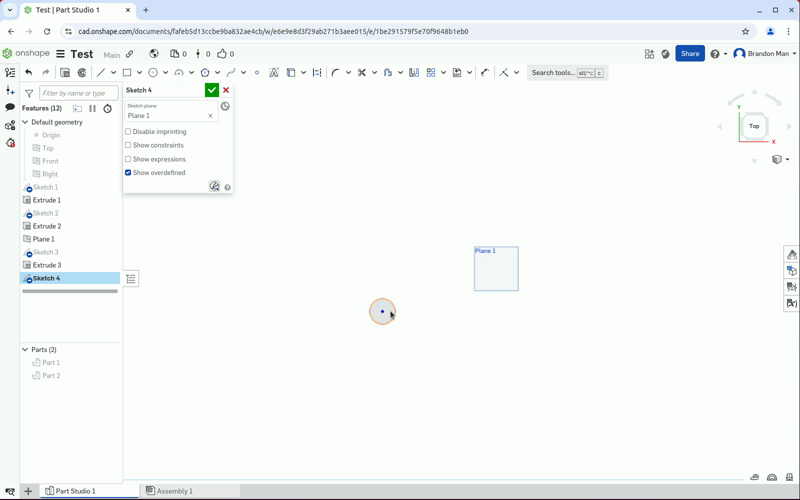
scroll(6)
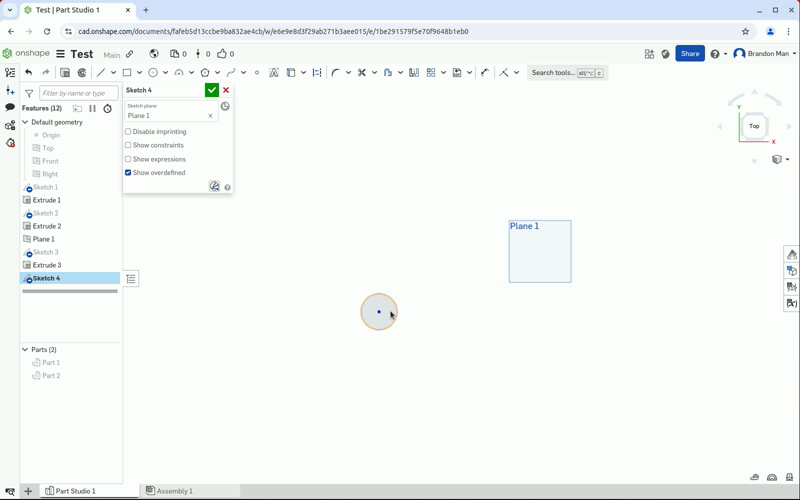
scroll(6)
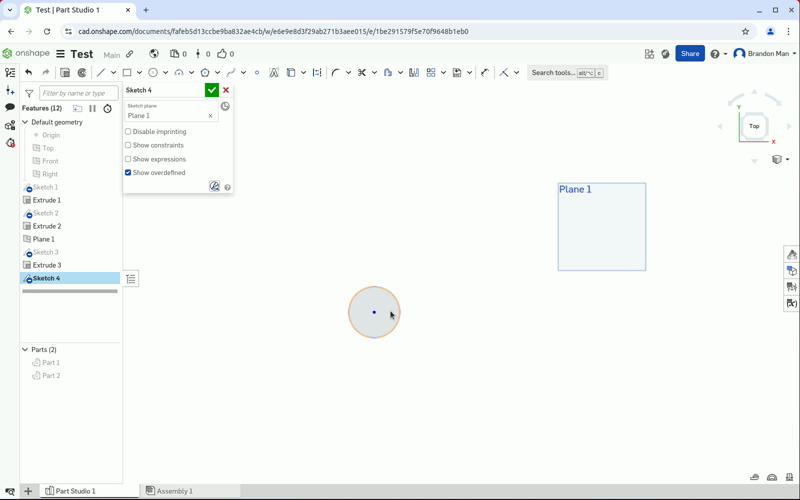
scroll(6)
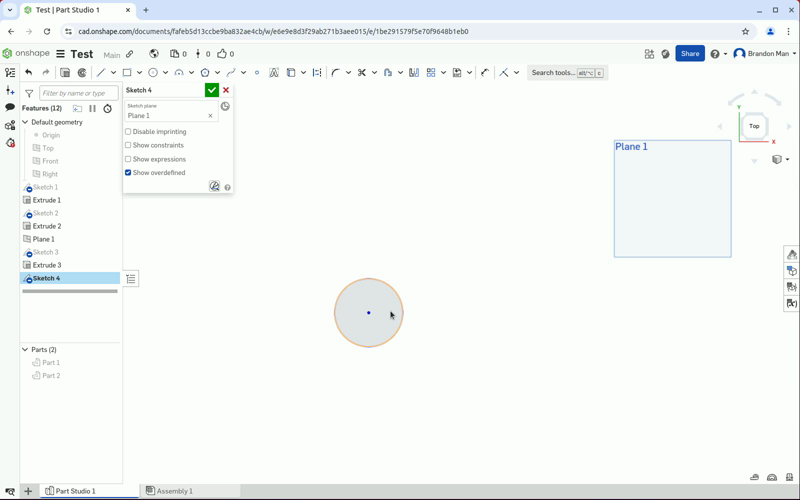
scroll(6)
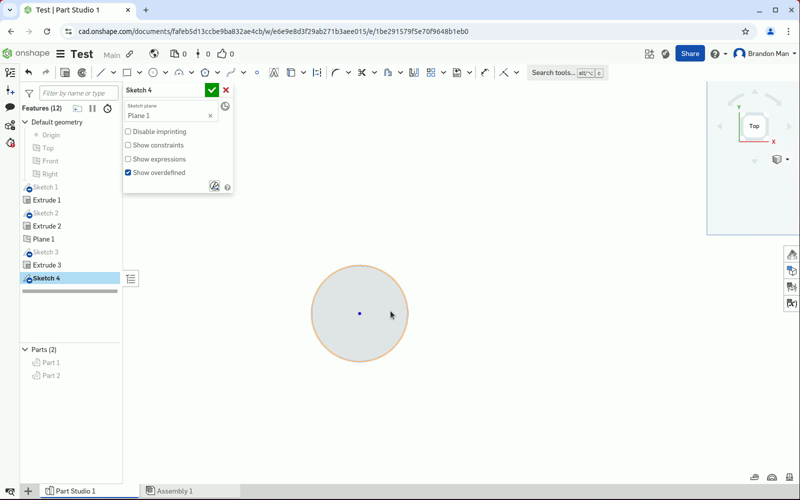
scroll(6)
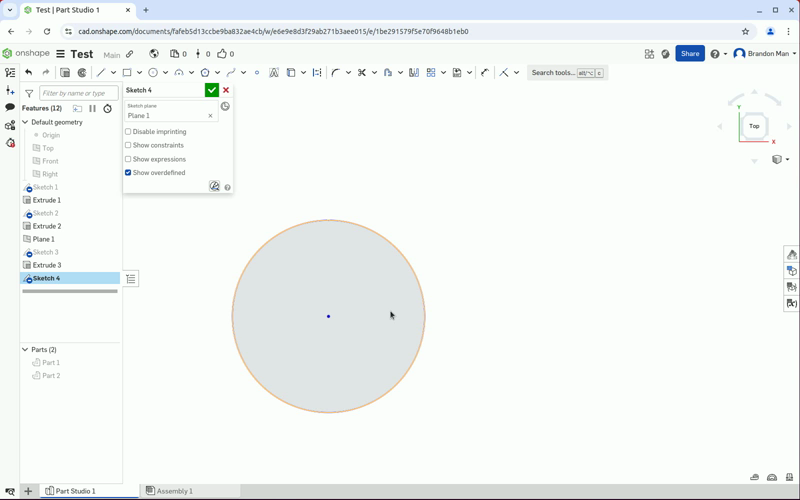
click(390, 310)
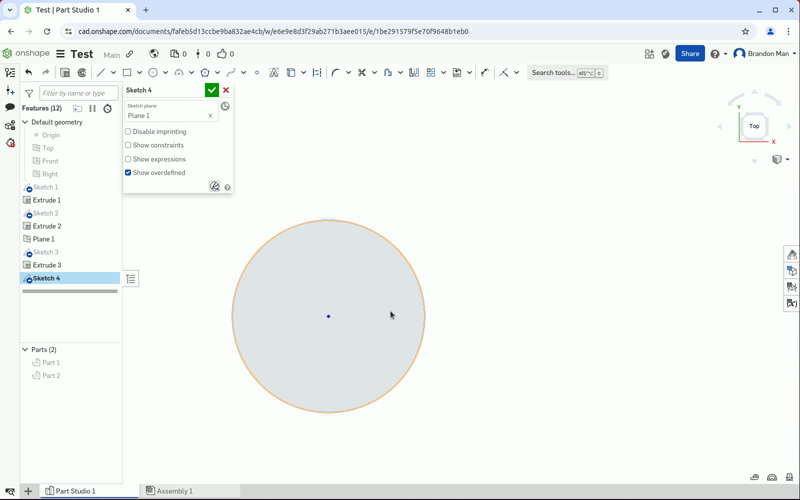
scroll(-6)
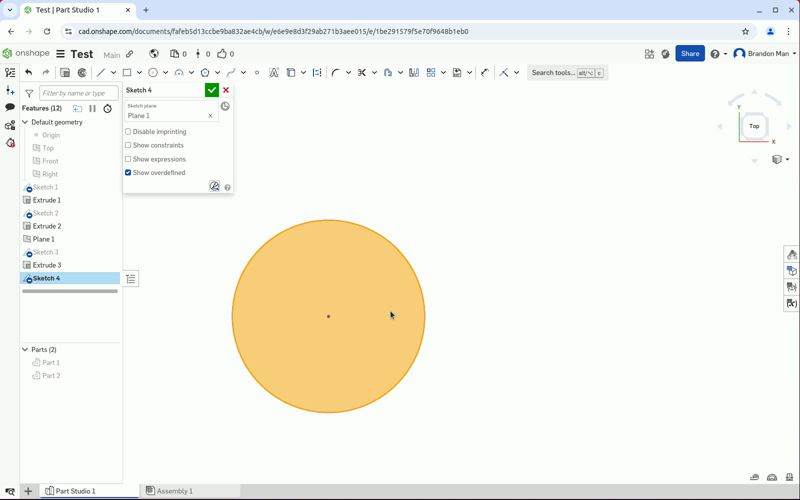
scroll(-6)
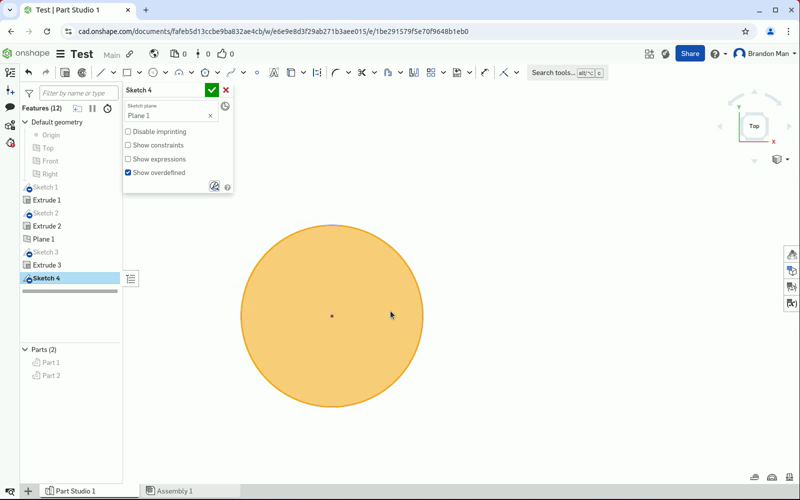
scroll(-6)
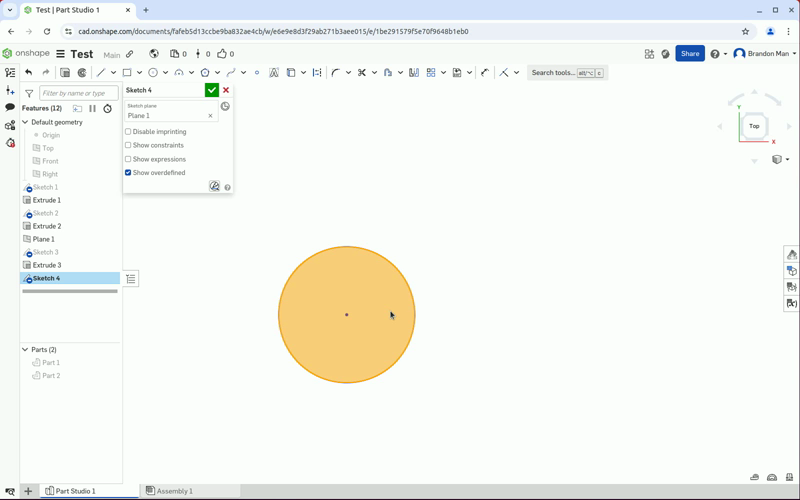
scroll(-6)
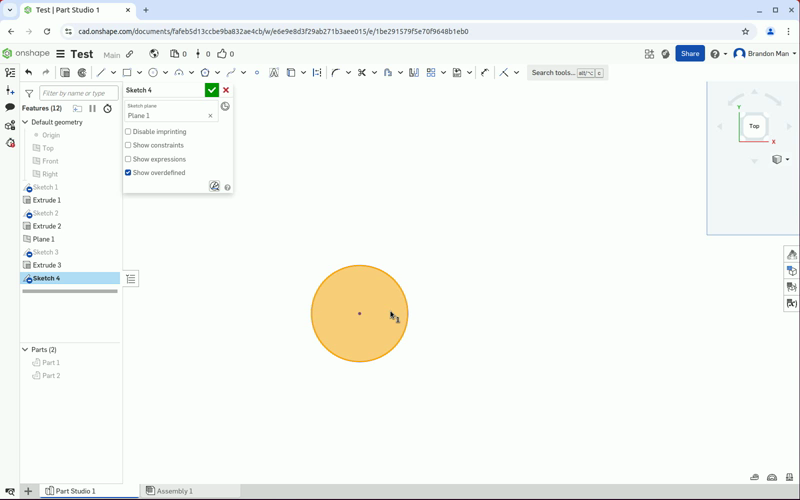
scroll(-6)
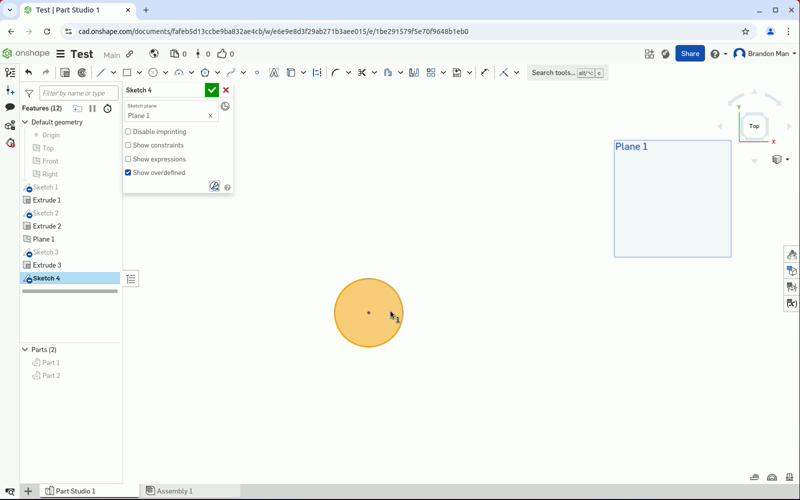
scroll(-6)
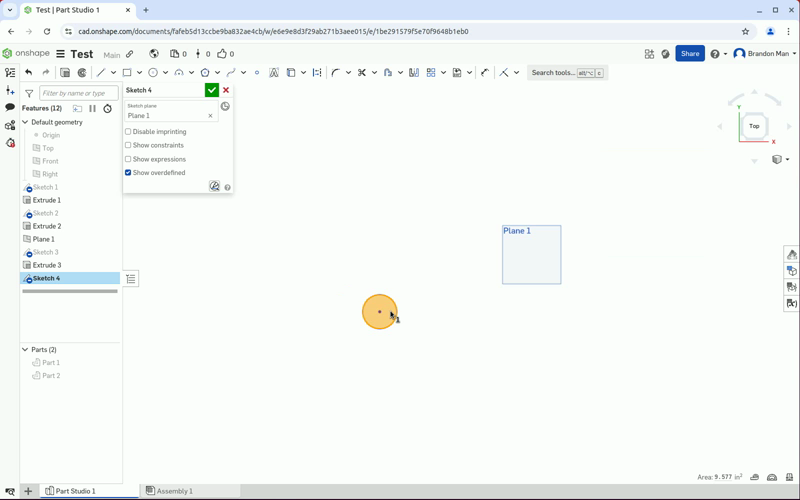
scroll(-6)
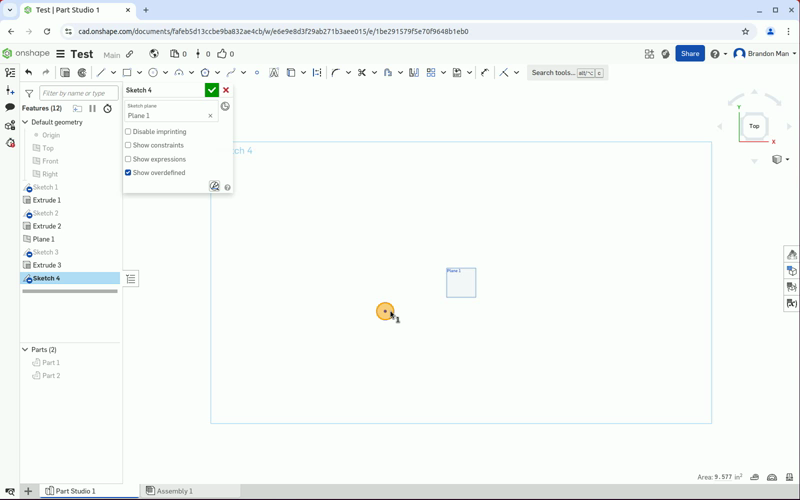
mouse_move(73, 352)
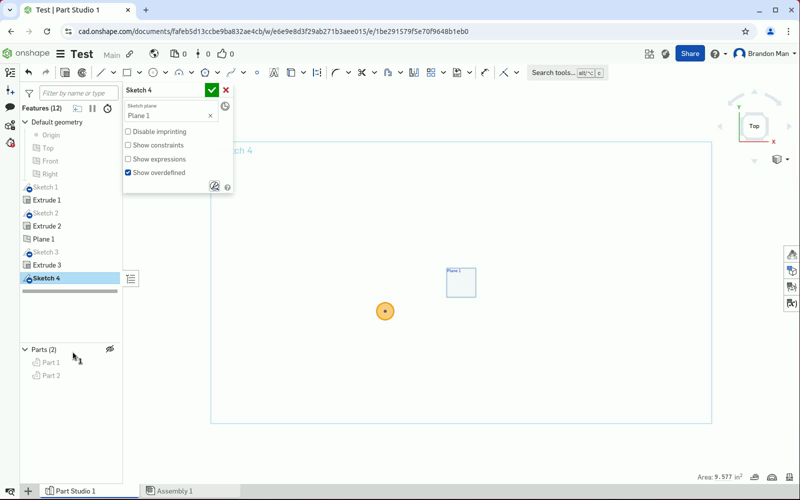
key(shift+y)
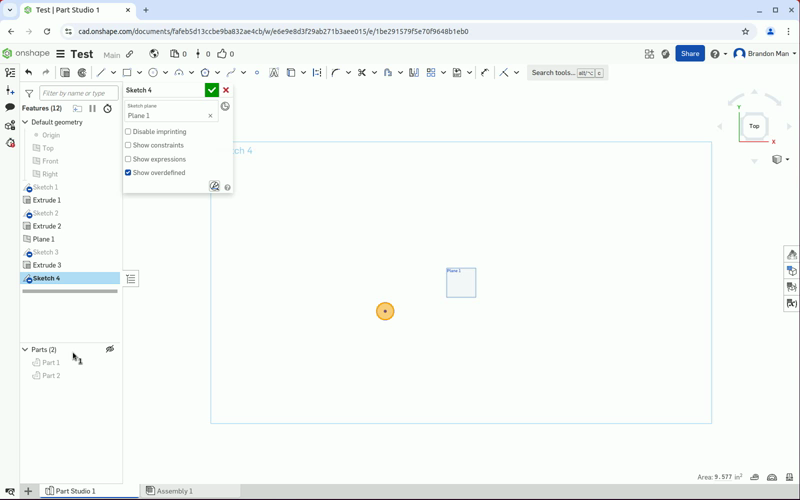
key(shift+e)
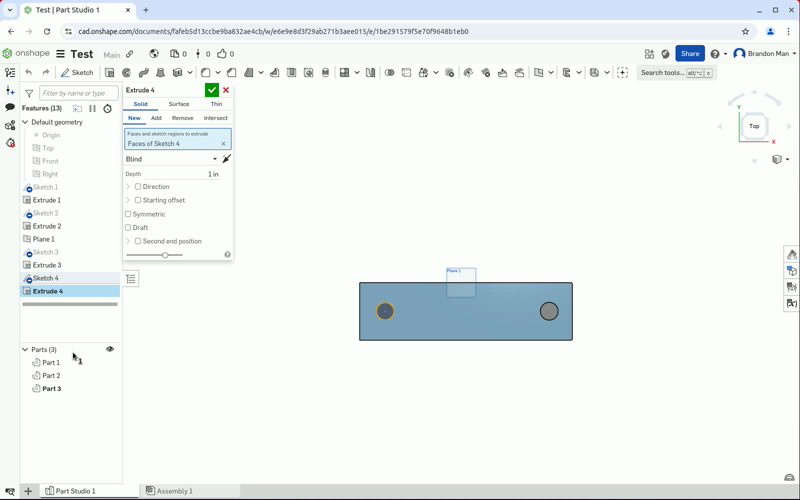
mouse_move(143, 106)
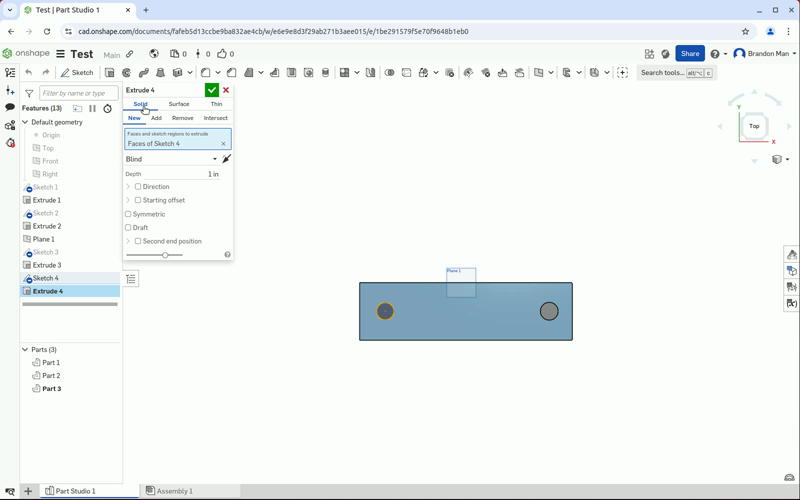
click(143, 106)
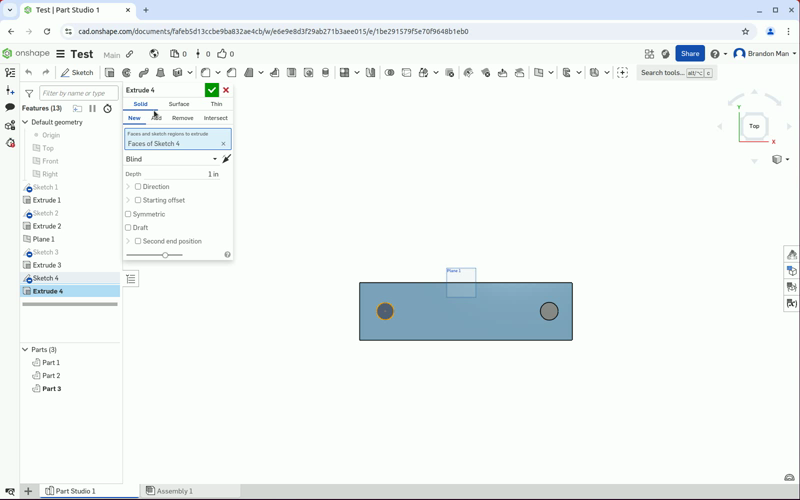
mouse_move(186, 120)
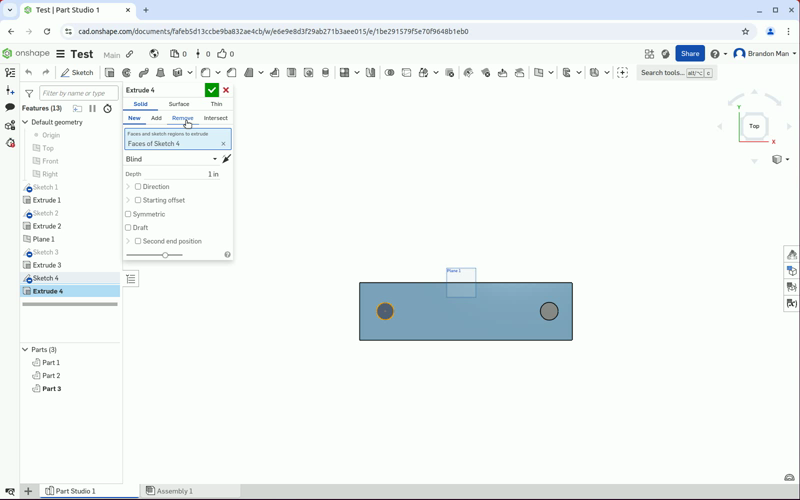
click(186, 120)
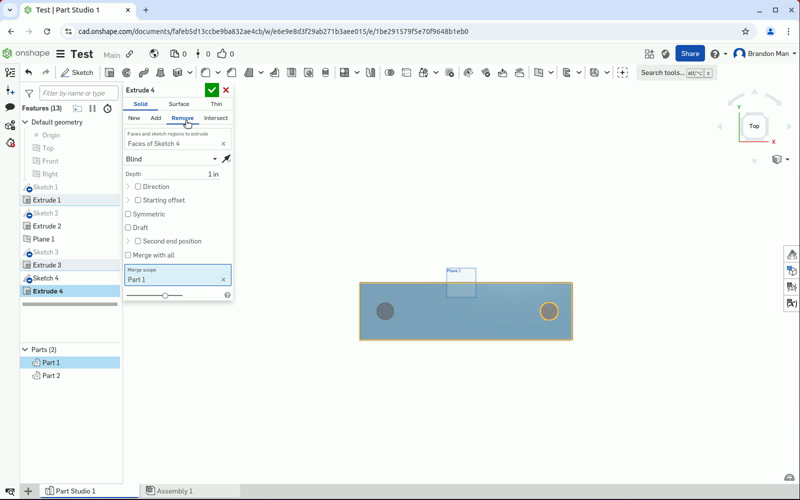
key(tab, 4)
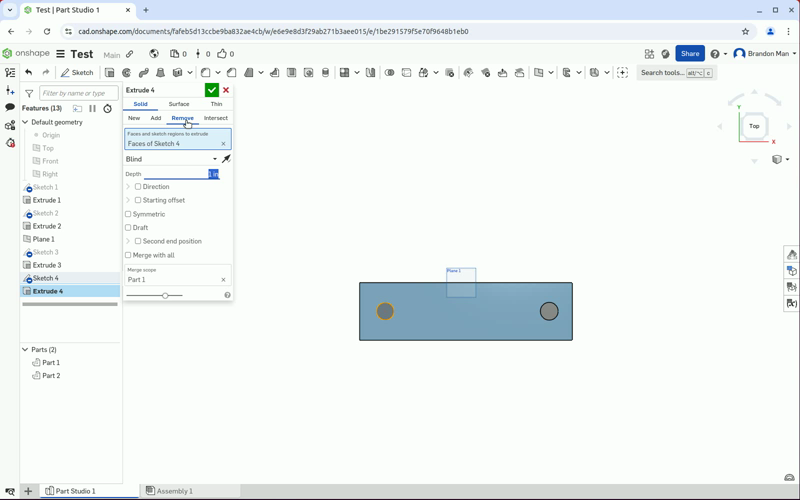
text(30.811)
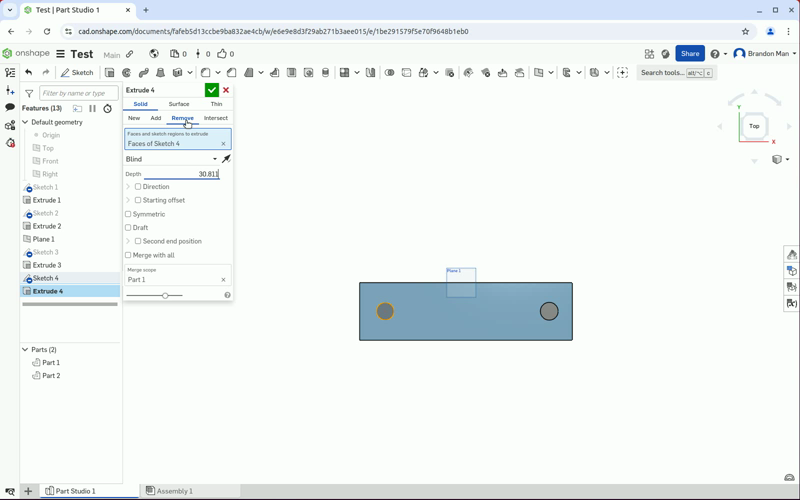
key(tab, 6)
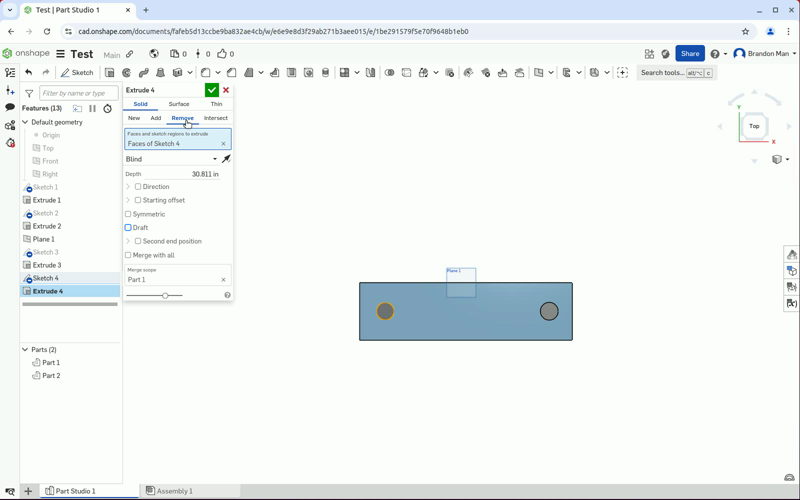
key(space)
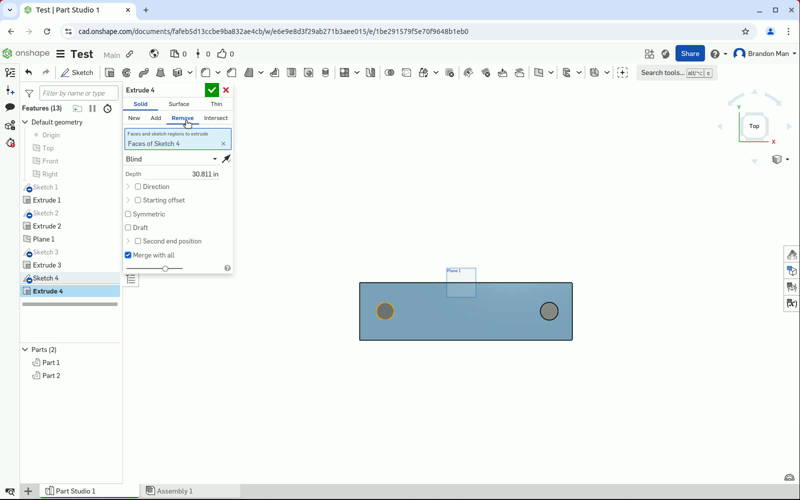
key(enter)
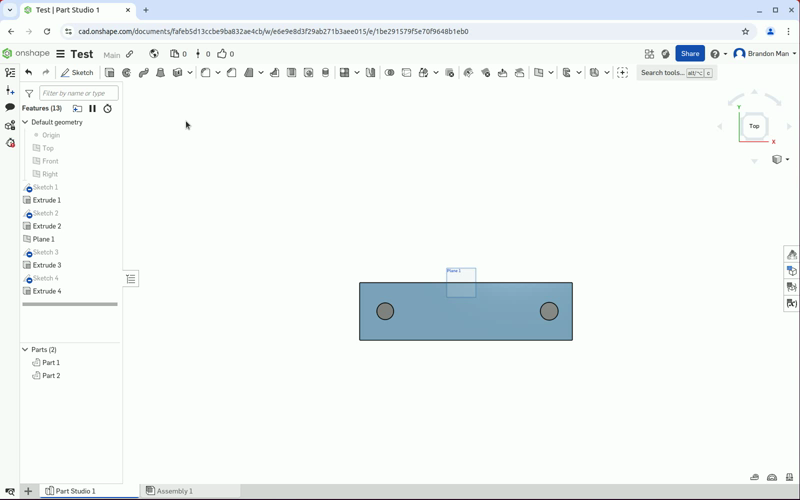
key(shift+h)
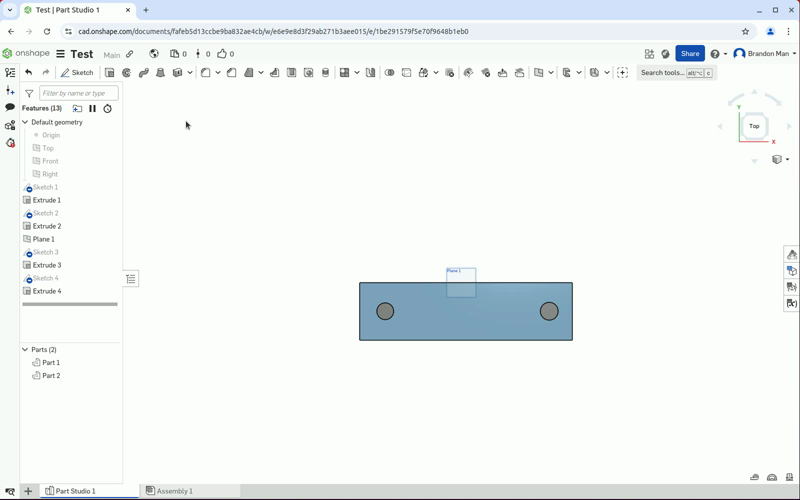
key(shift+h)
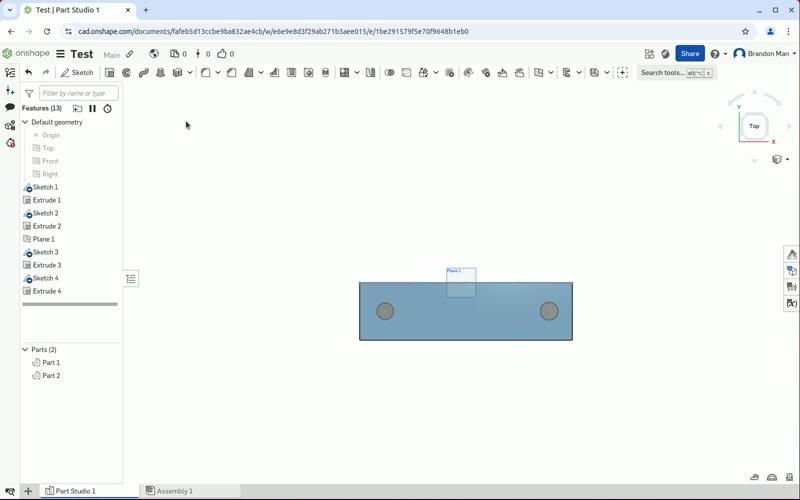
key(shift+7)
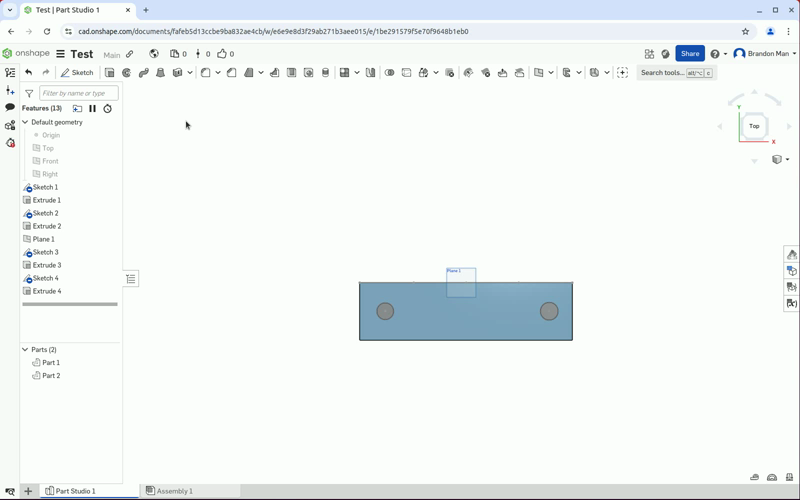
key(up, 3)
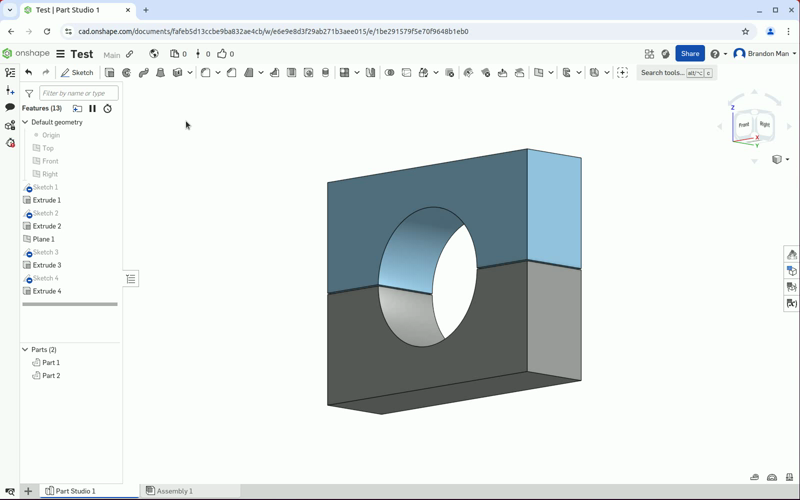
key(left, 3)
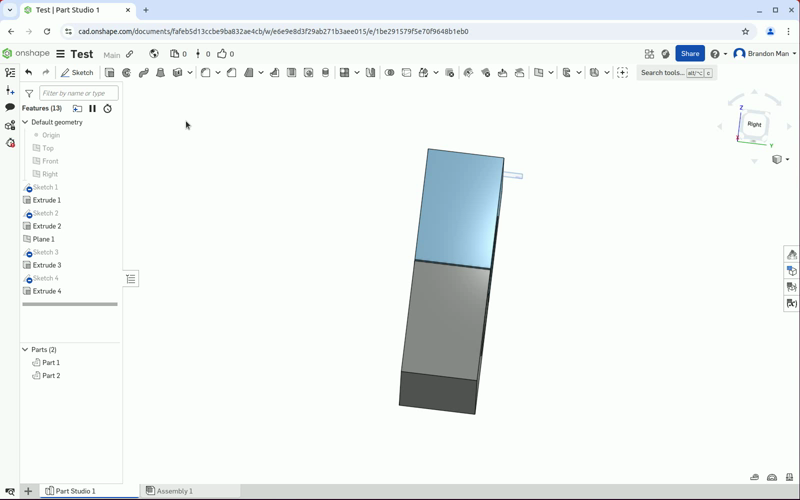
key(right, 3)
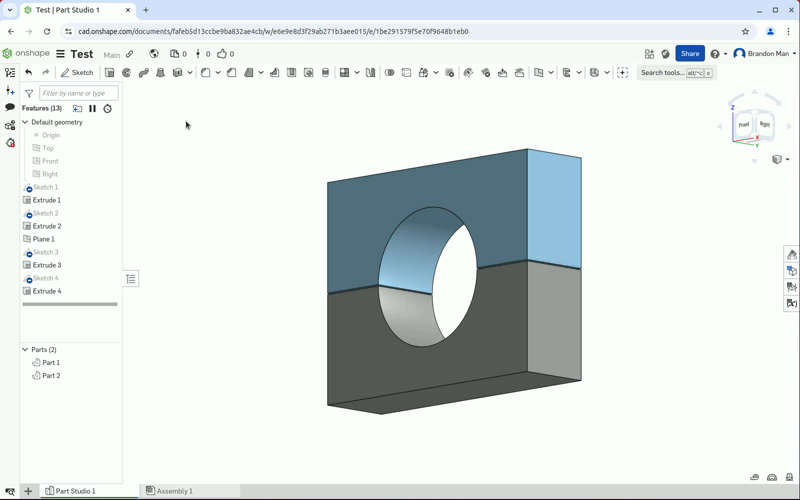
key(down, 3)
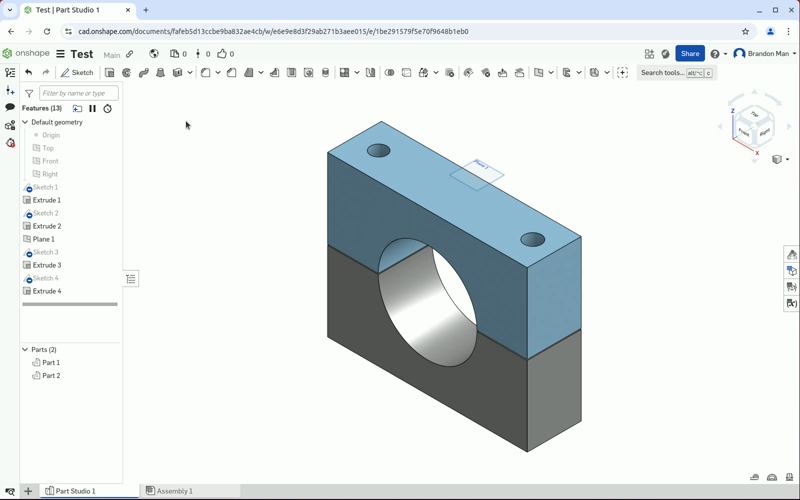
mouse_move(73, 189)
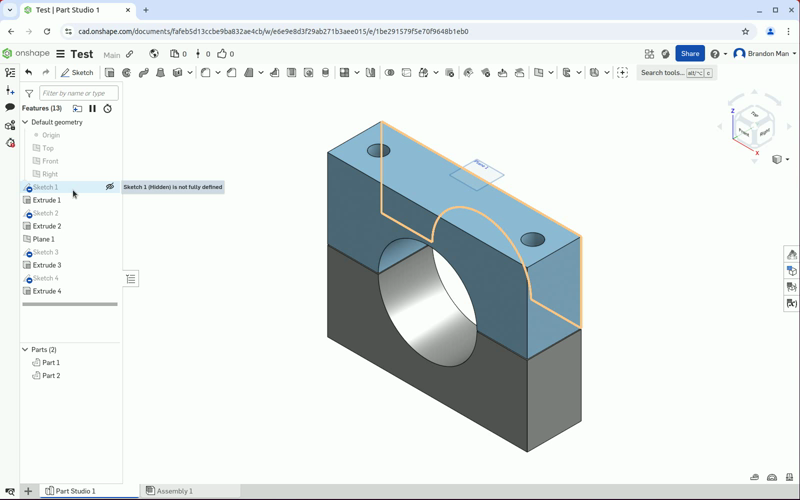
click(73, 189)